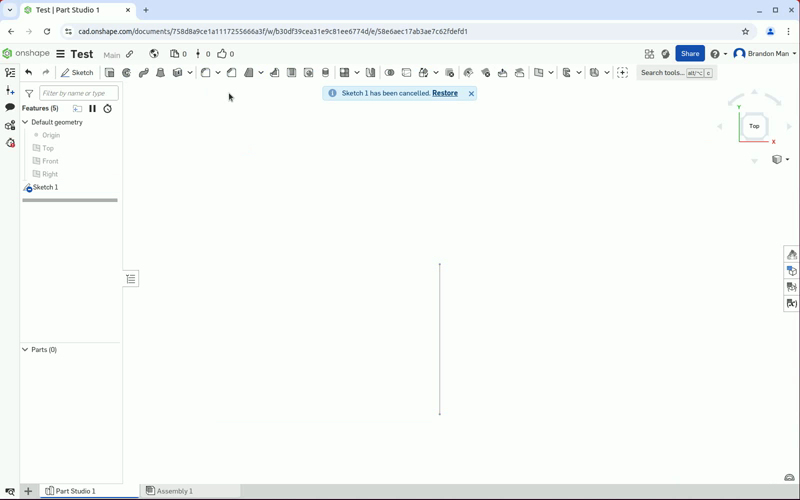
key(shift+h)
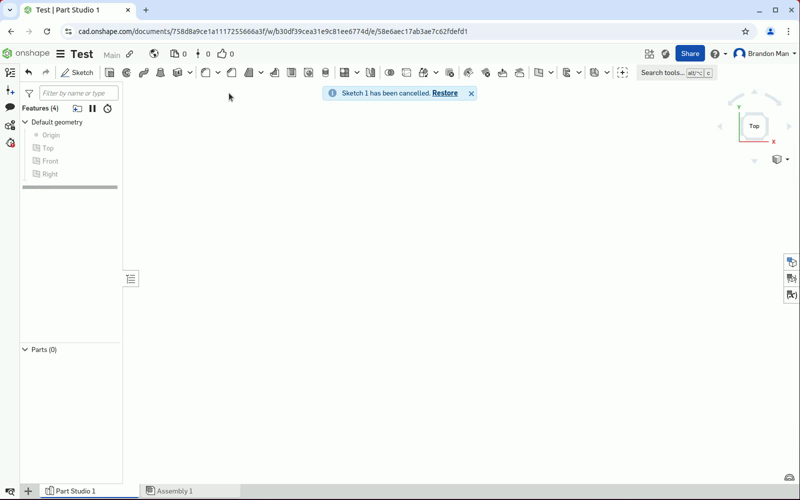
key(shift+s)
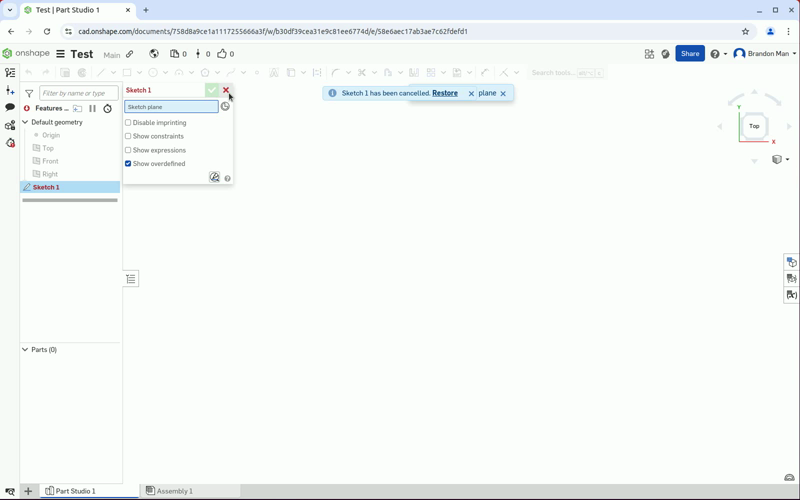
mouse_move(73, 150)
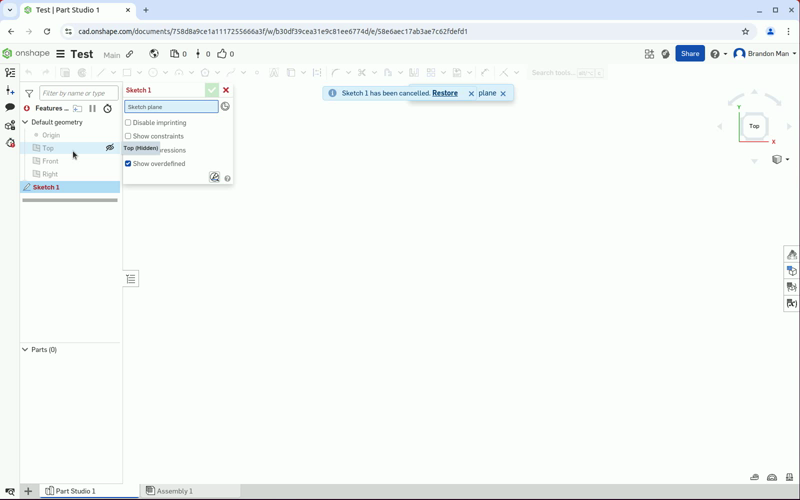
click(73, 150)
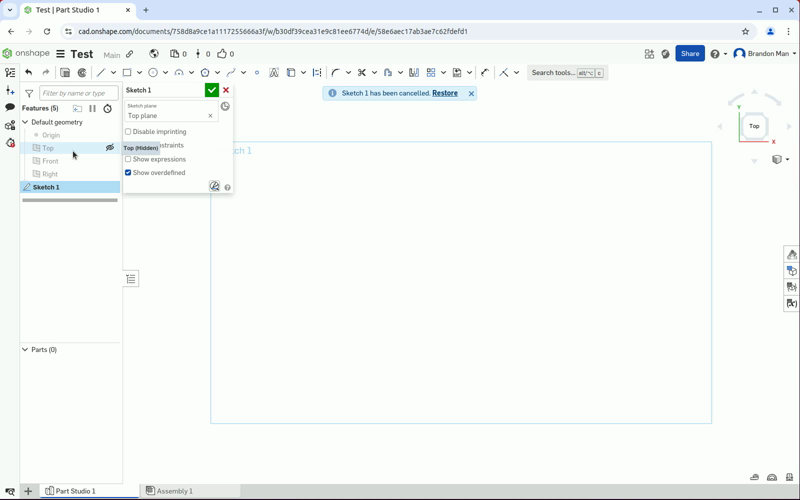
mouse_move(73, 352)
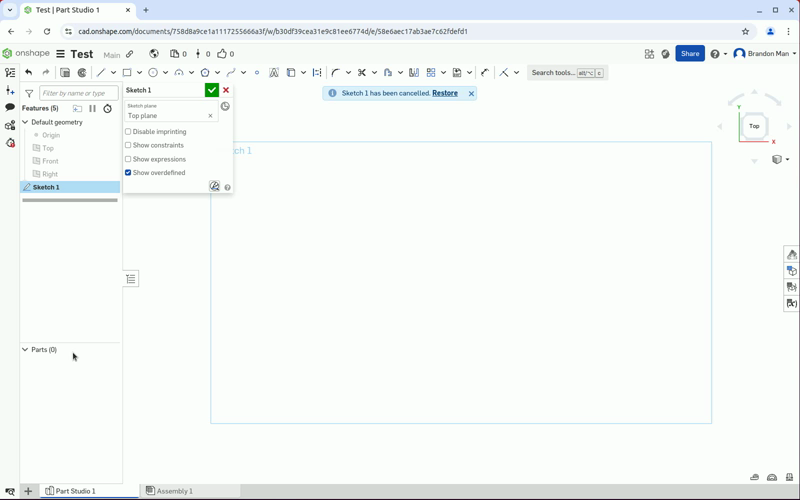
key(y)
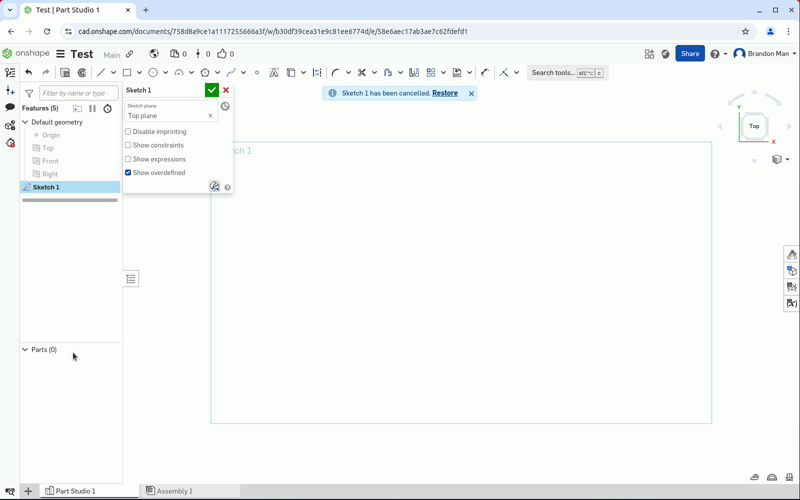
key(a)
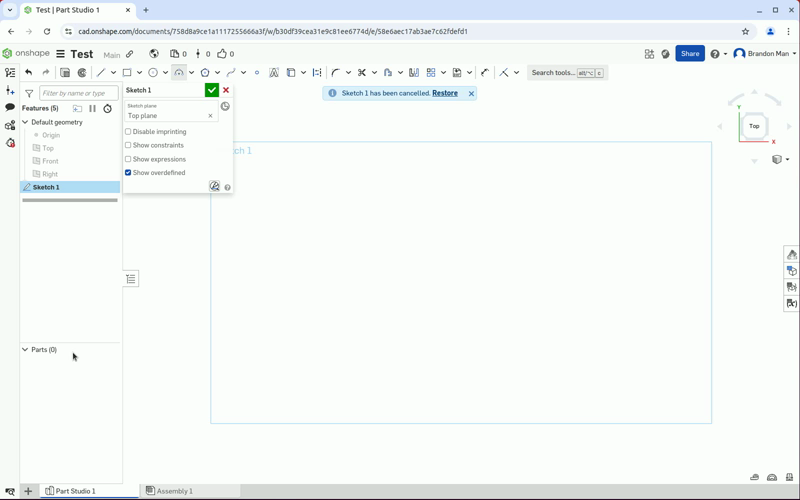
key_down(shift)
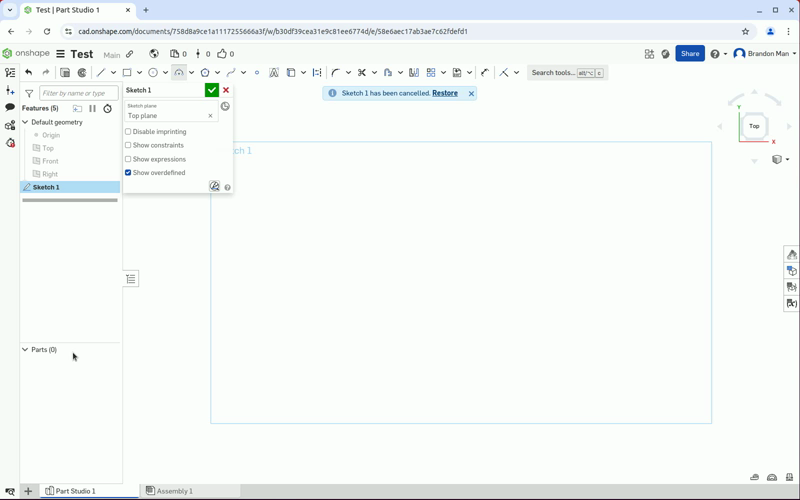
mouse_move(460, 274)
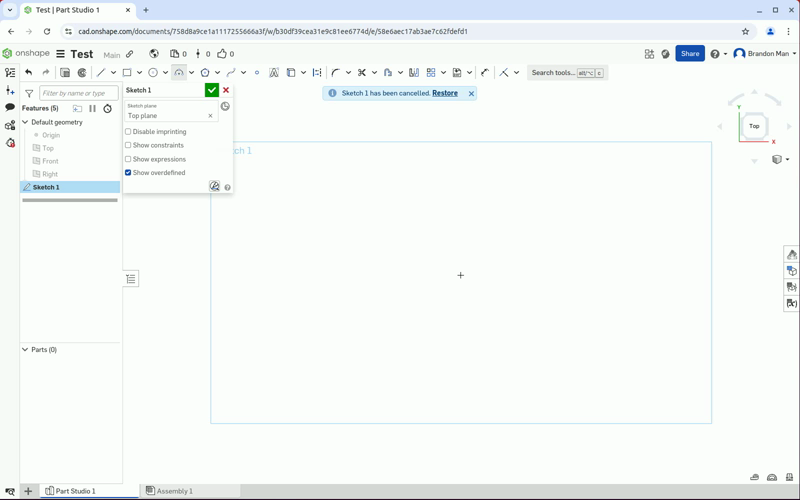
click(460, 274)
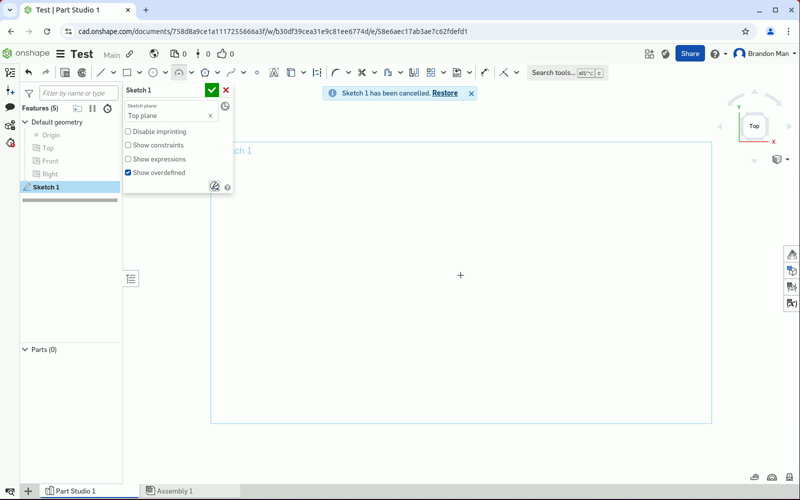
key_up(shift)
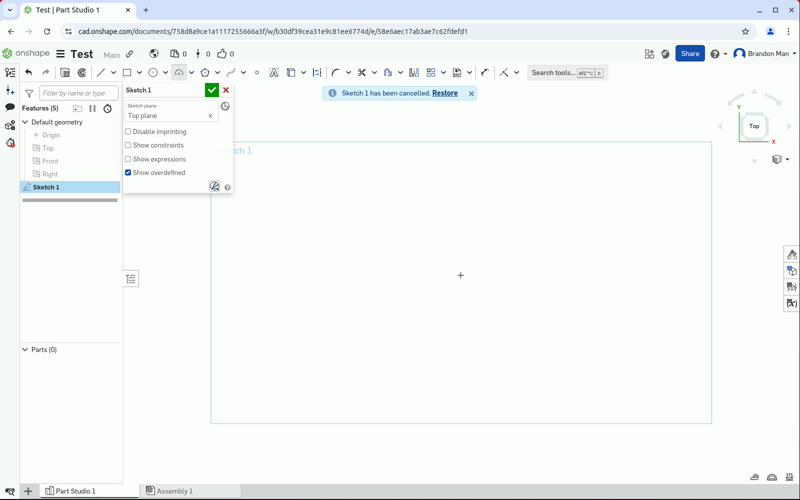
key_down(shift)
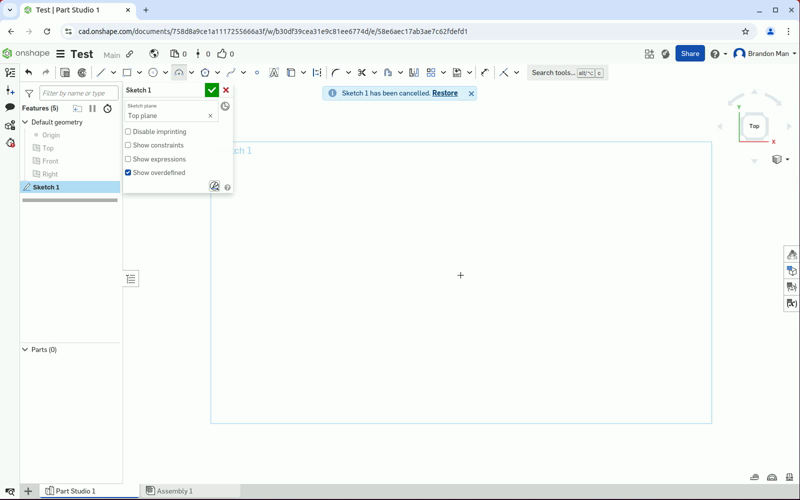
mouse_move(470, 283)
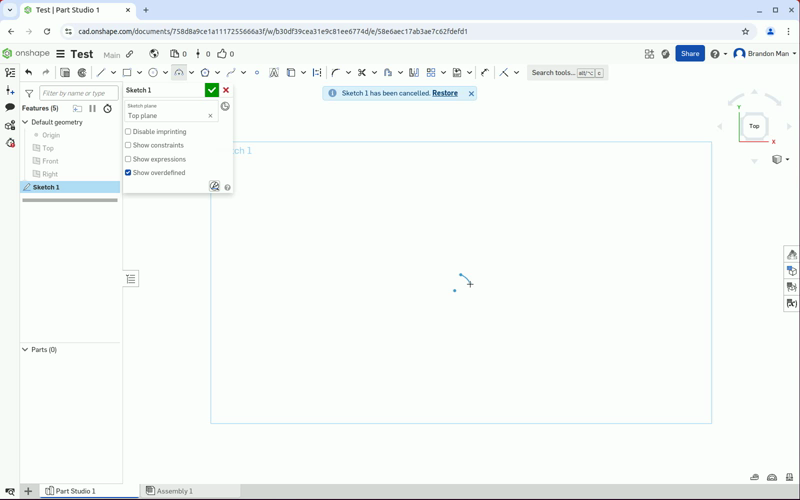
click(470, 283)
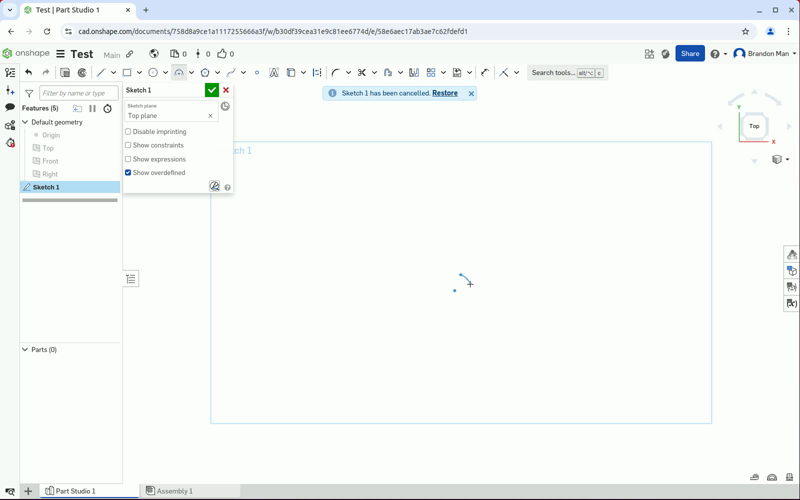
mouse_move(463, 281)
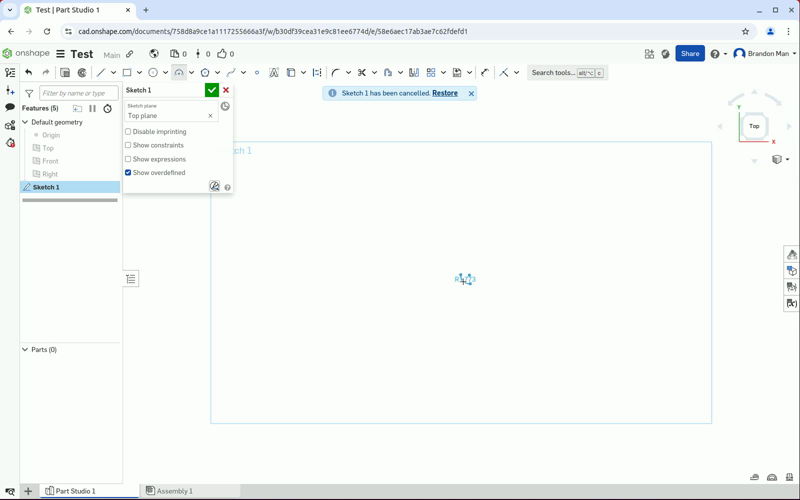
click(463, 281)
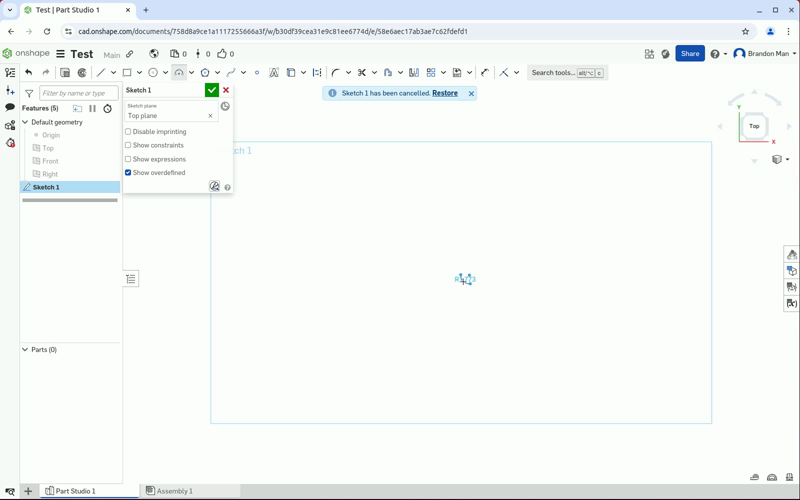
key_up(shift)
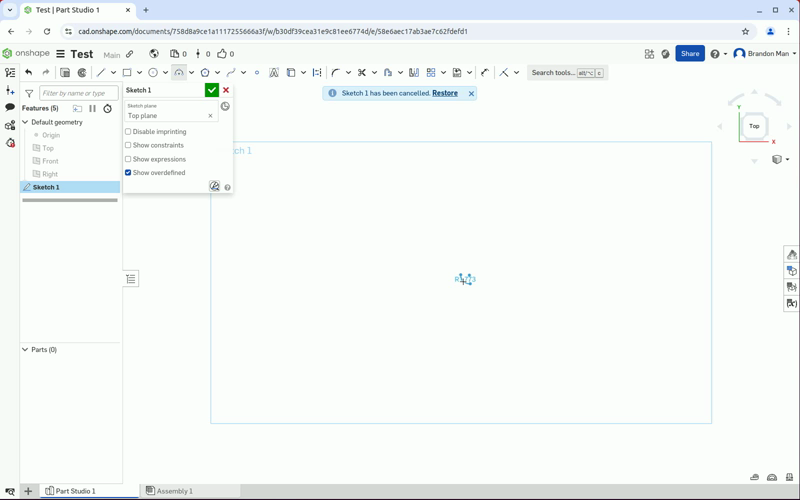
key(esc)
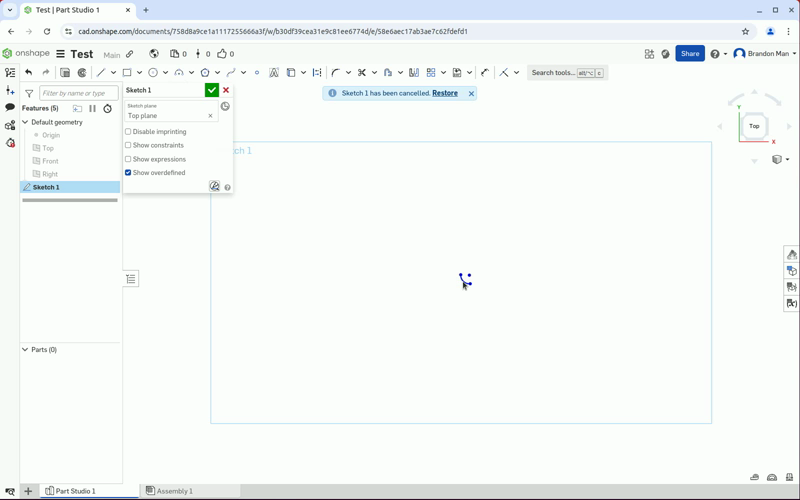
key(l)
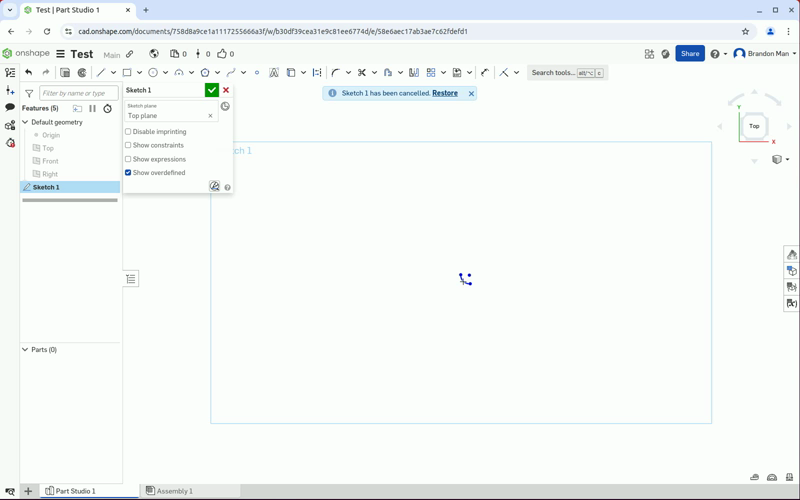
mouse_move(470, 283)
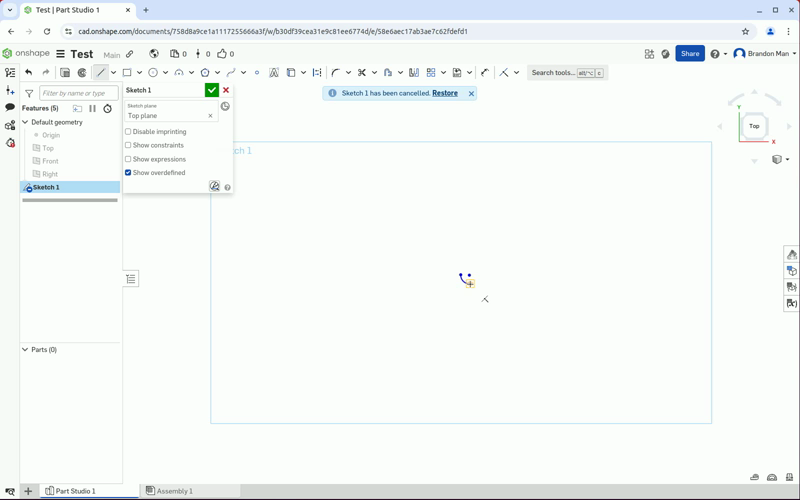
click(470, 283)
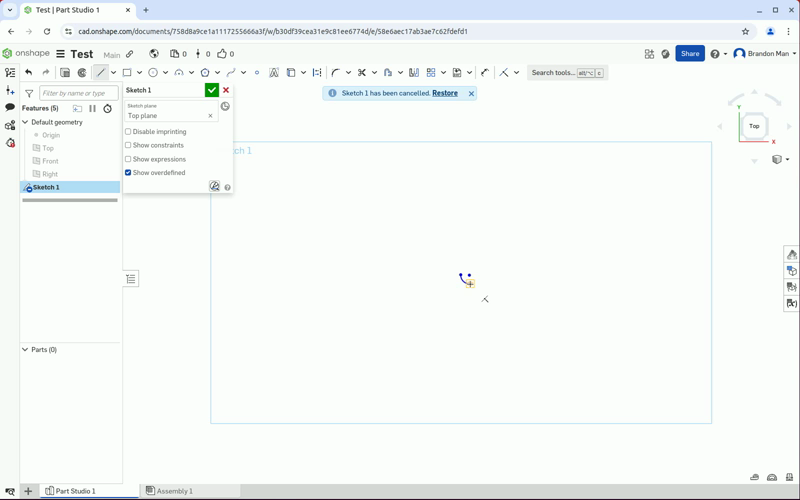
key_down(shift)
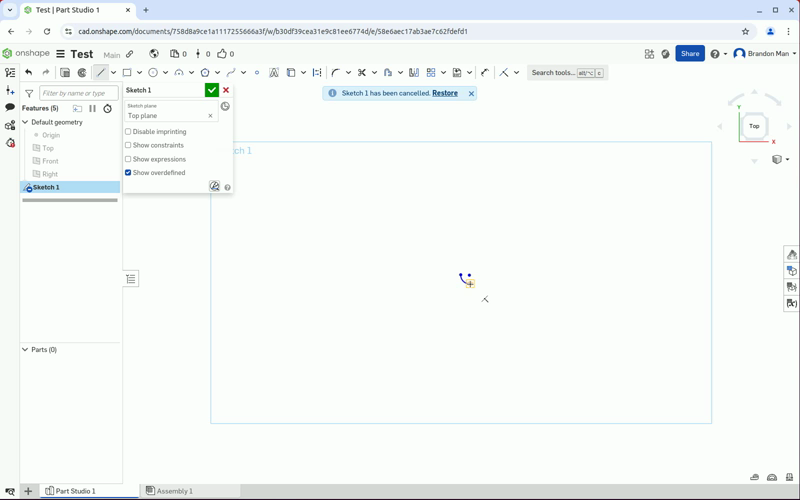
mouse_move(539, 283)
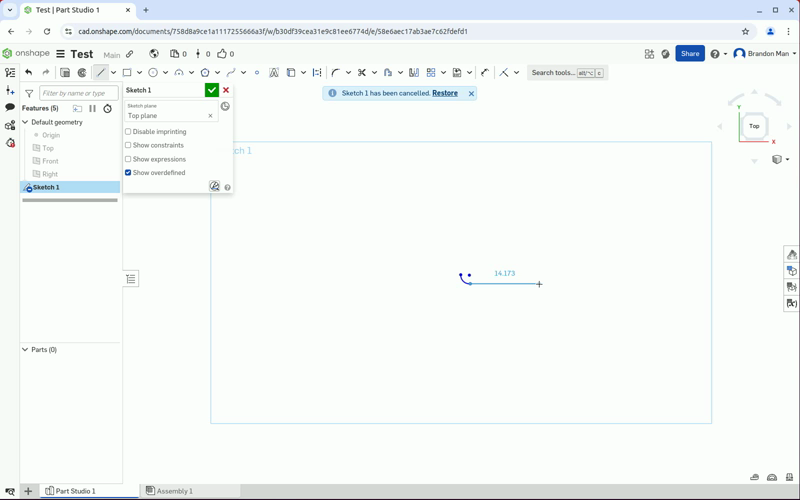
click(539, 283)
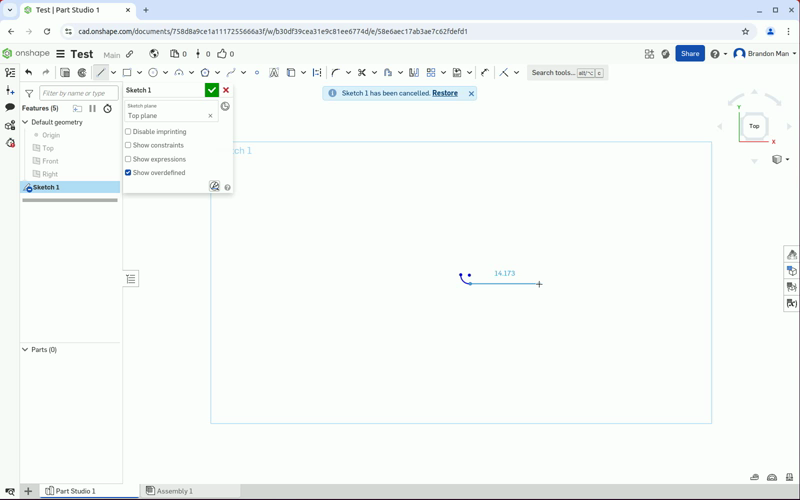
key_up(shift)
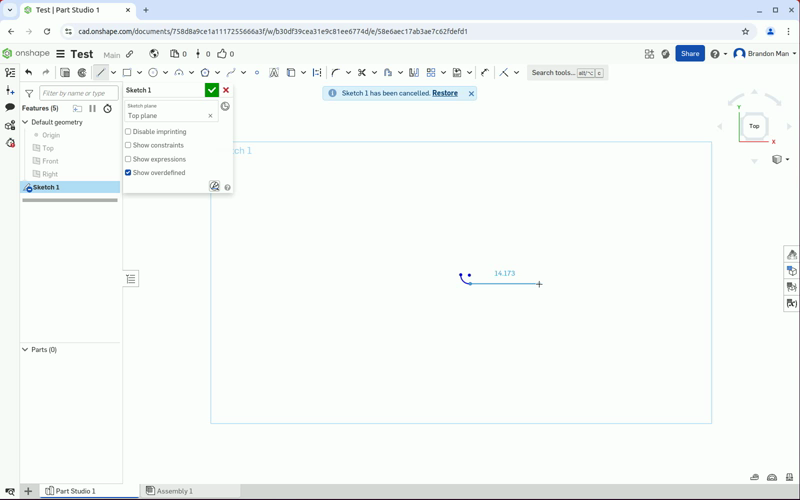
key(esc)
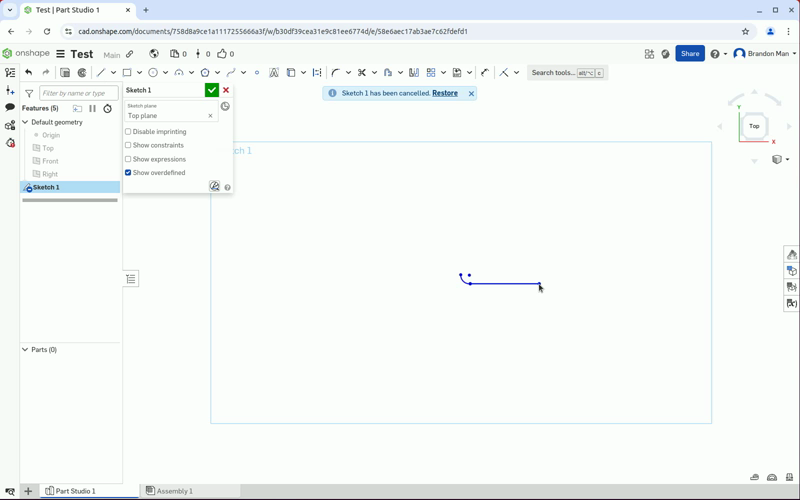
key(a)
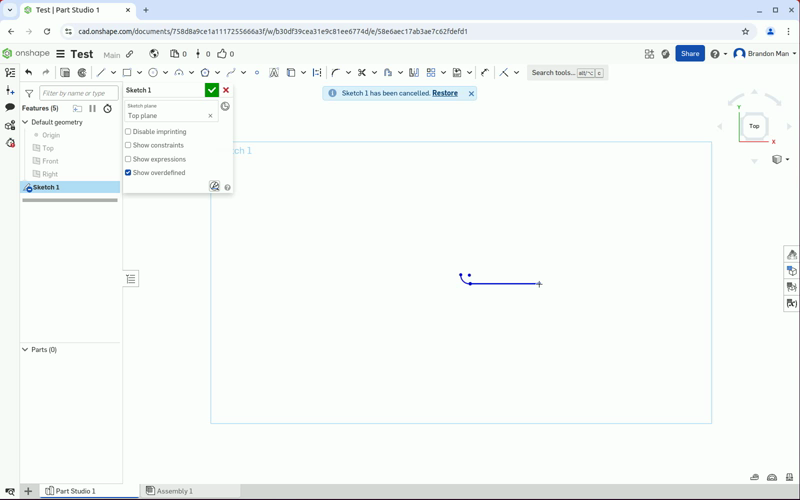
mouse_move(539, 283)
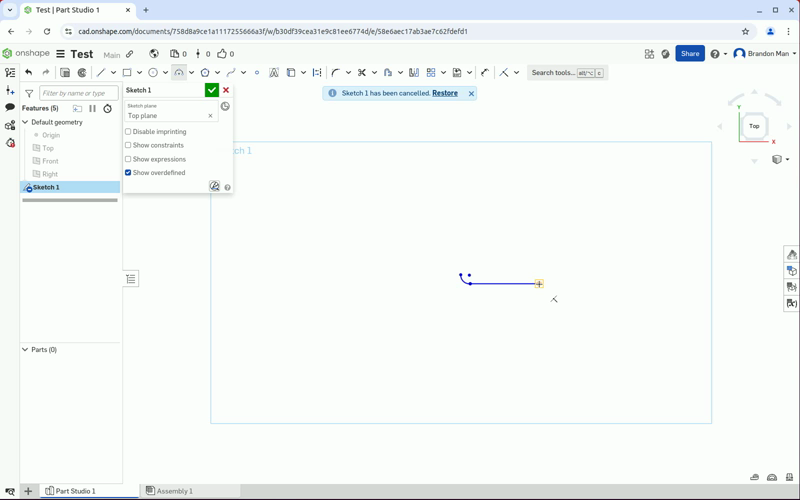
click(539, 283)
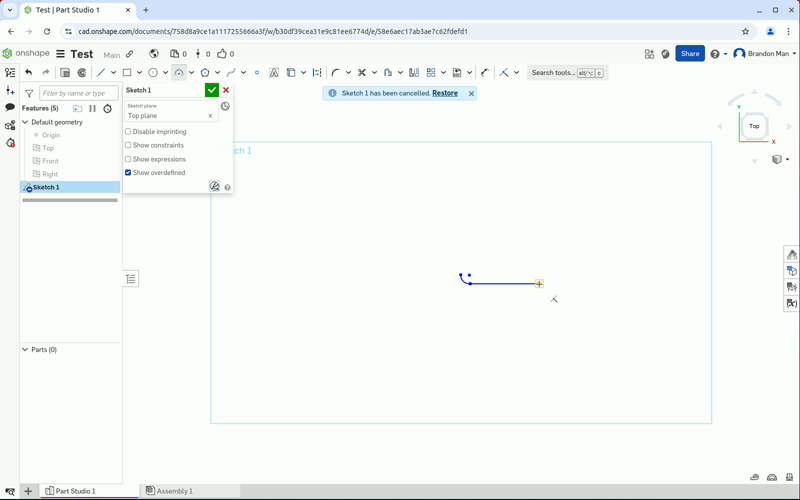
key_down(shift)
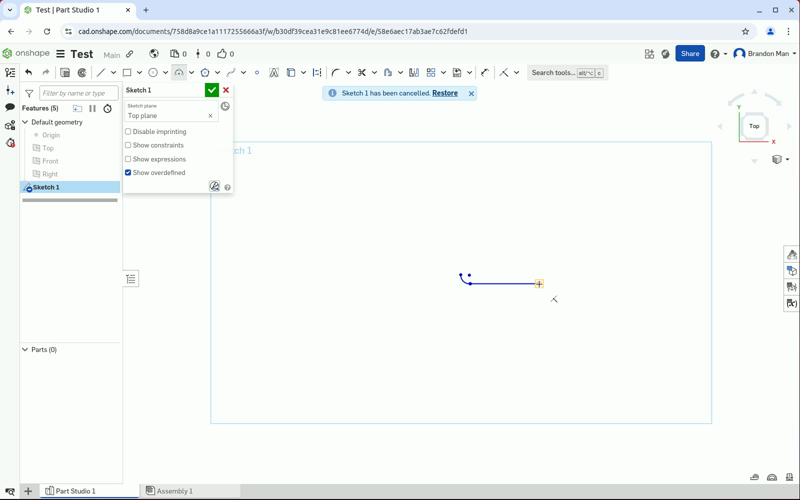
mouse_move(547, 274)
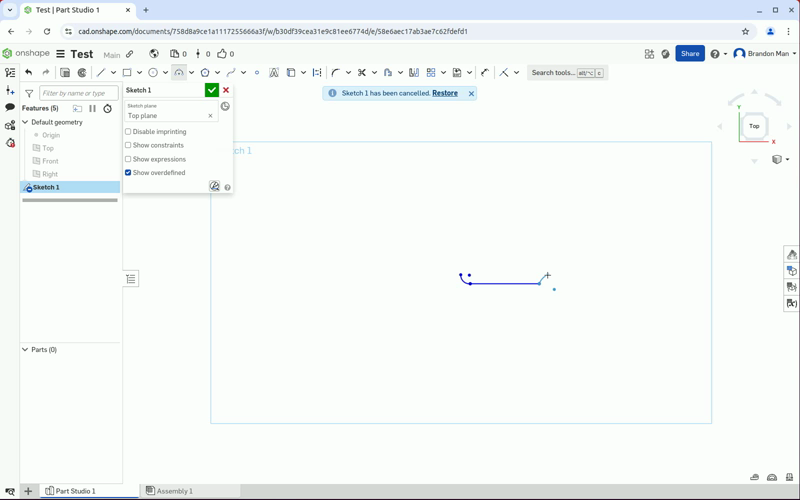
click(547, 274)
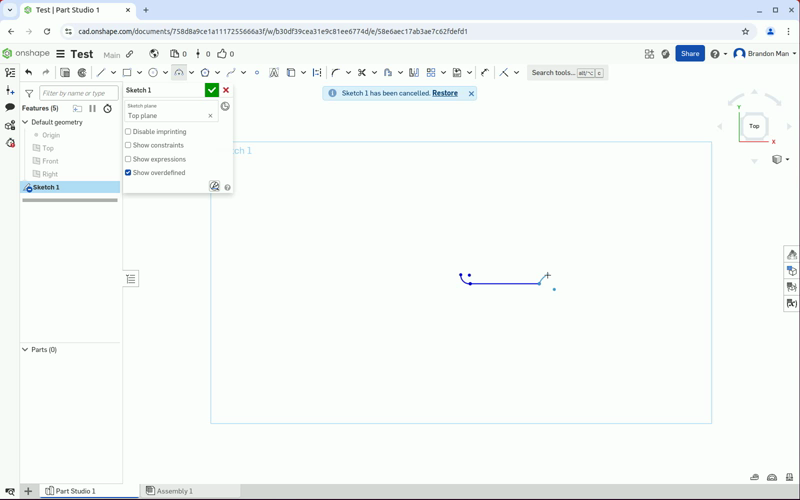
mouse_move(545, 280)
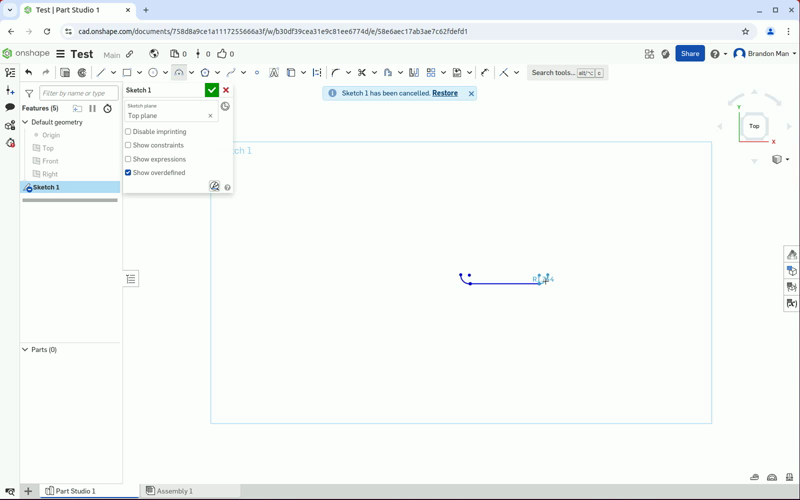
click(545, 280)
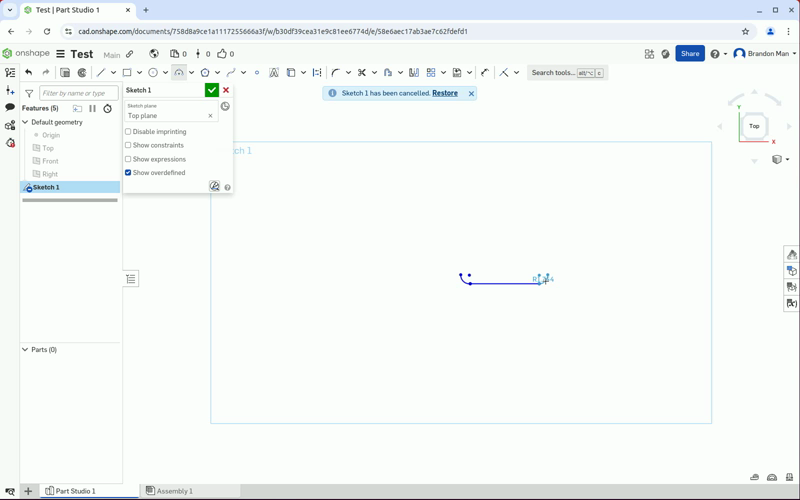
key_up(shift)
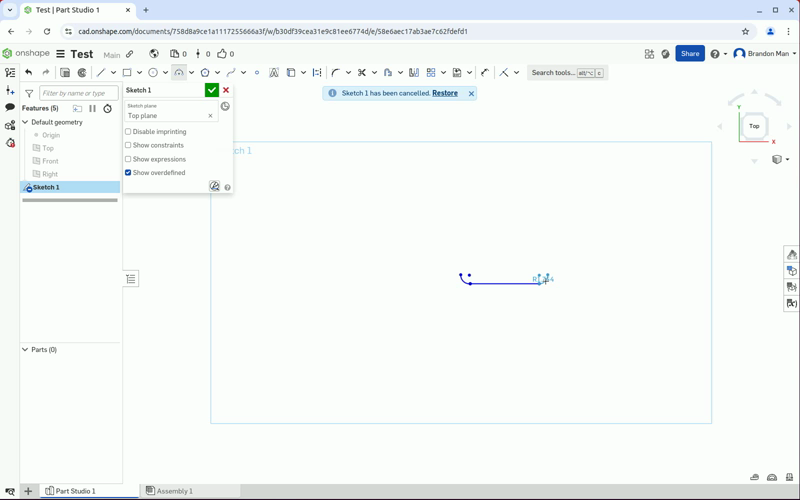
key(esc)
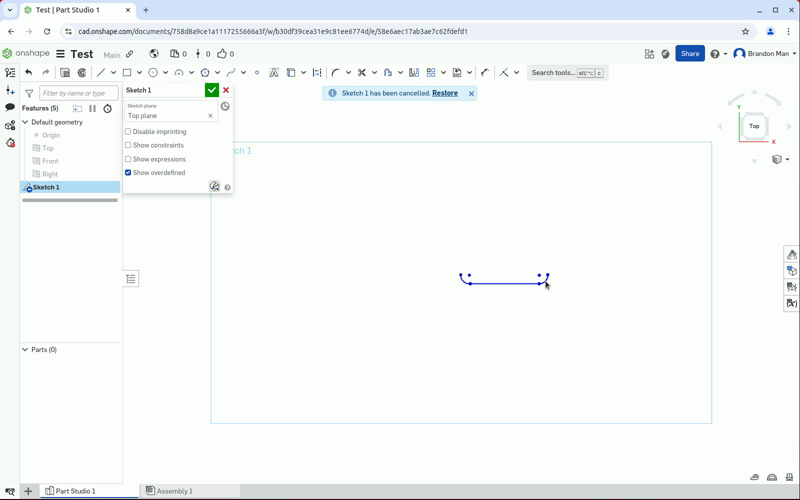
key(l)
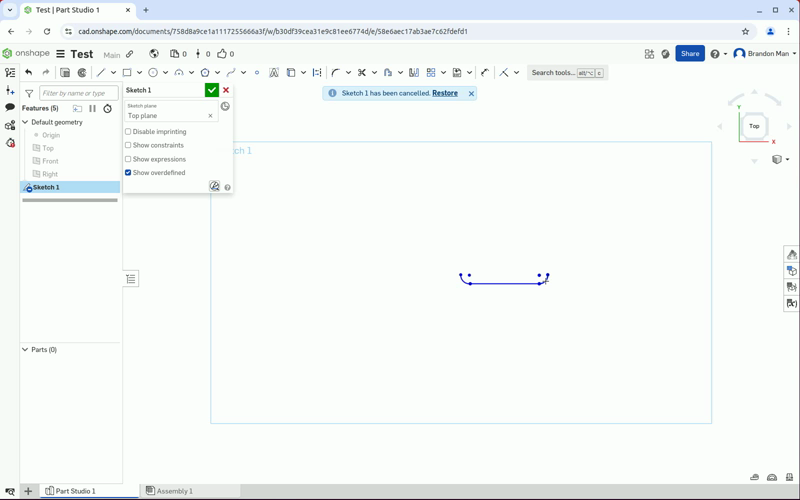
mouse_move(547, 274)
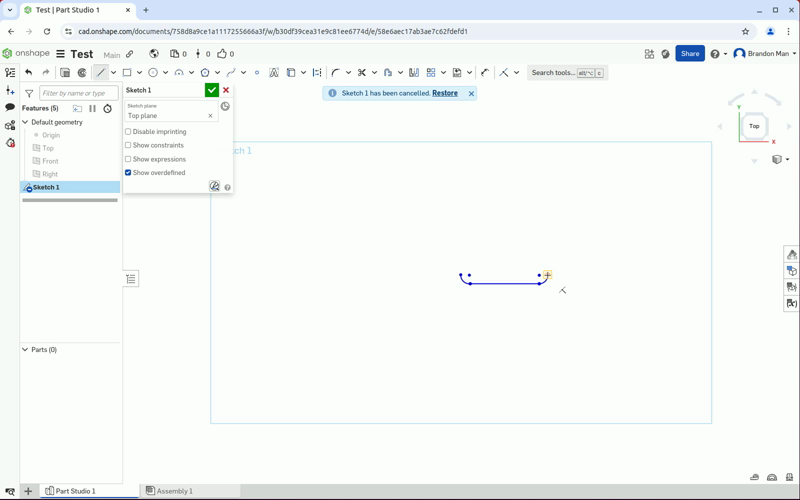
click(547, 274)
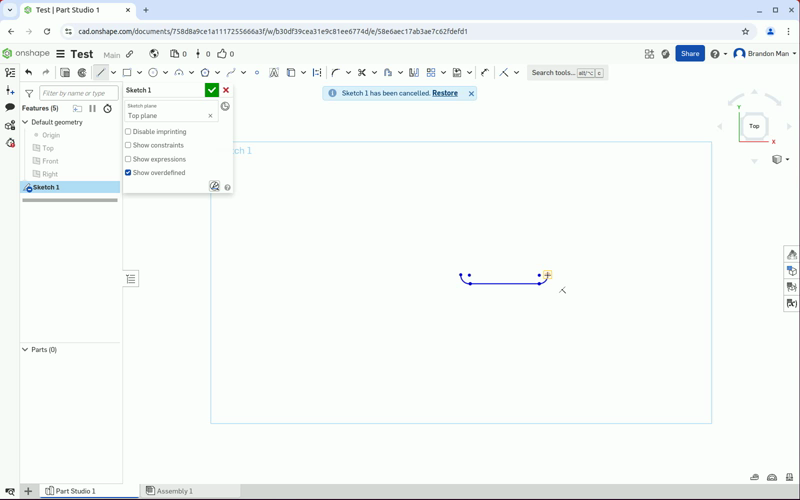
key_down(shift)
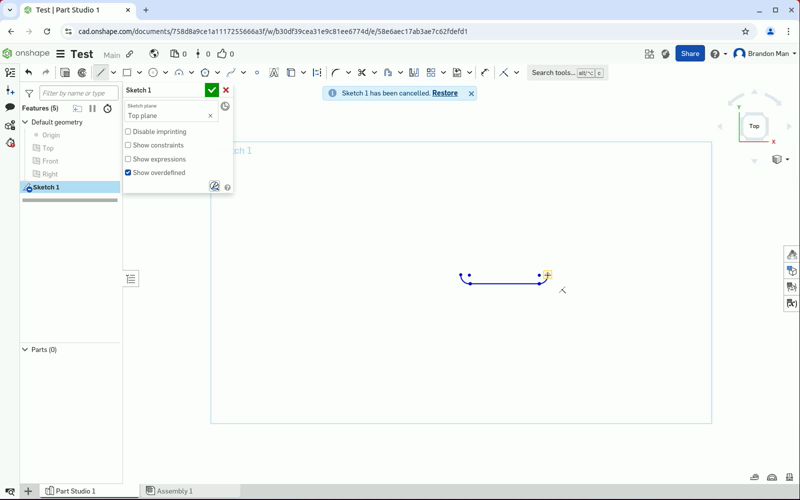
mouse_move(547, 205)
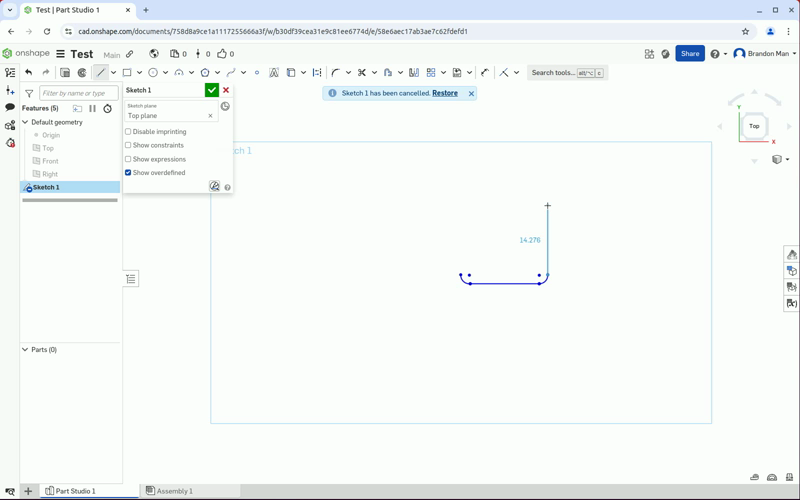
click(547, 205)
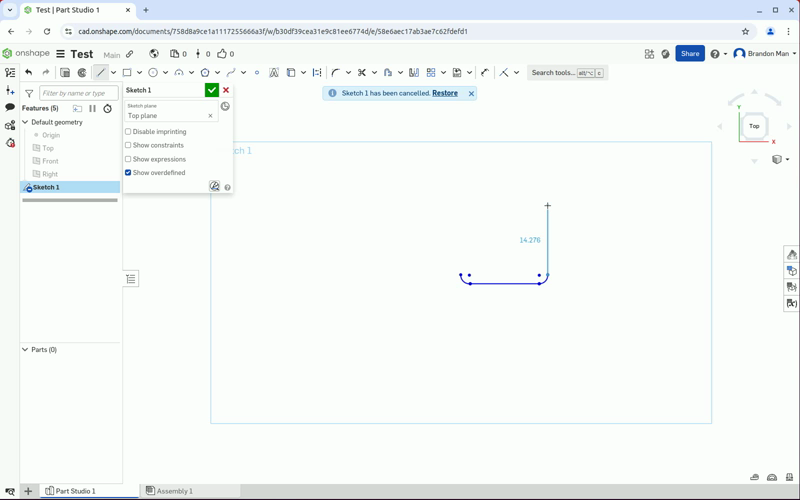
key_up(shift)
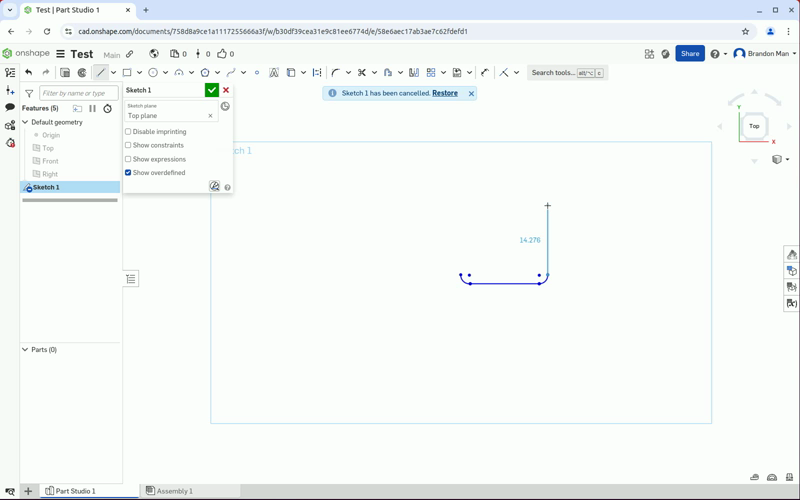
key(esc)
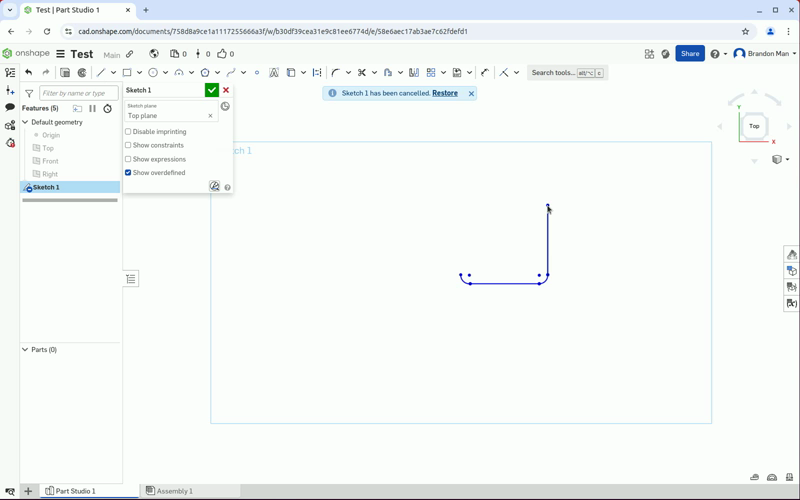
key(a)
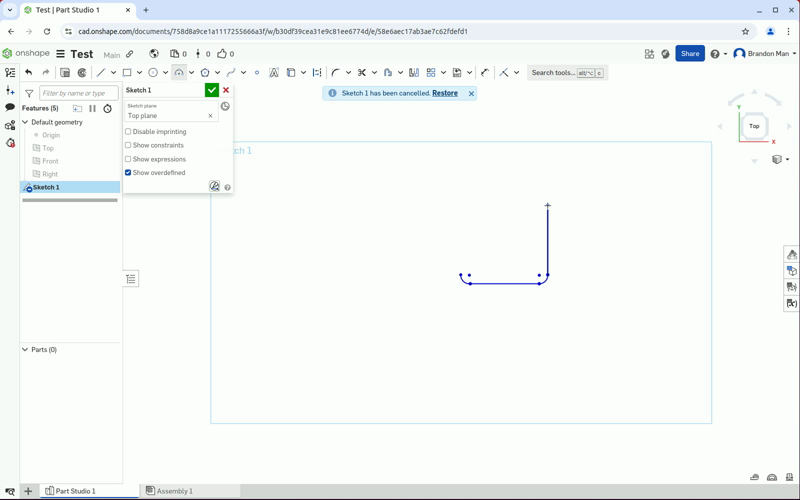
mouse_move(547, 205)
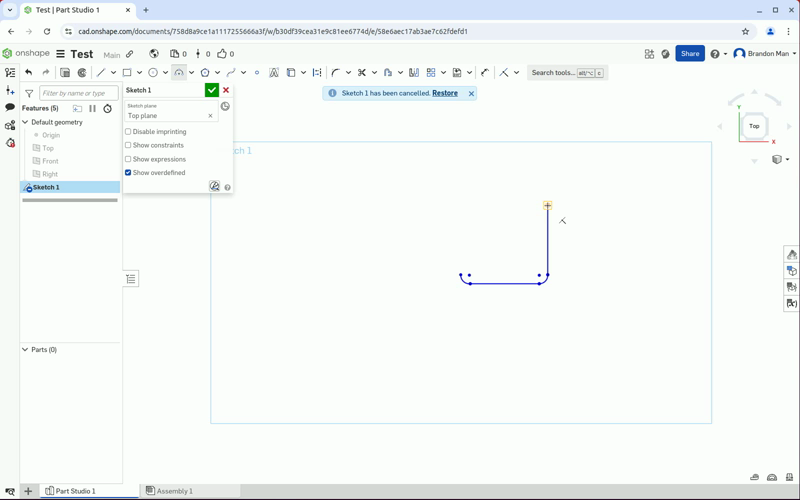
click(547, 205)
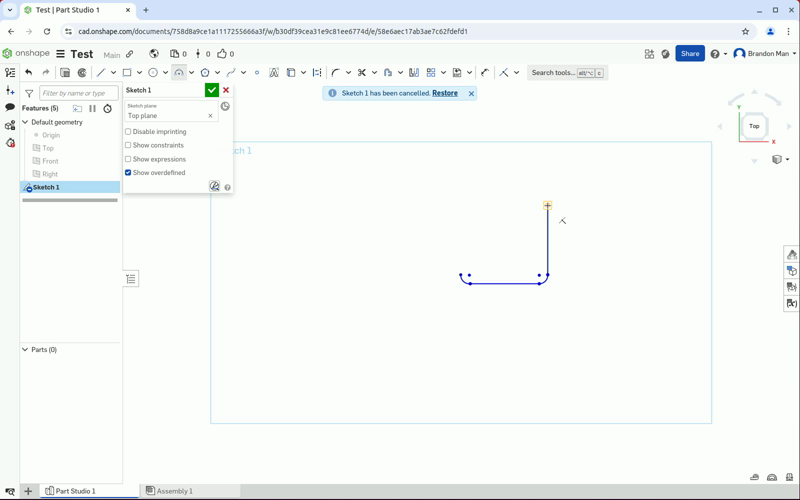
key_down(shift)
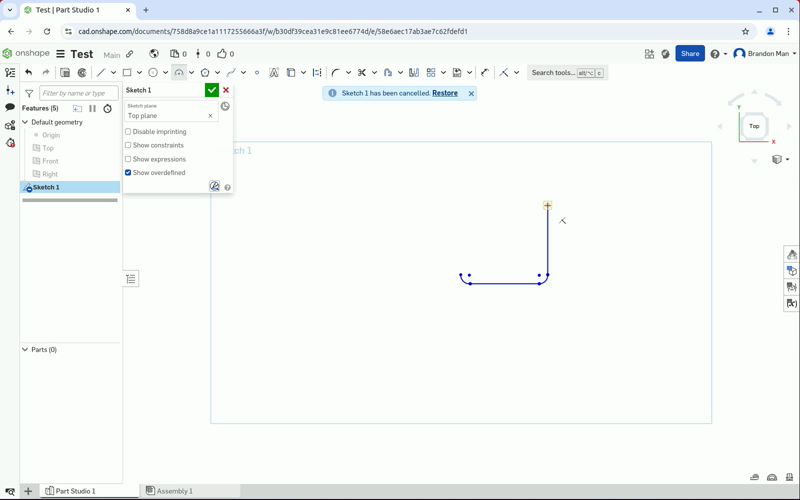
mouse_move(539, 195)
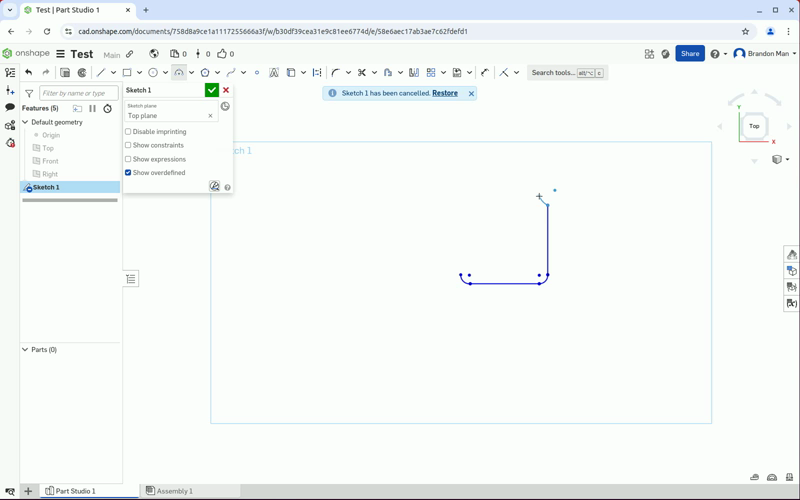
click(539, 195)
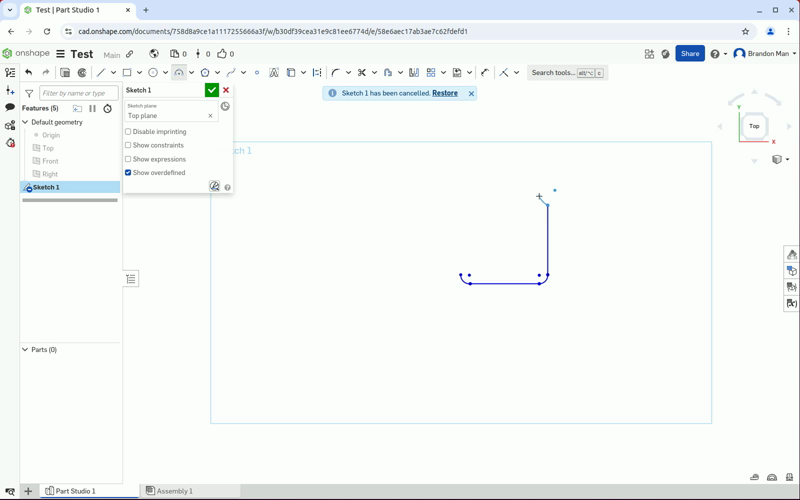
mouse_move(545, 198)
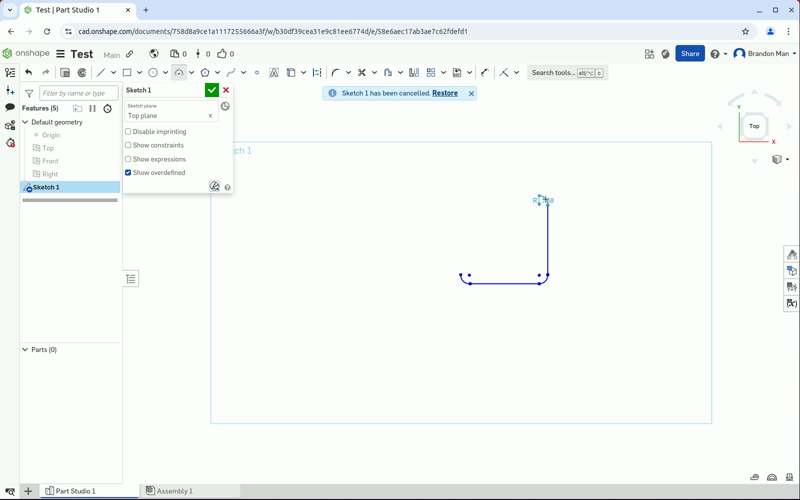
click(545, 198)
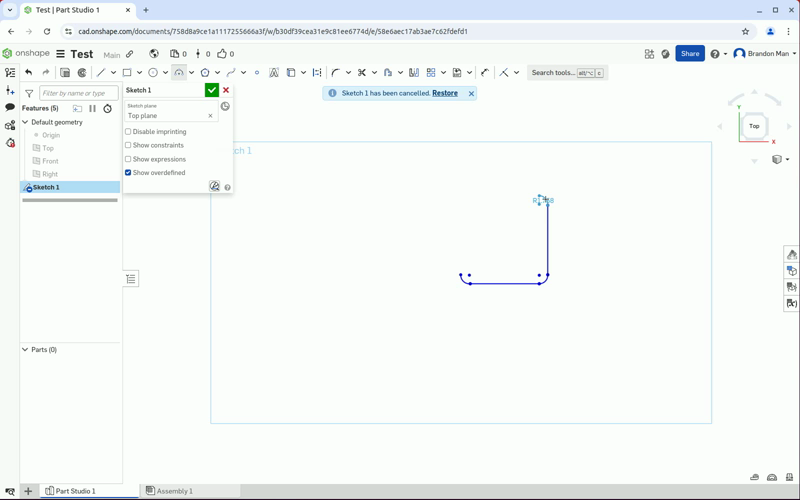
key_up(shift)
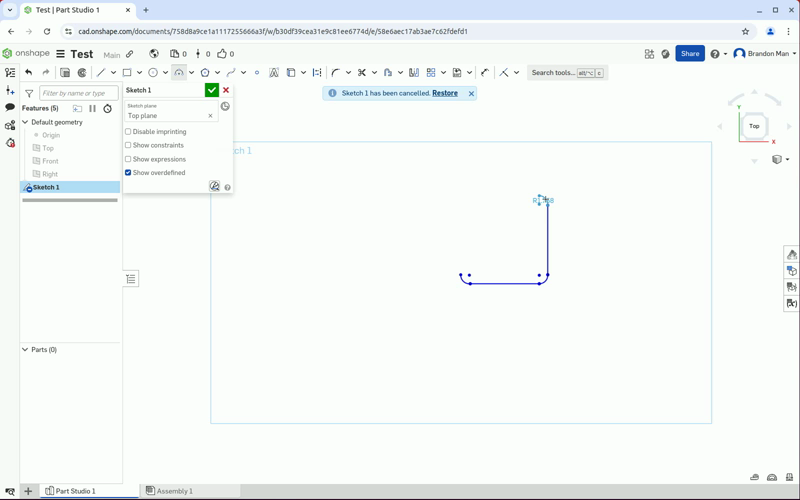
key(esc)
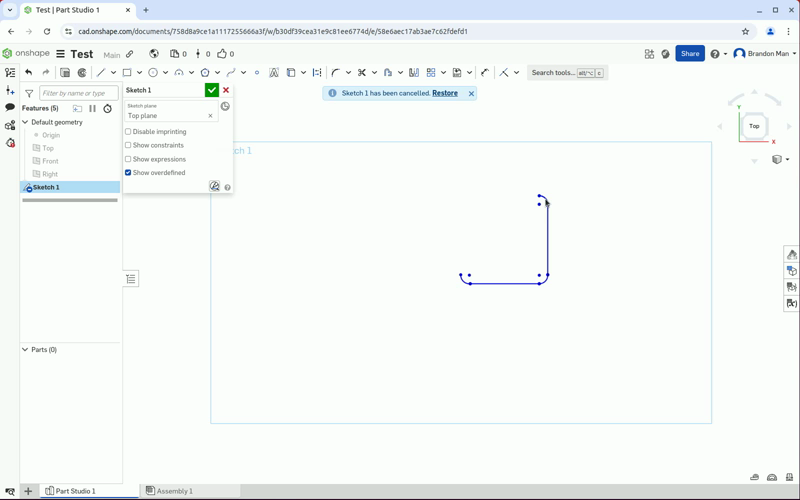
key(l)
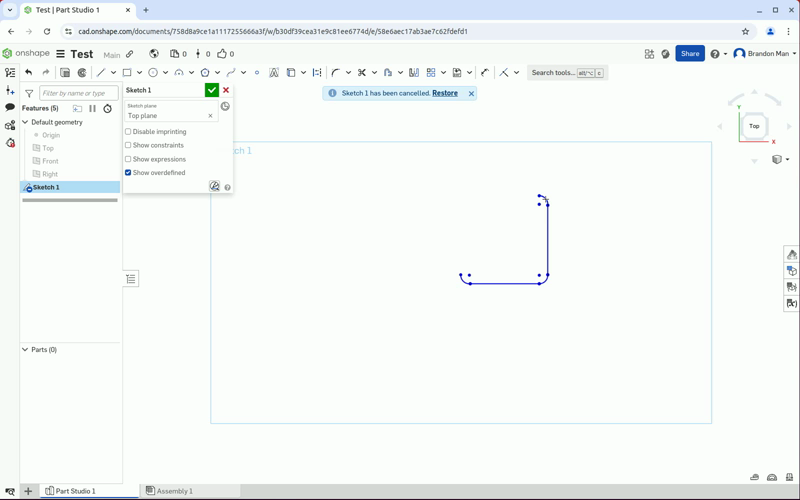
mouse_move(539, 195)
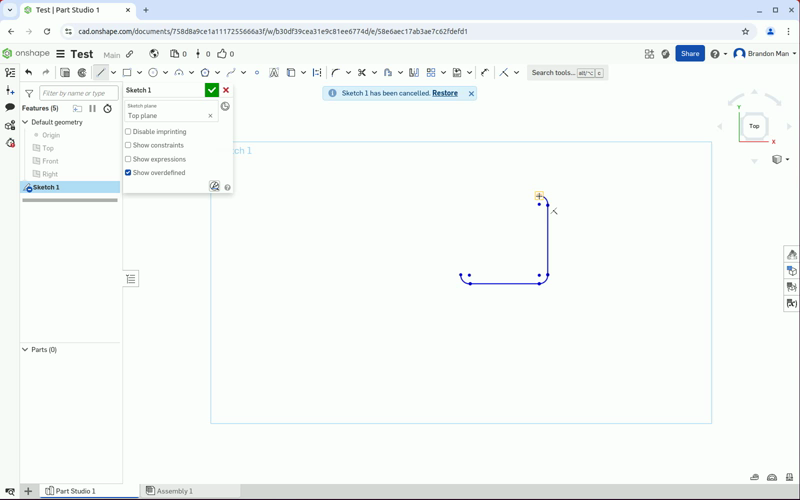
click(539, 195)
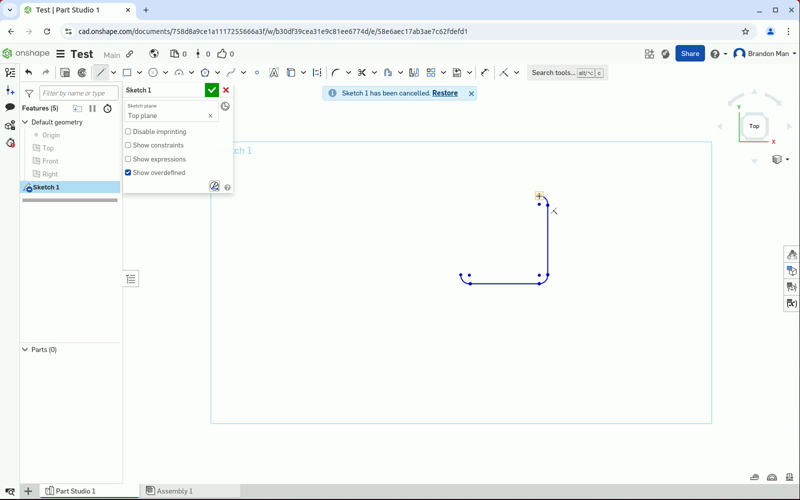
key_down(shift)
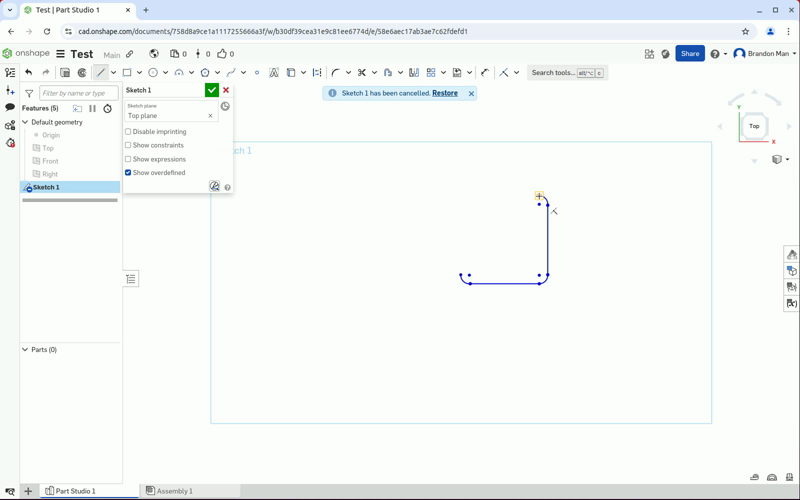
mouse_move(470, 195)
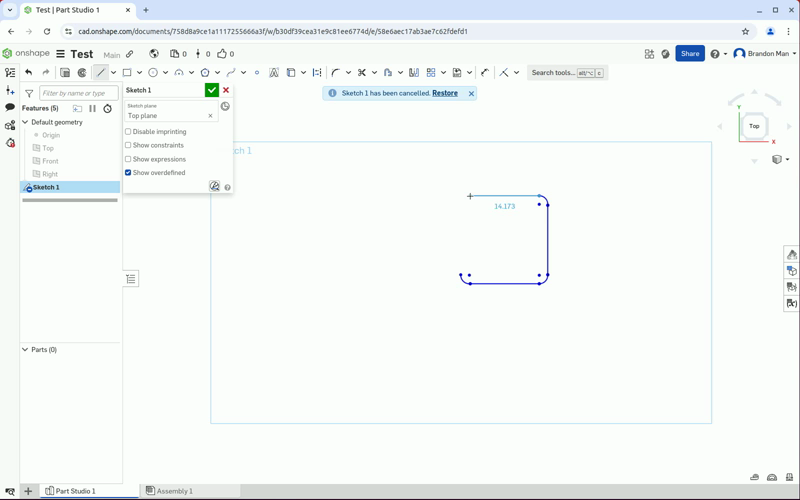
click(470, 195)
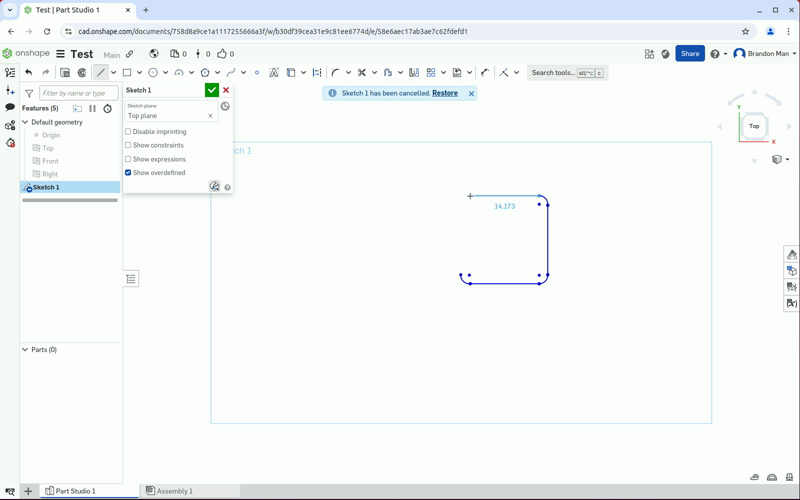
key_up(shift)
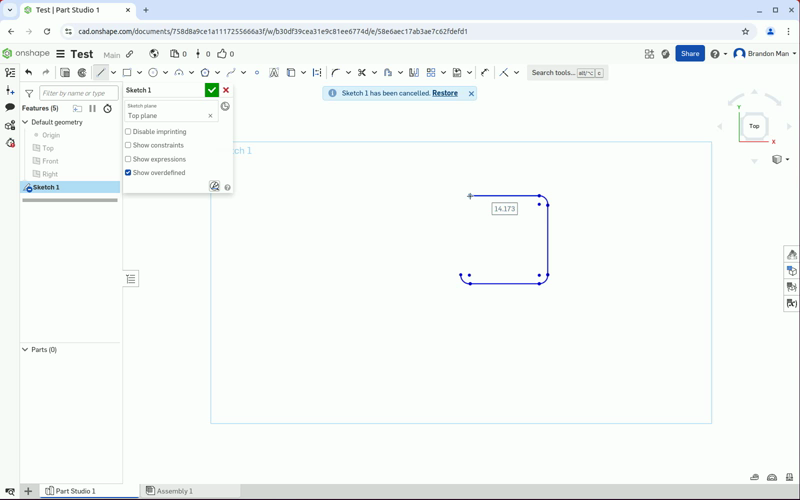
key(esc)
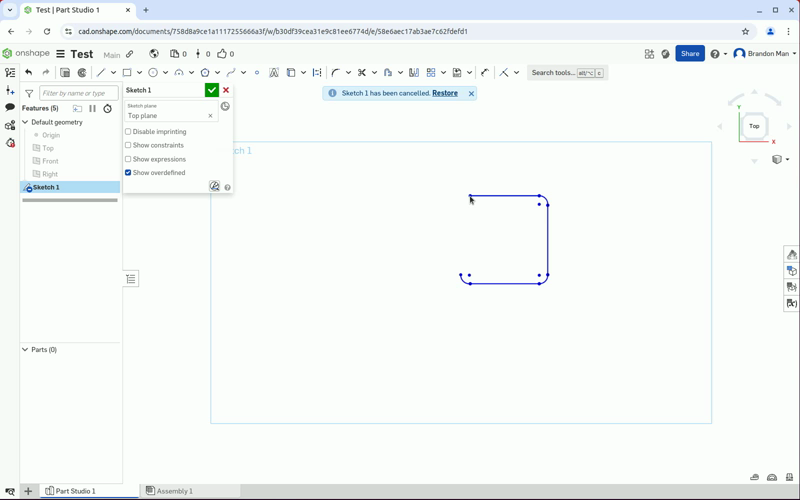
key(a)
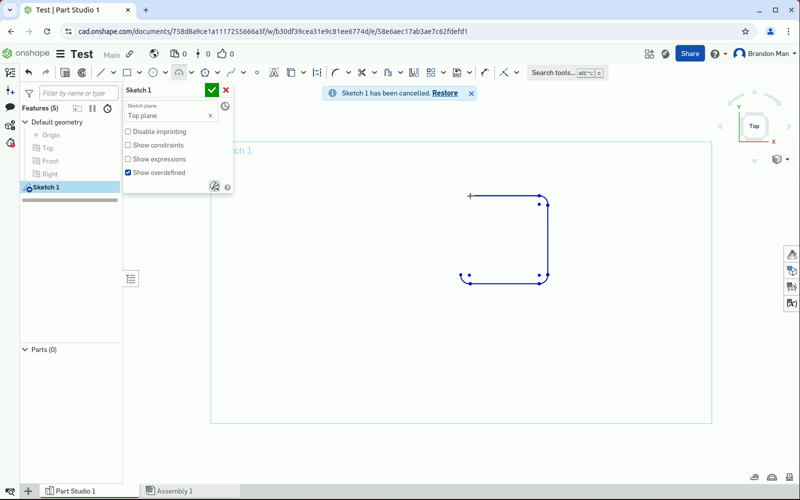
mouse_move(470, 195)
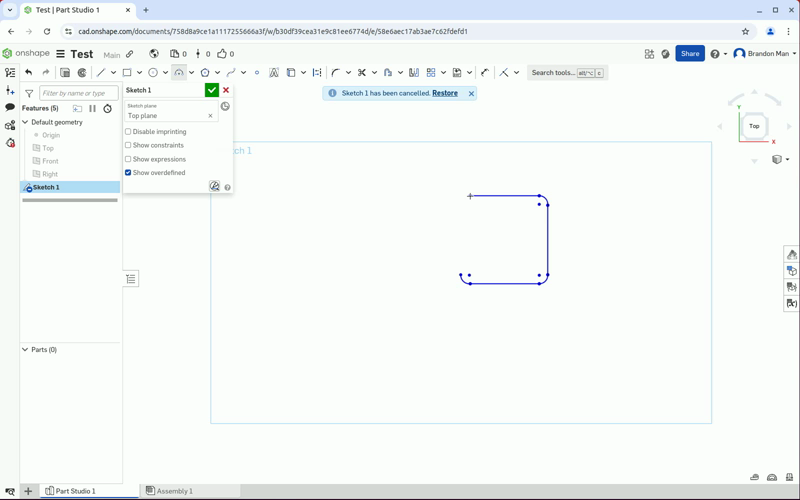
click(470, 195)
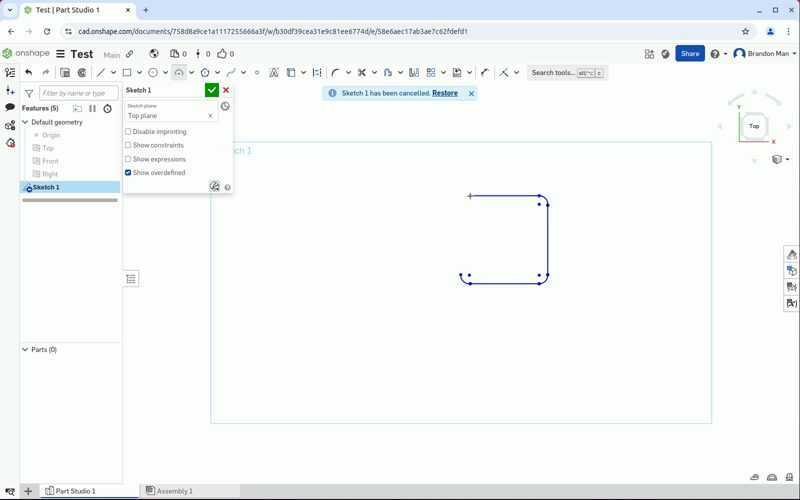
key_down(shift)
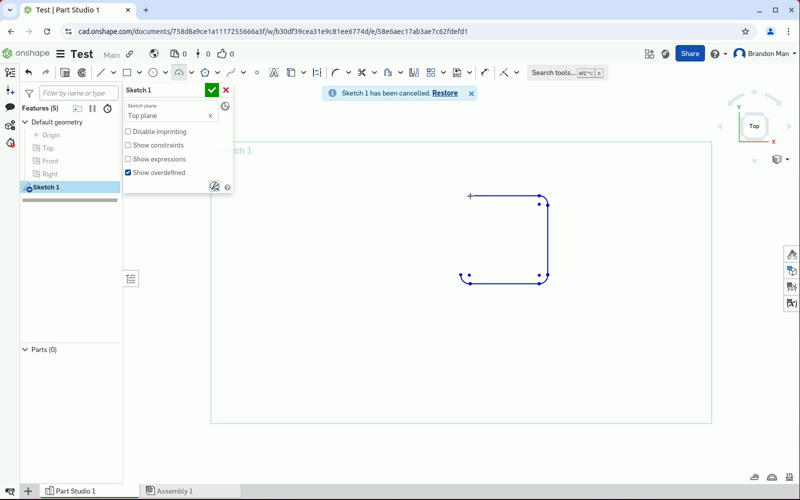
mouse_move(460, 205)
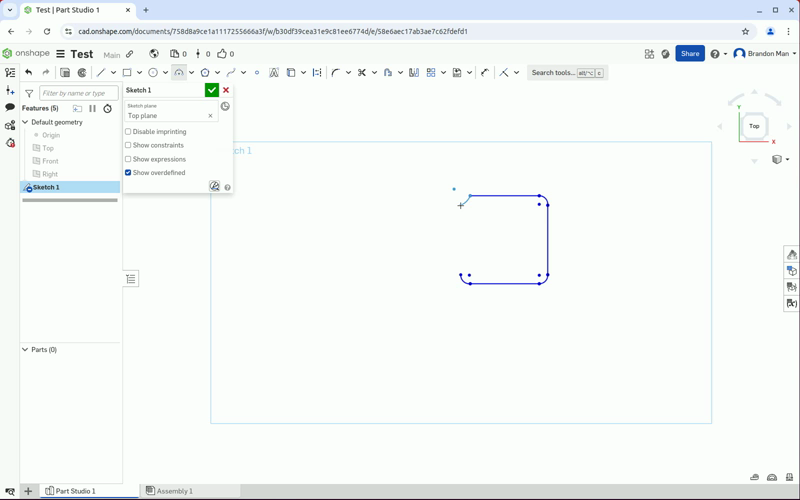
click(460, 205)
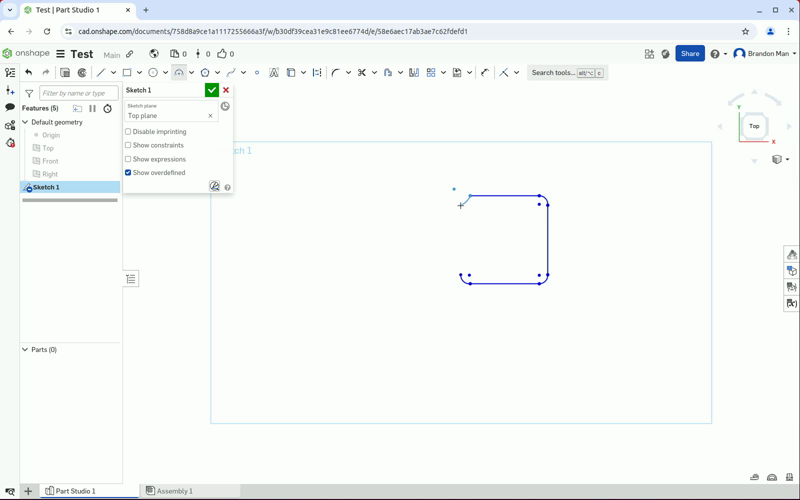
mouse_move(463, 198)
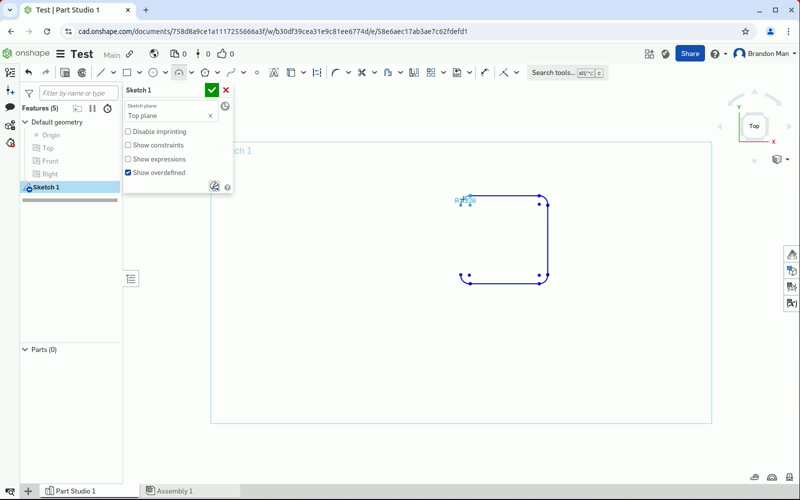
click(463, 198)
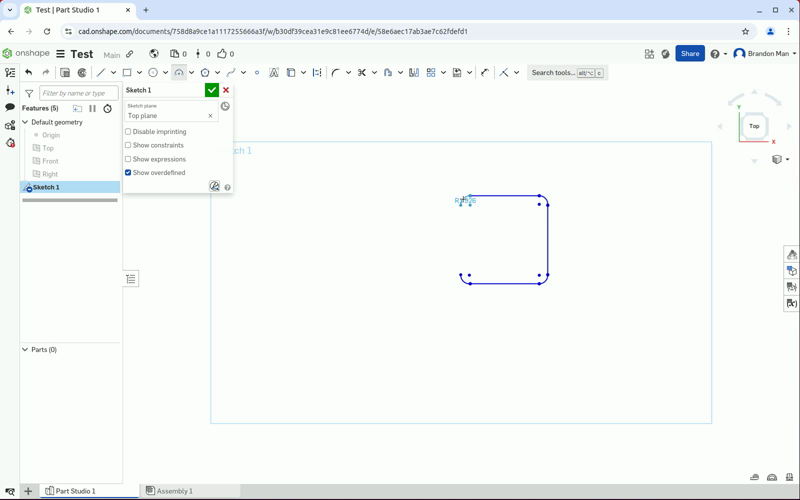
key_up(shift)
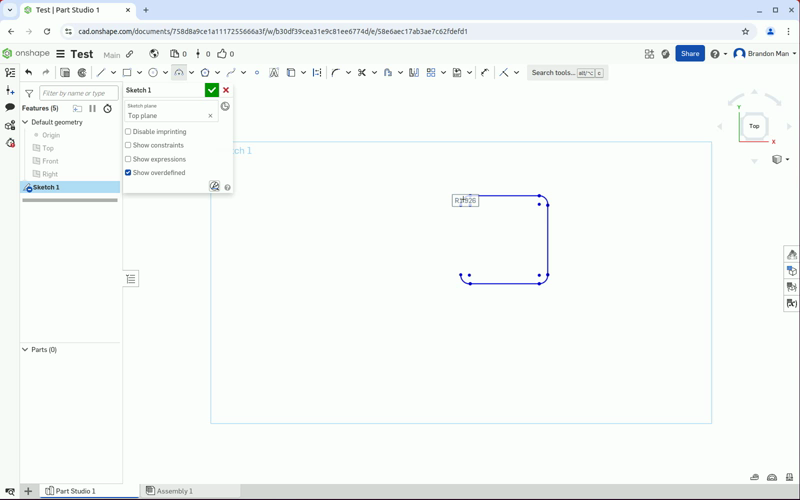
key(esc)
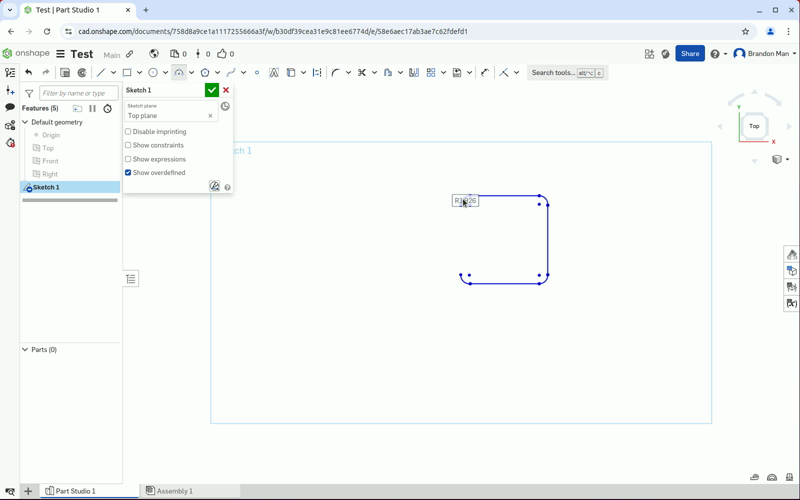
key(l)
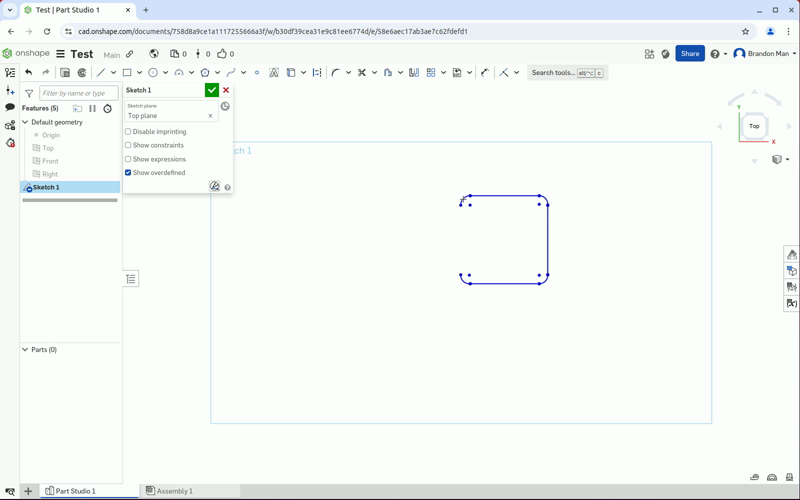
mouse_move(460, 205)
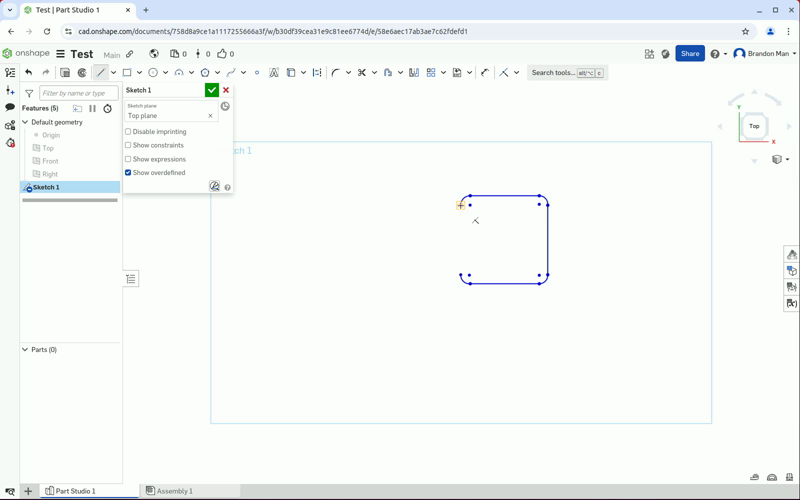
click(460, 205)
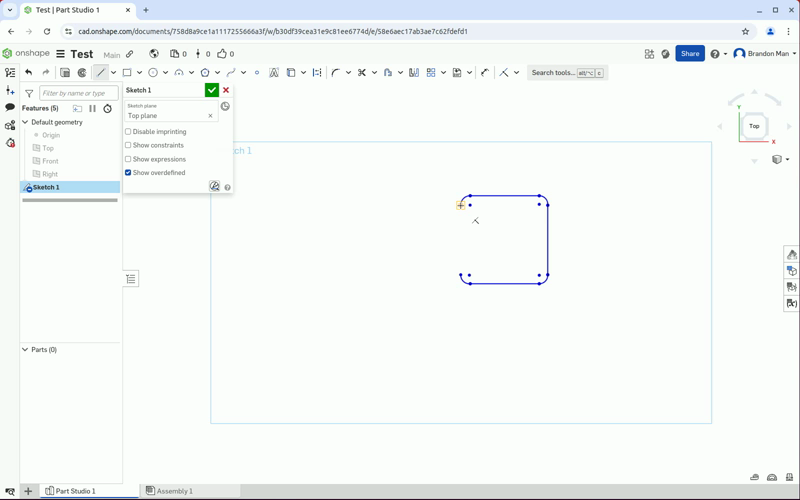
key_down(shift)
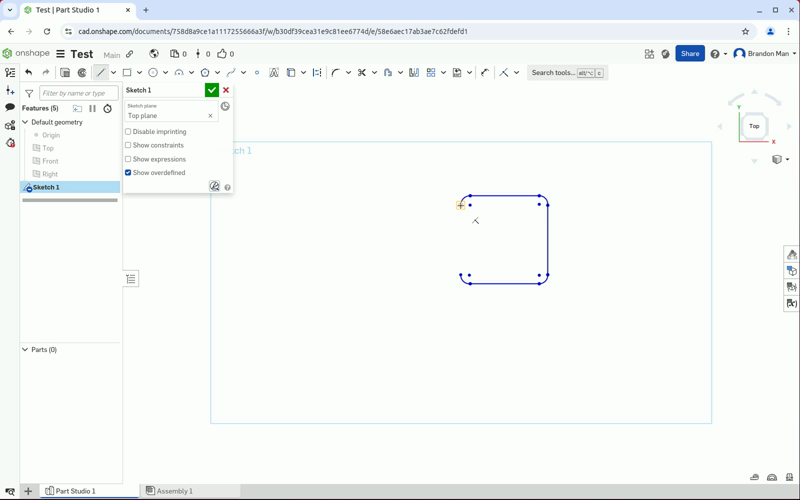
mouse_move(460, 274)
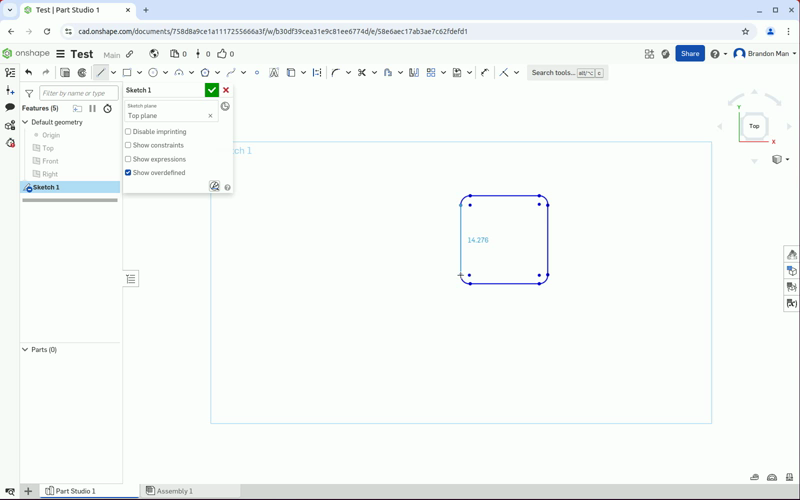
key_up(shift)
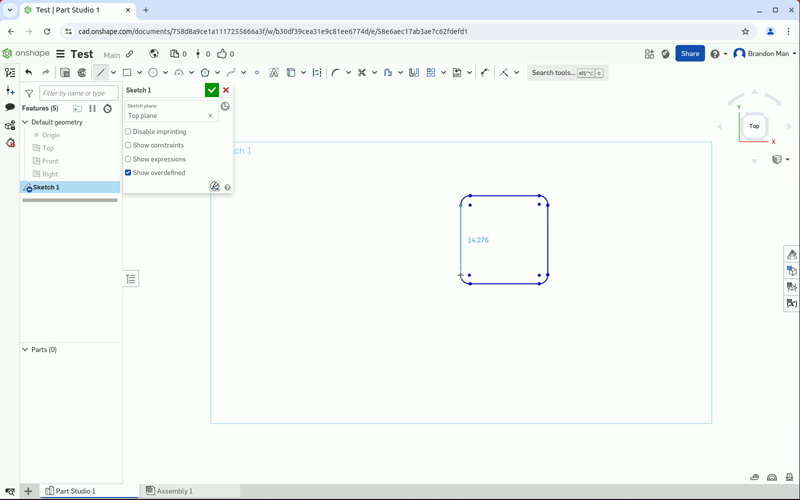
click(460, 274)
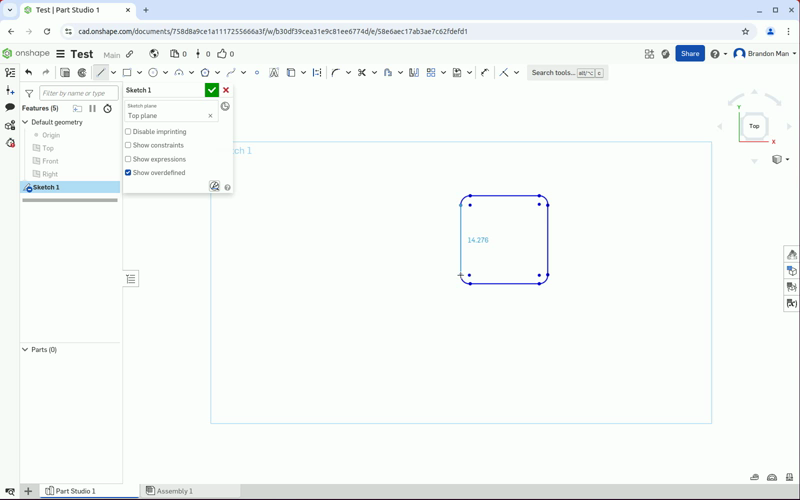
key(esc)
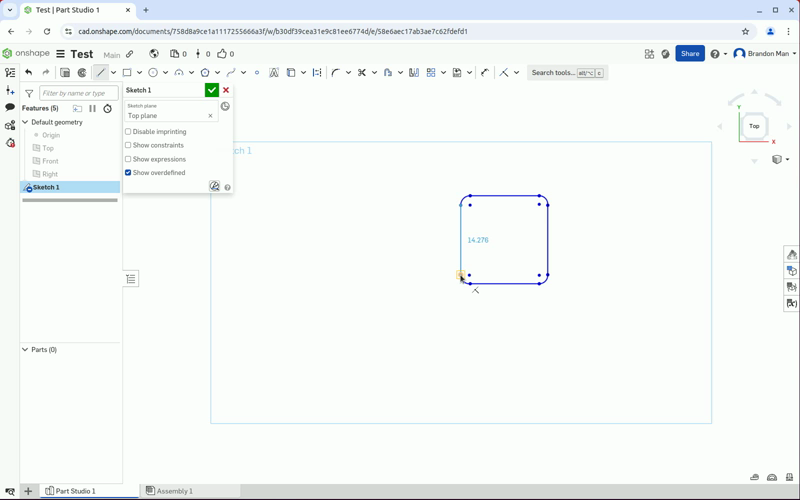
mouse_move(495, 232)
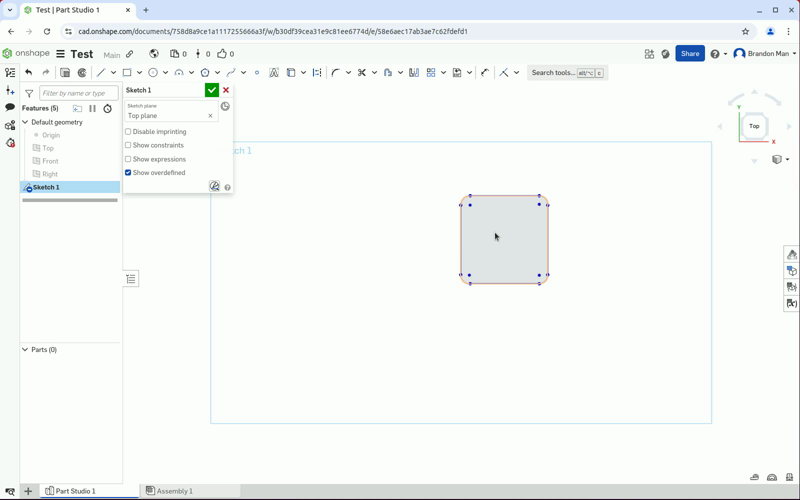
click(495, 232)
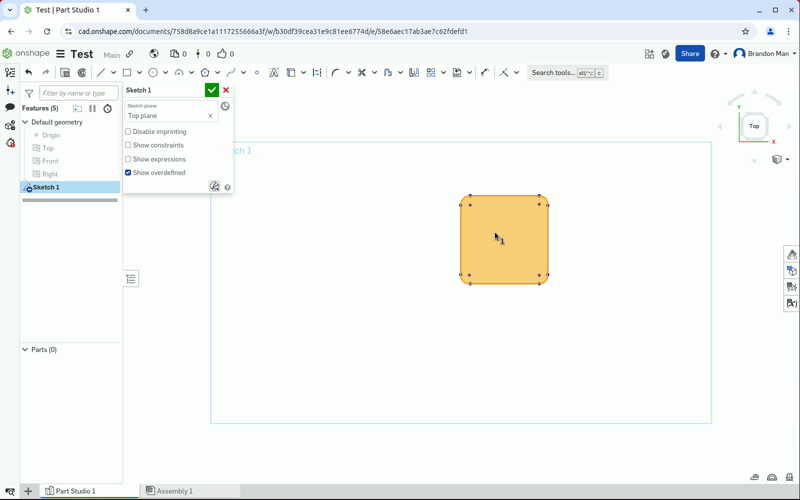
mouse_move(73, 352)
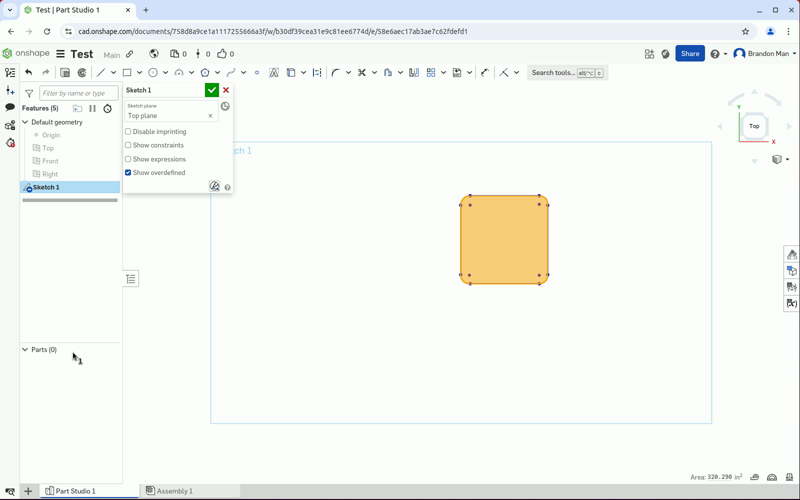
key(shift+y)
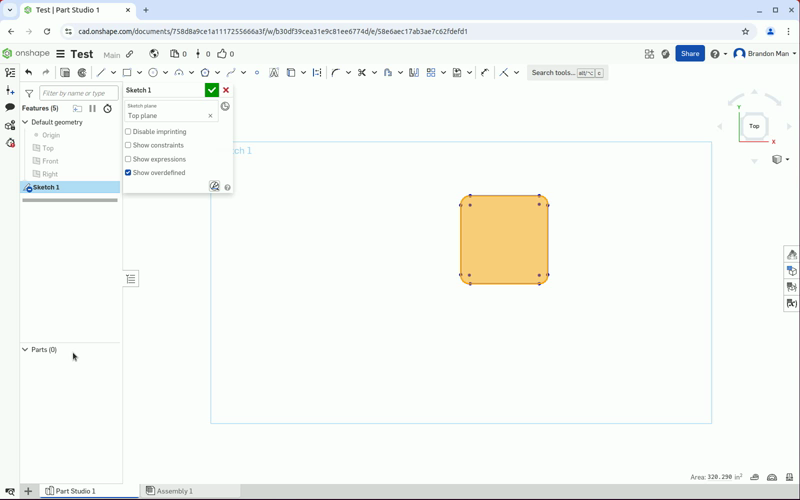
key(shift+e)
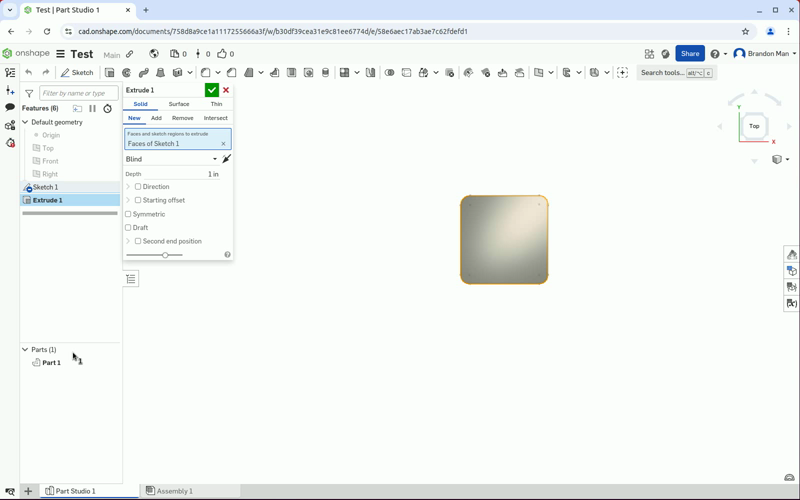
mouse_move(143, 106)
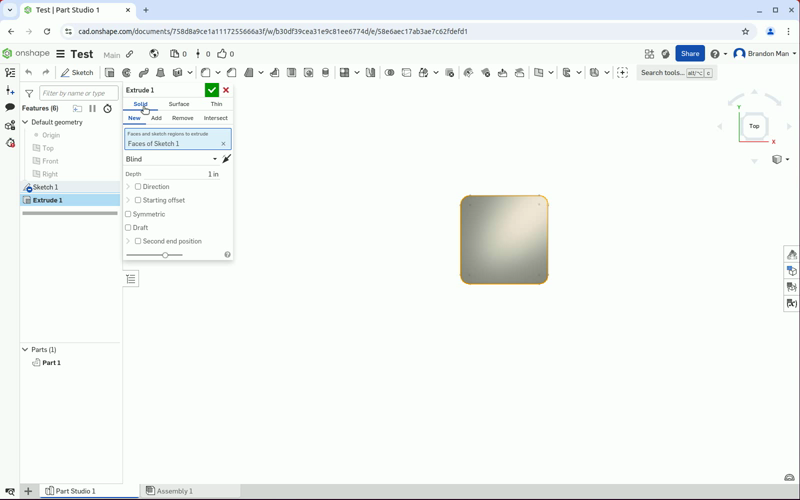
click(143, 106)
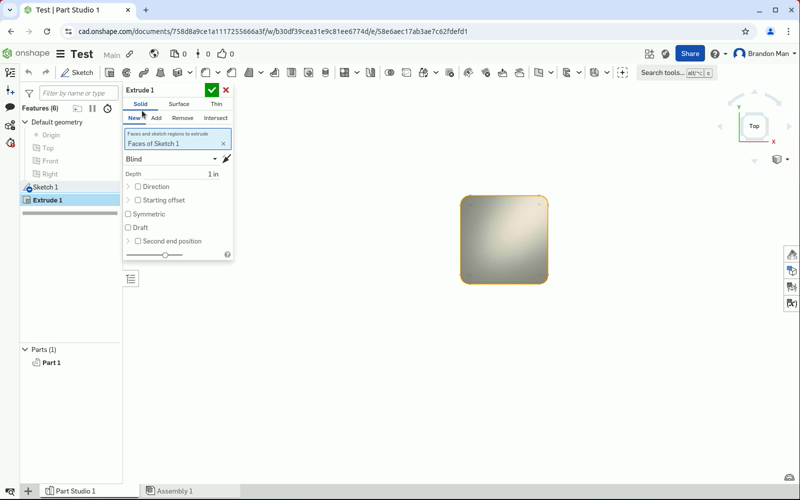
mouse_move(137, 120)
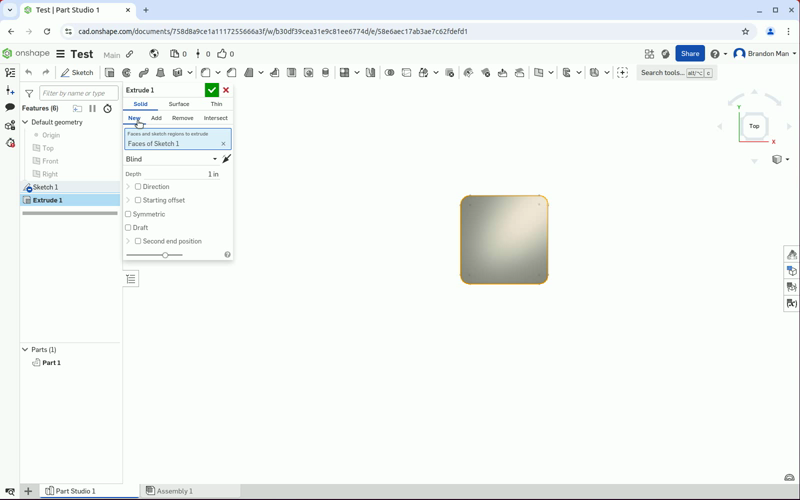
click(137, 120)
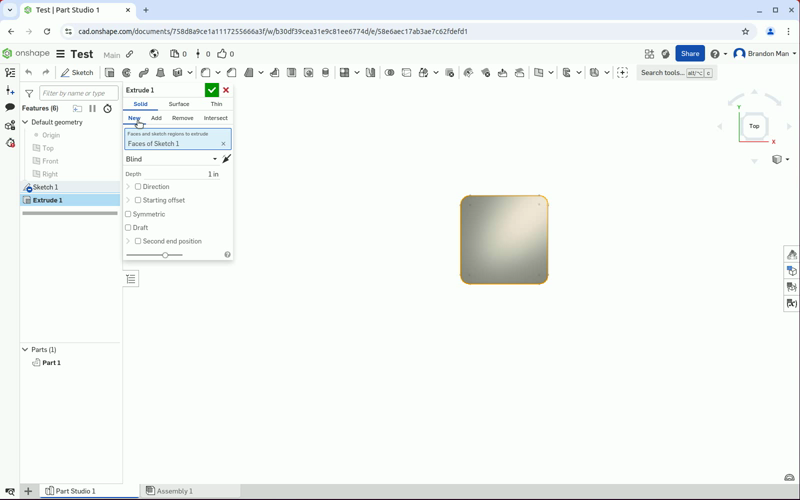
key(tab, 4)
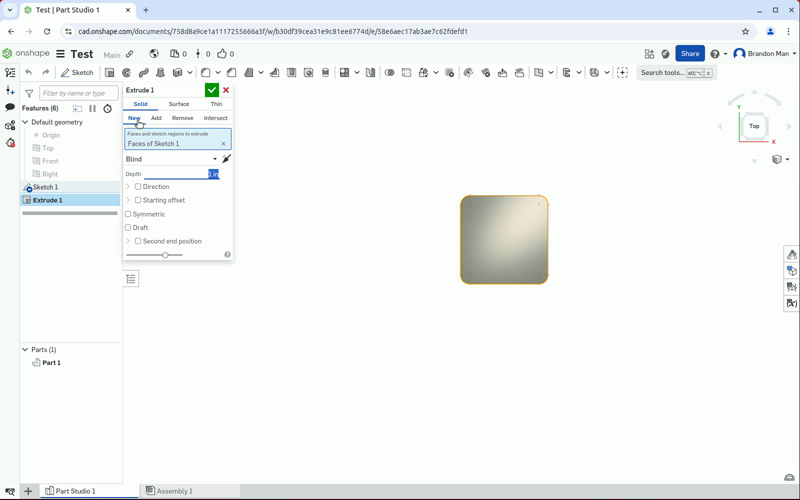
text(1.685)
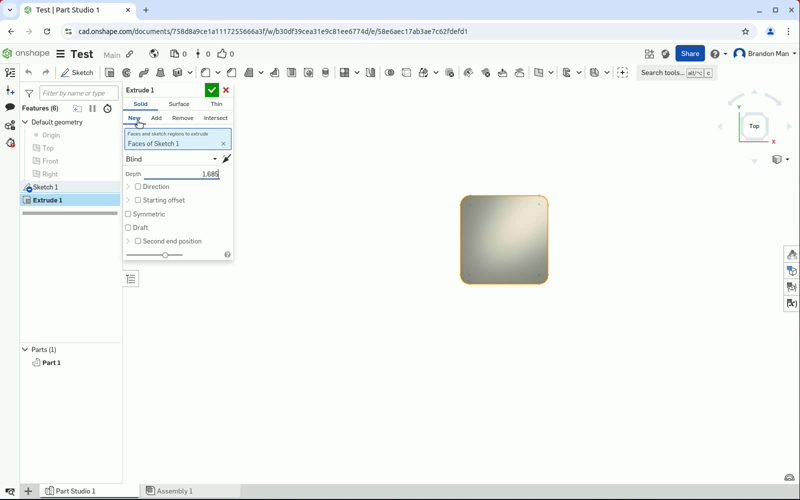
key(enter)
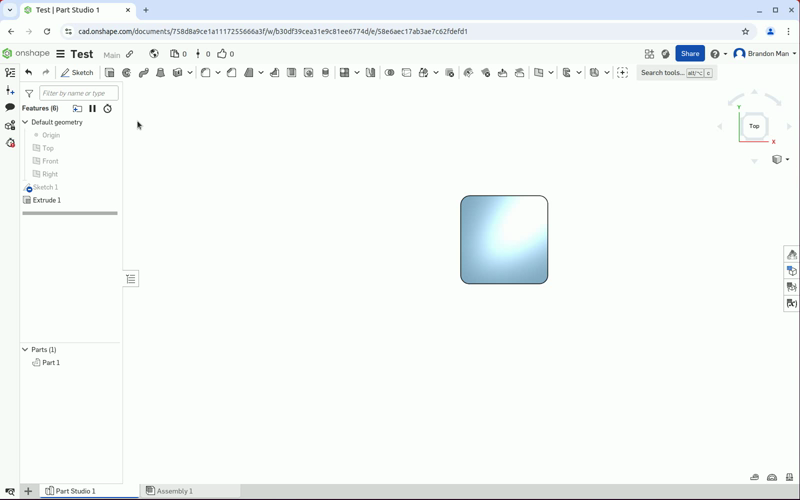
key(shift+h)
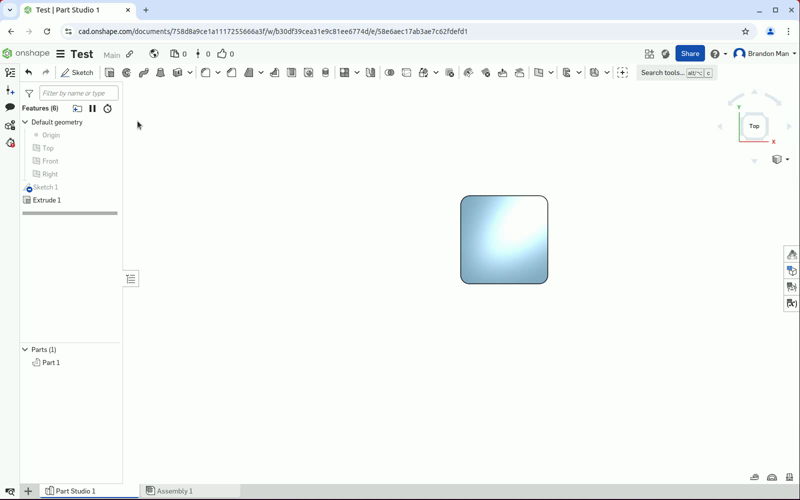
key(shift+h)
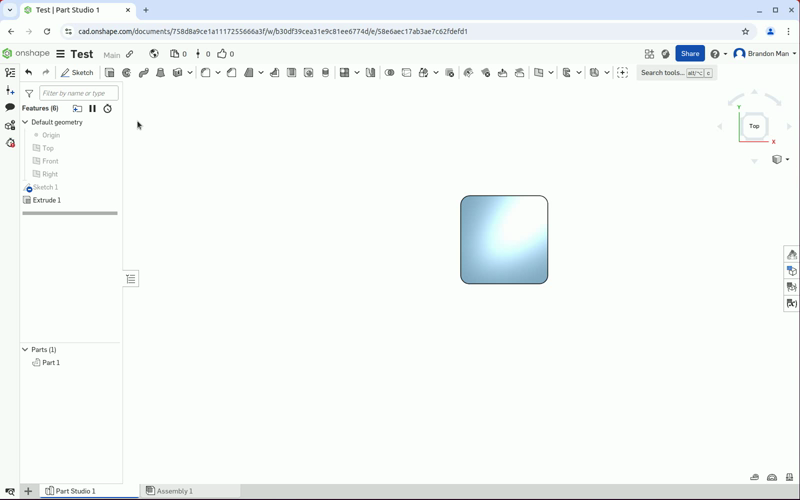
mouse_move(73, 189)
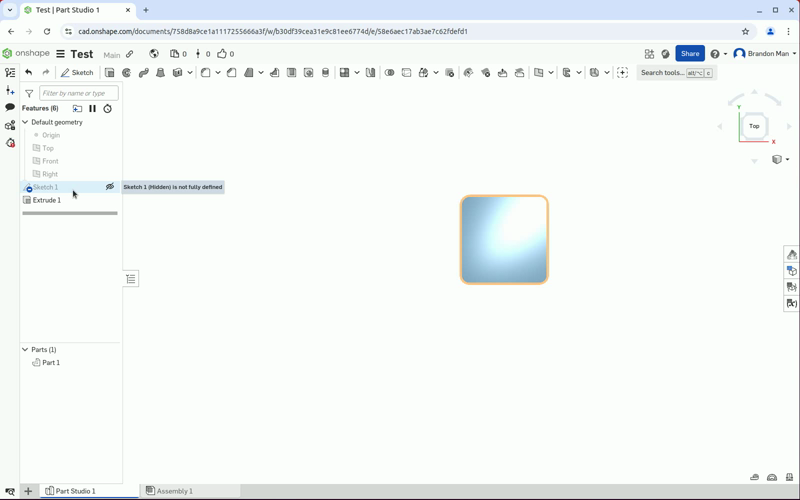
click(73, 189)
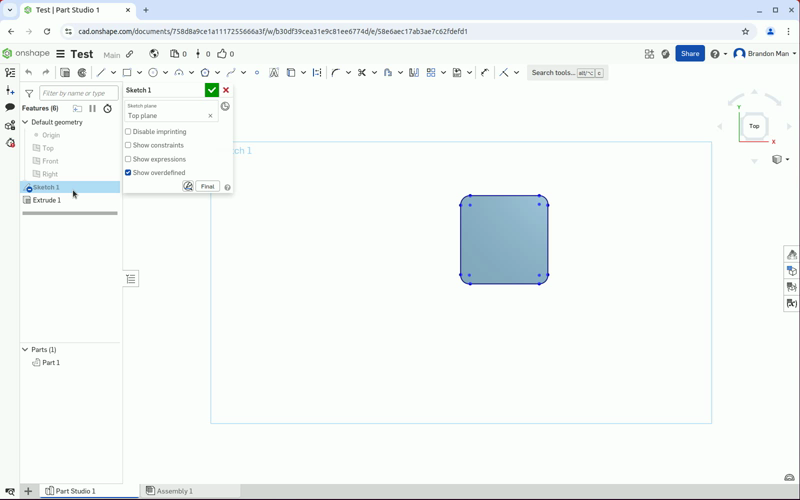
mouse_move(229, 92)
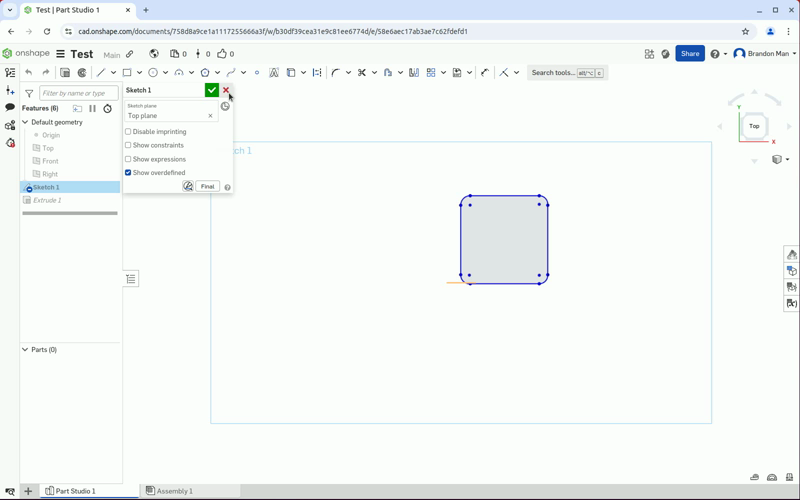
click(229, 92)
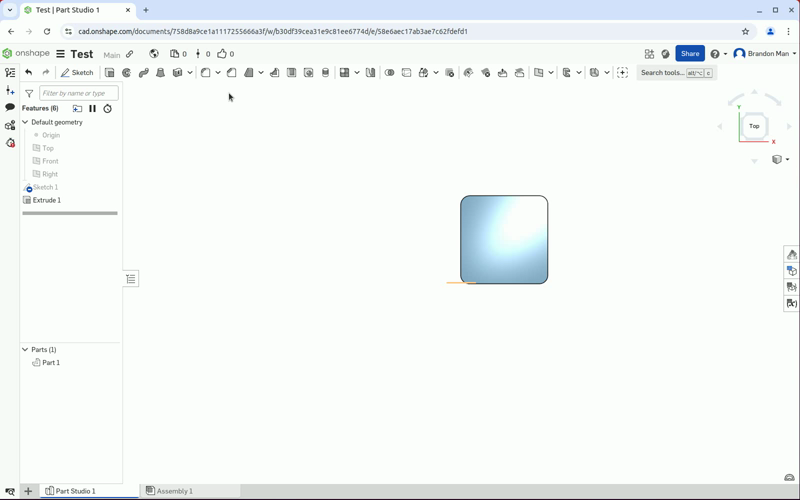
mouse_move(541, 75)
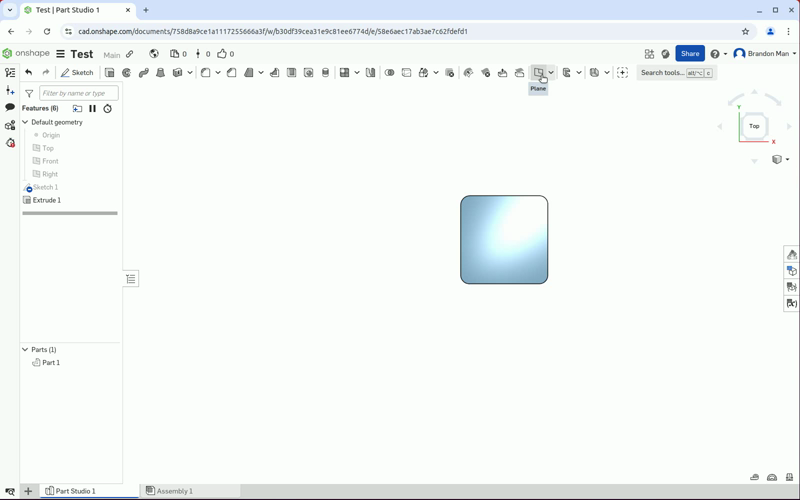
click(541, 75)
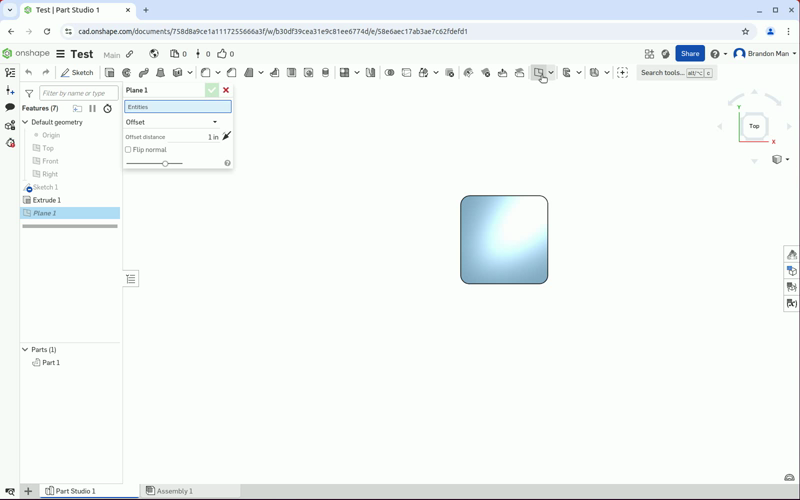
mouse_move(73, 150)
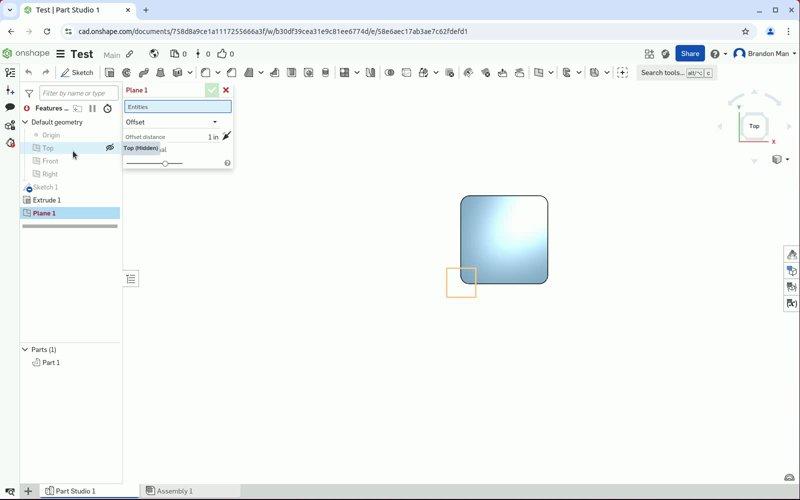
click(73, 150)
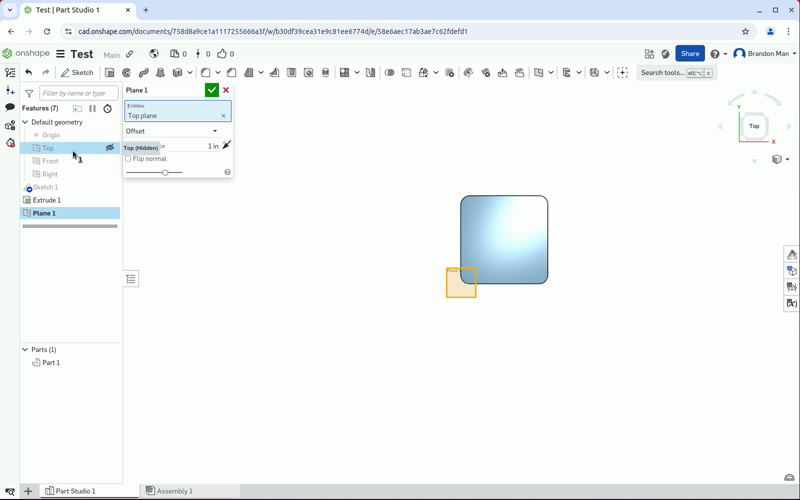
key(tab, 2)
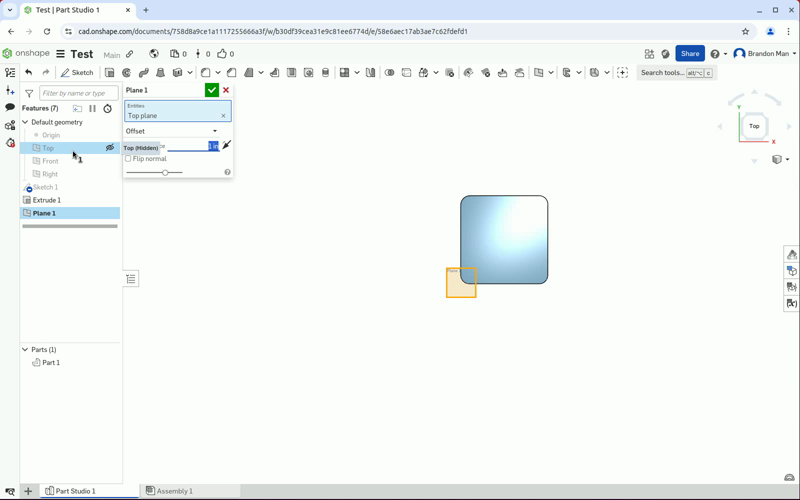
text(1.695)
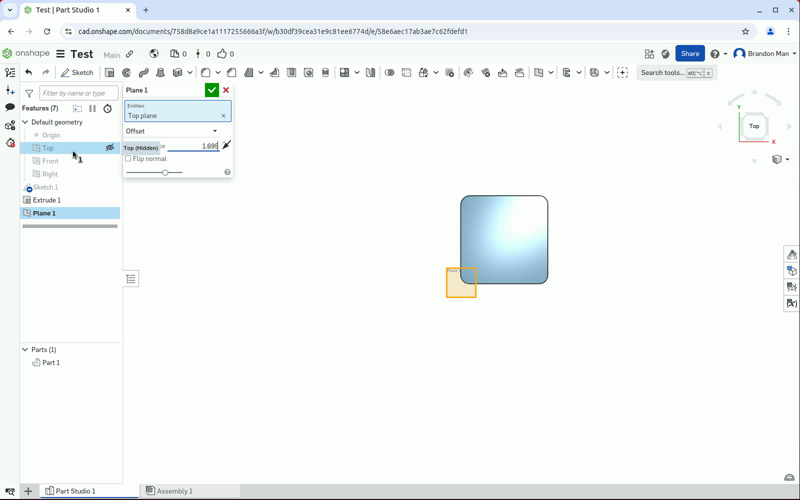
key(enter, 2)
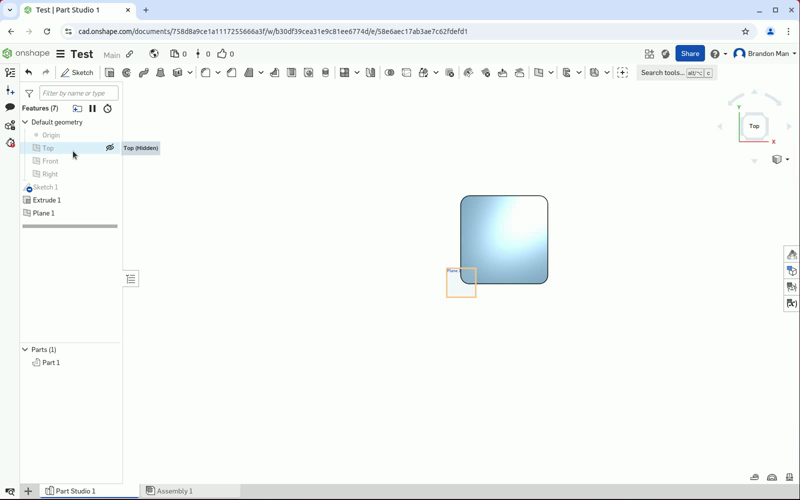
key(shift+s)
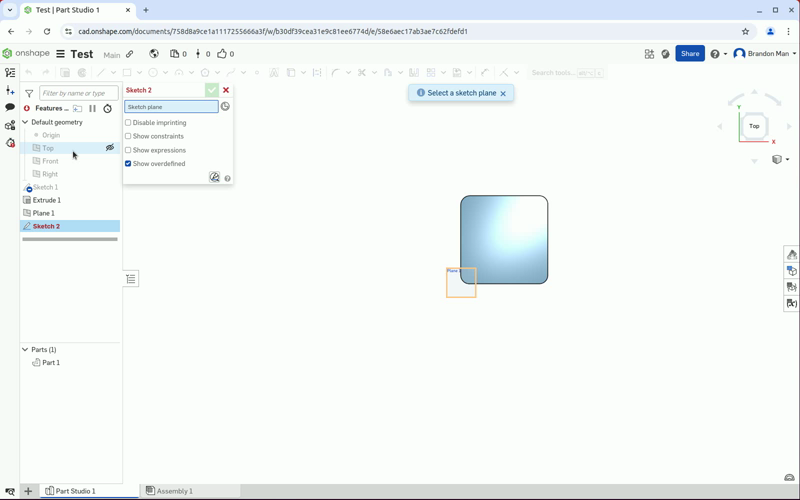
mouse_move(73, 215)
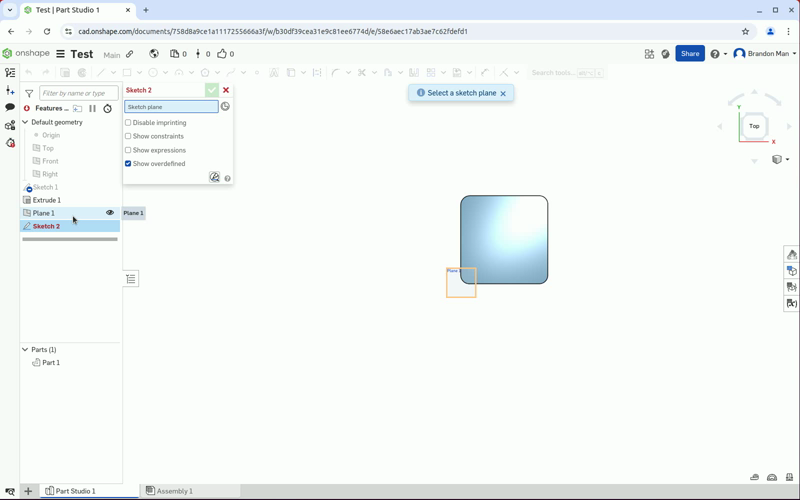
click(73, 215)
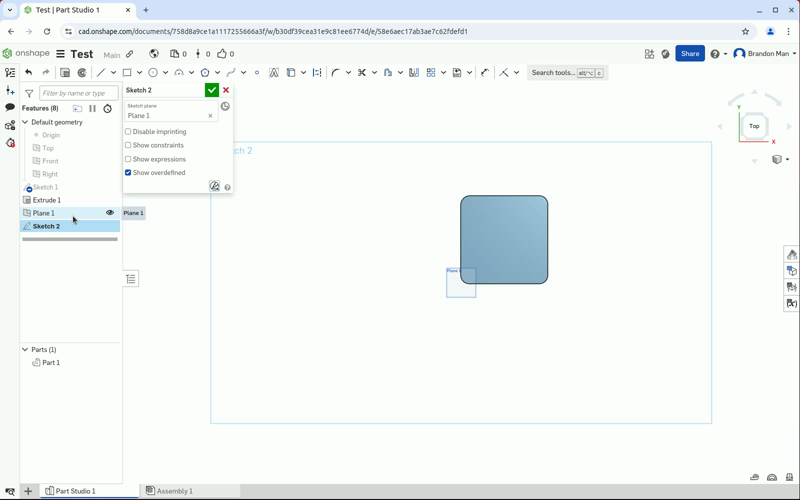
mouse_move(73, 352)
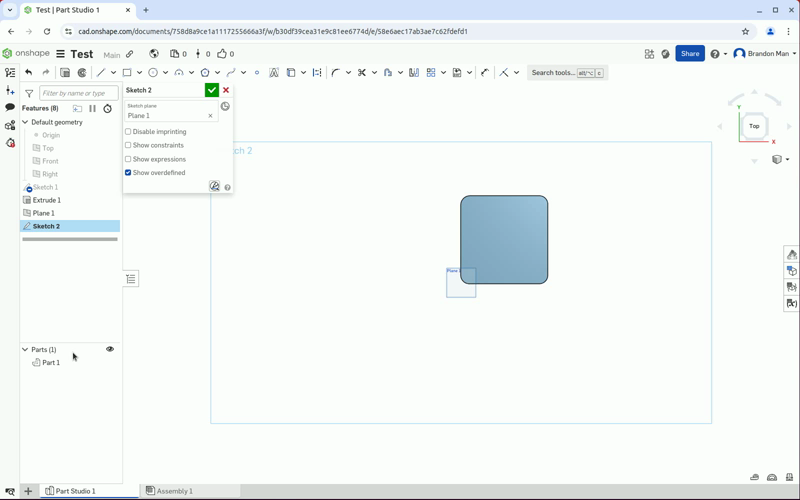
key(y)
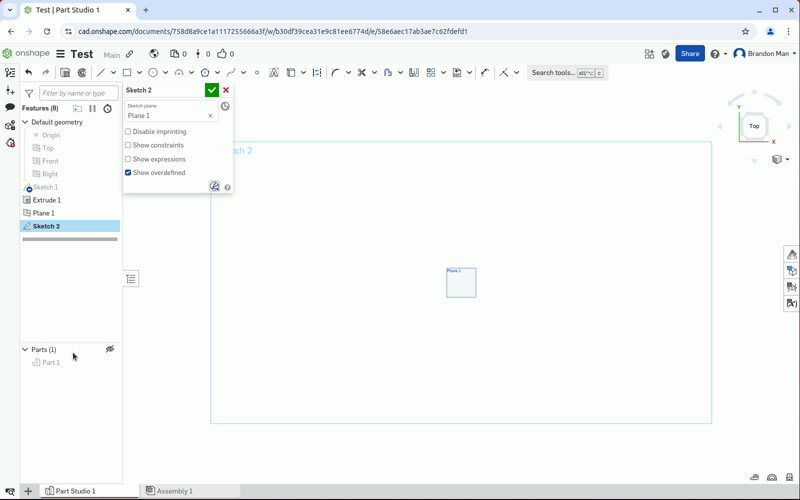
key(c)
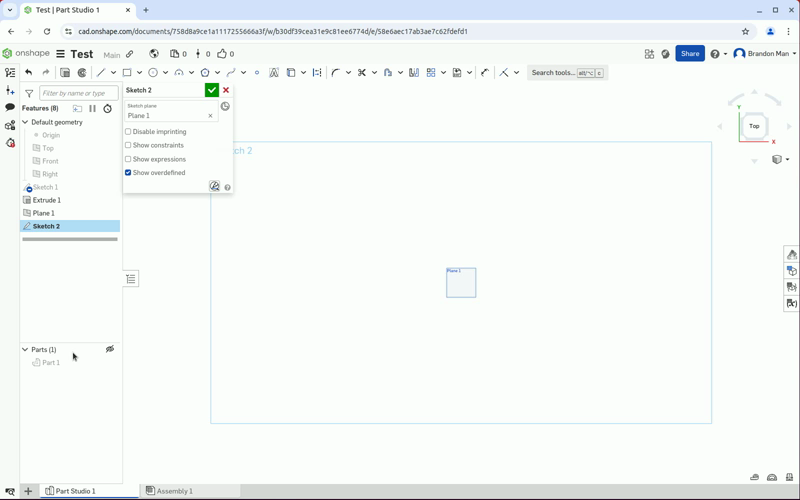
key_down(shift)
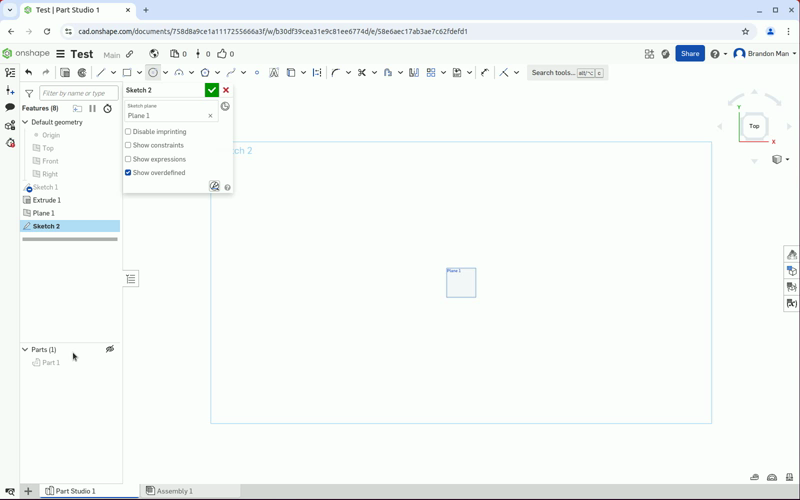
mouse_move(504, 239)
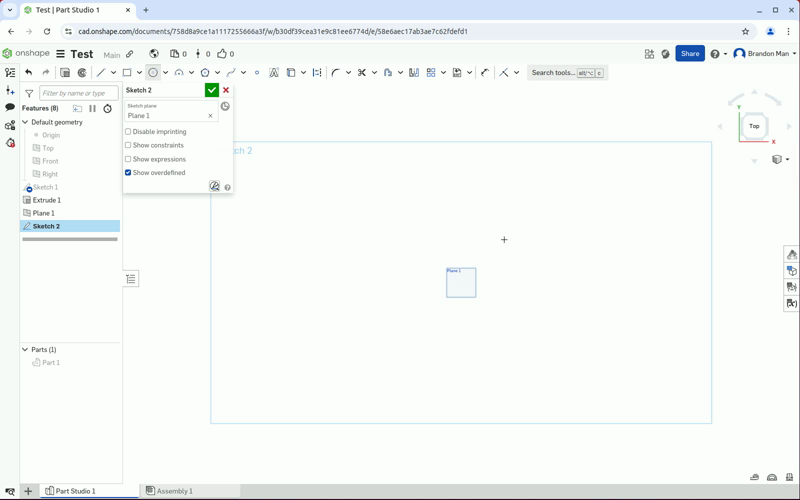
click(504, 239)
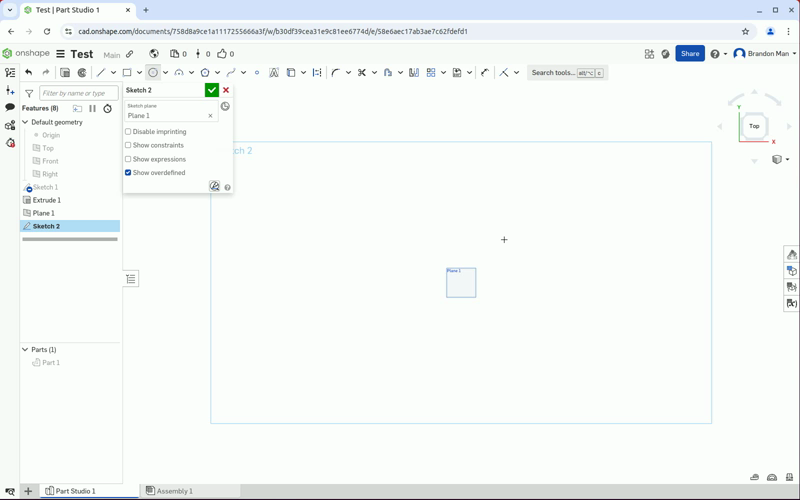
key_up(shift)
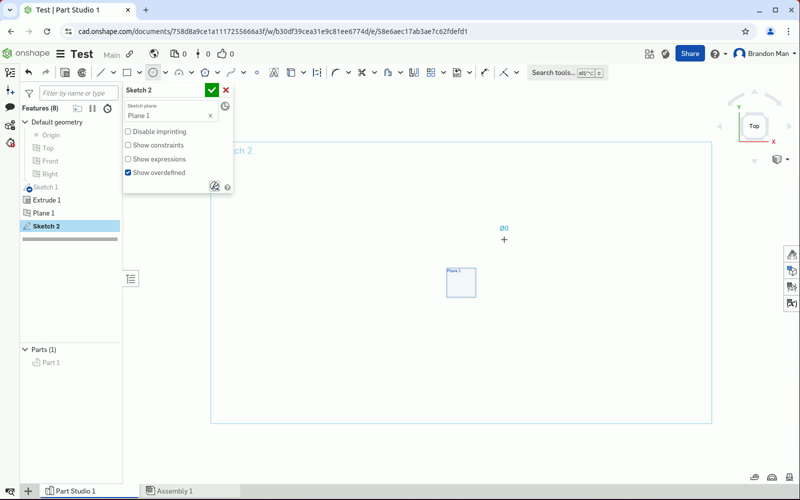
mouse_move(539, 239)
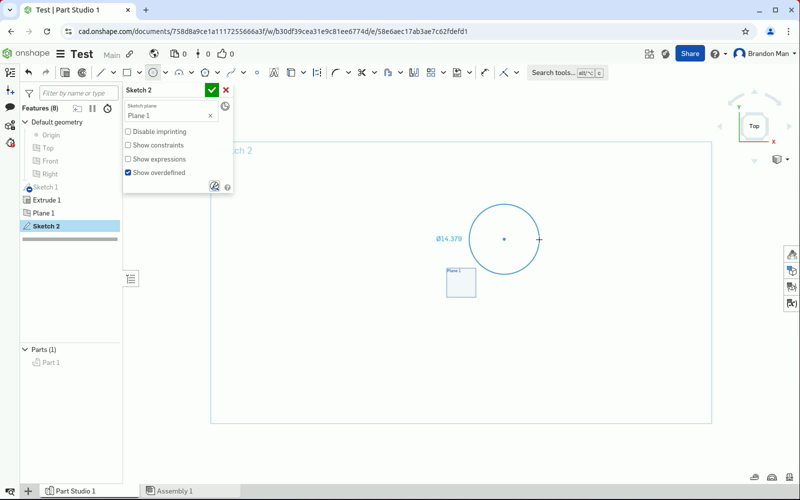
click(539, 239)
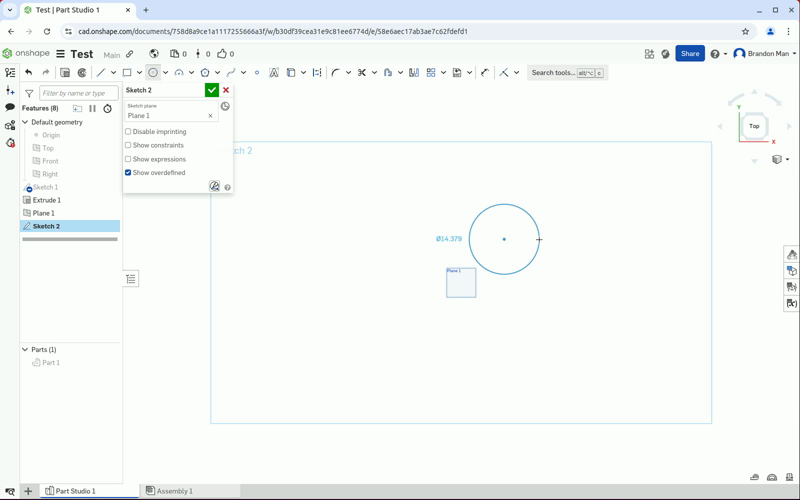
key(esc)
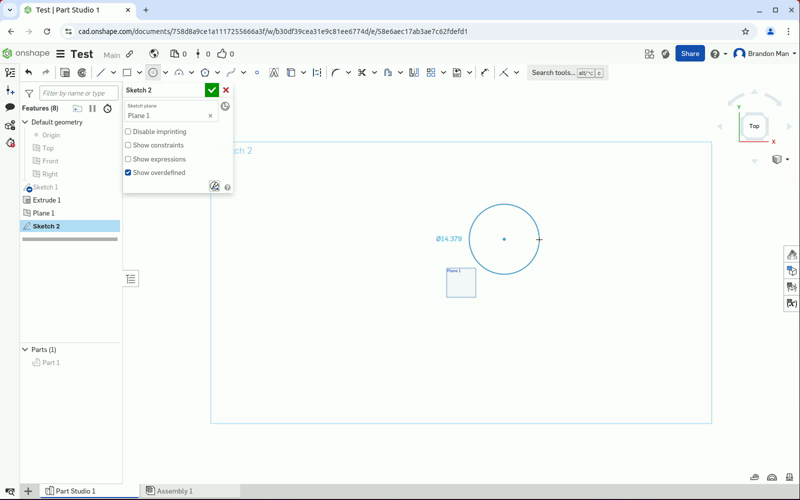
mouse_move(506, 208)
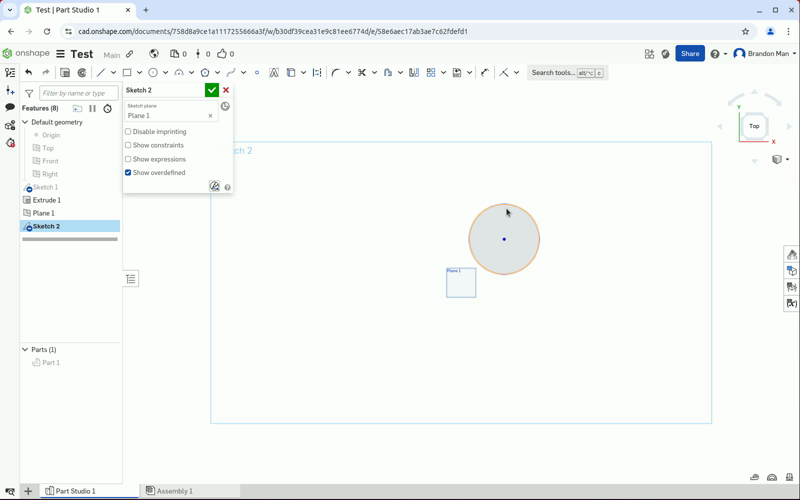
click(506, 208)
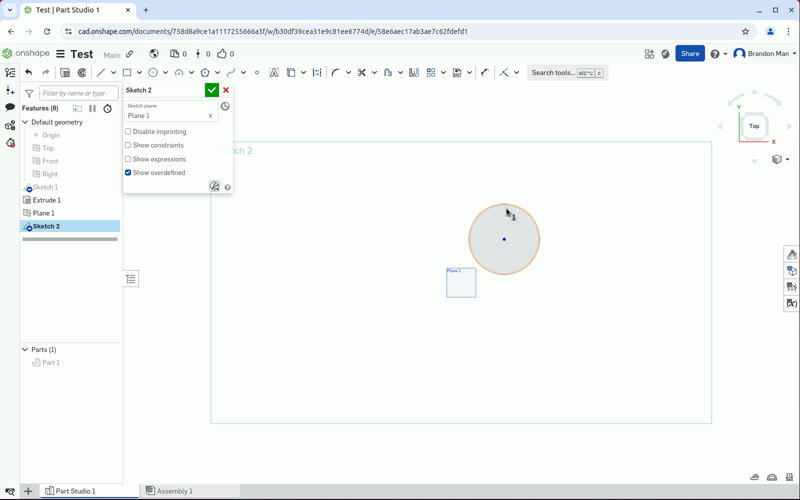
mouse_move(73, 352)
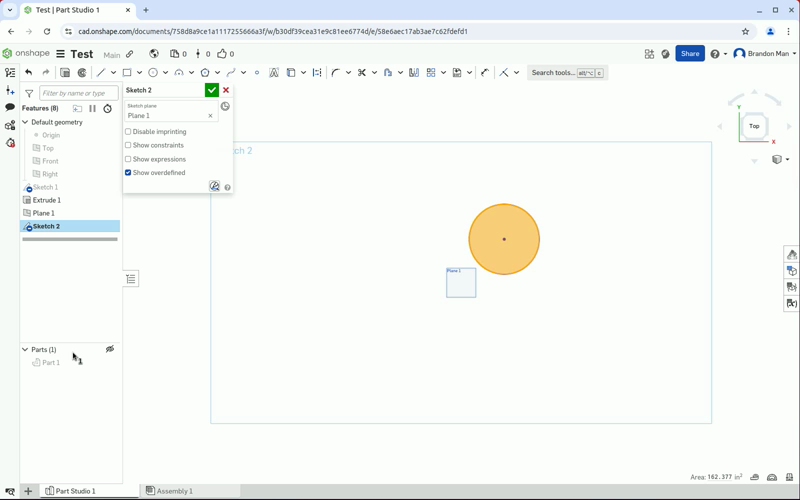
key(shift+y)
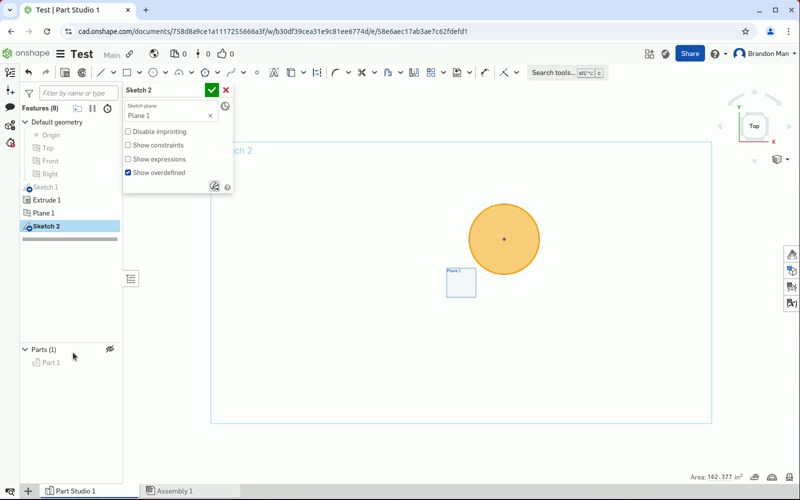
key(shift+e)
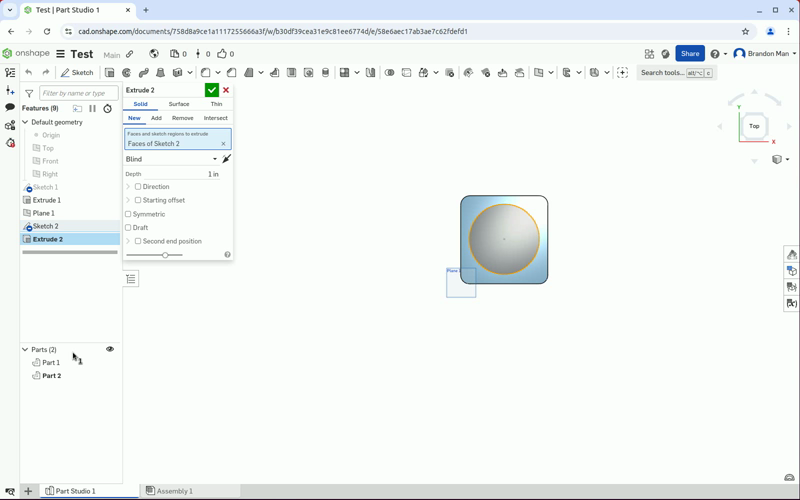
mouse_move(143, 106)
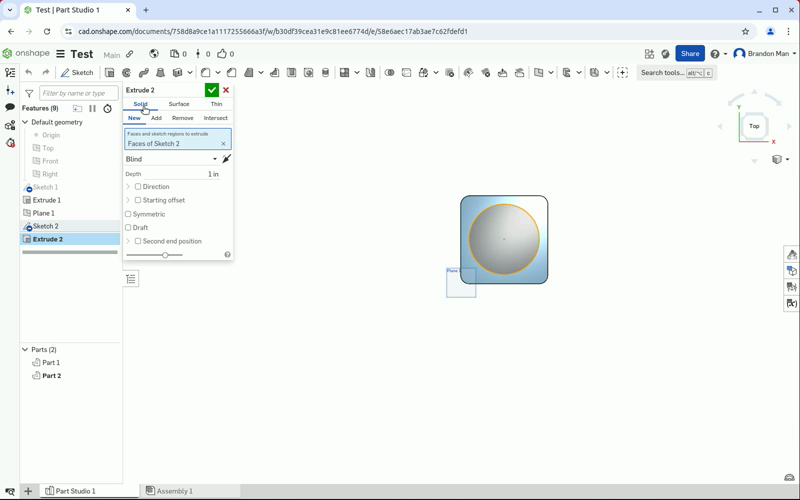
click(143, 106)
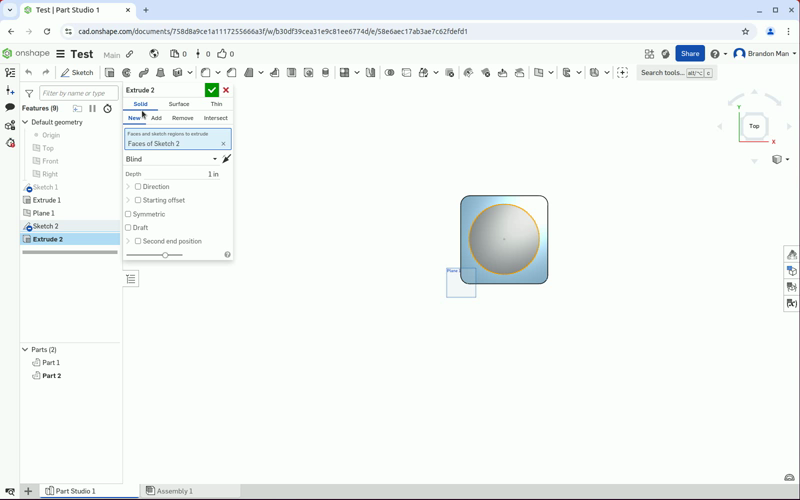
mouse_move(137, 120)
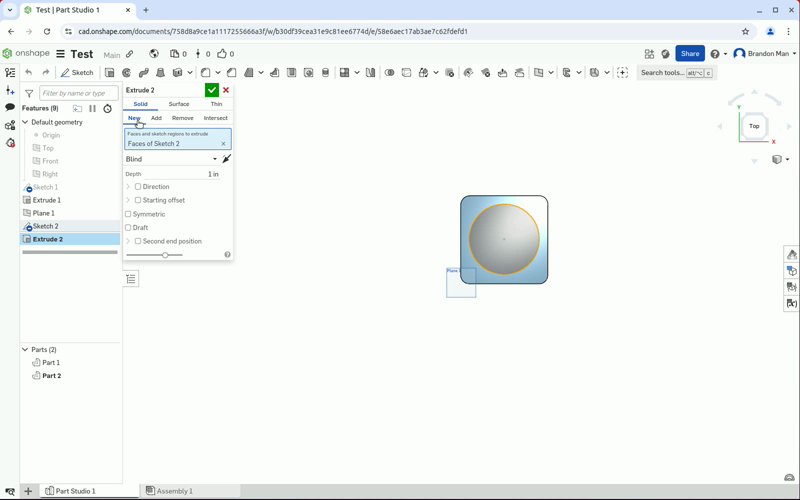
click(137, 120)
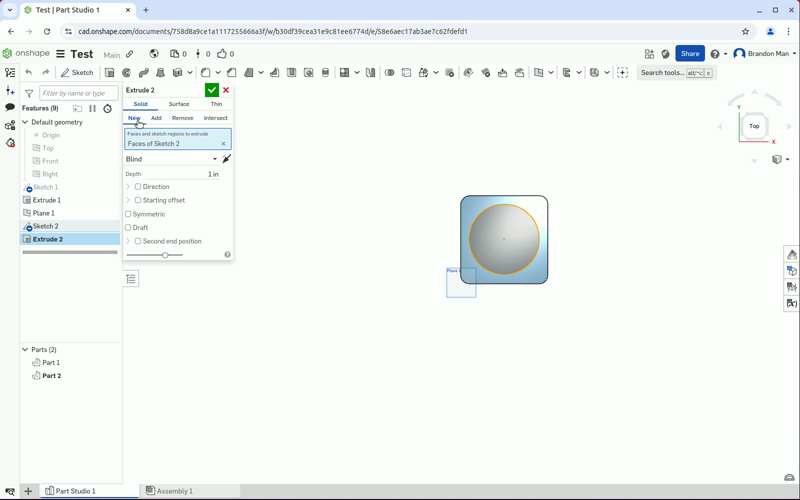
key(tab, 4)
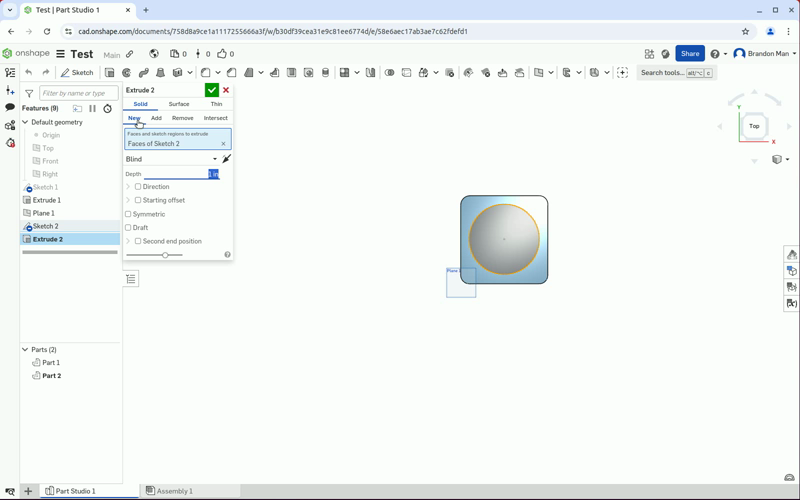
text(21.423)
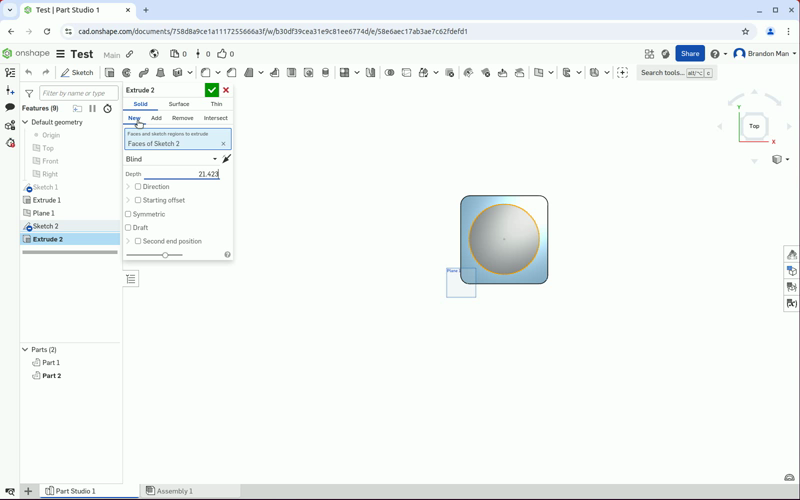
key(enter)
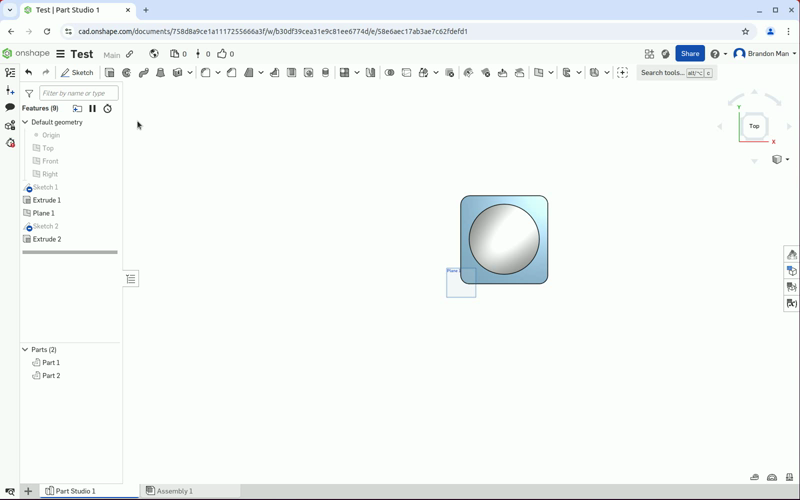
key(shift+h)
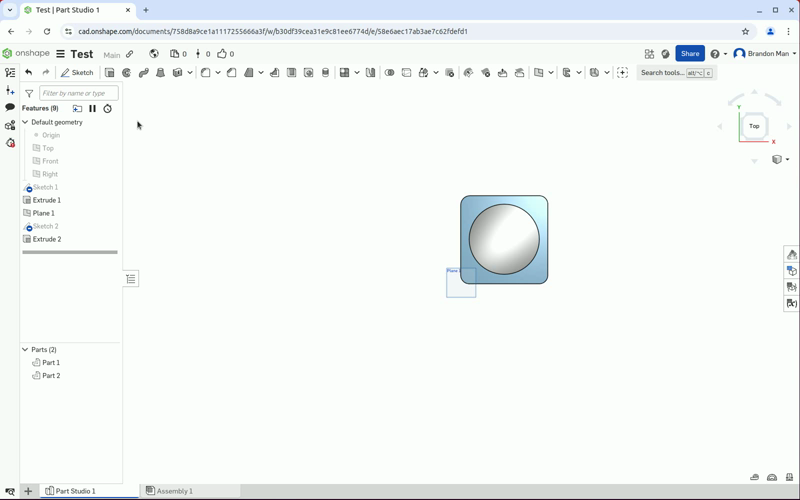
key(shift+h)
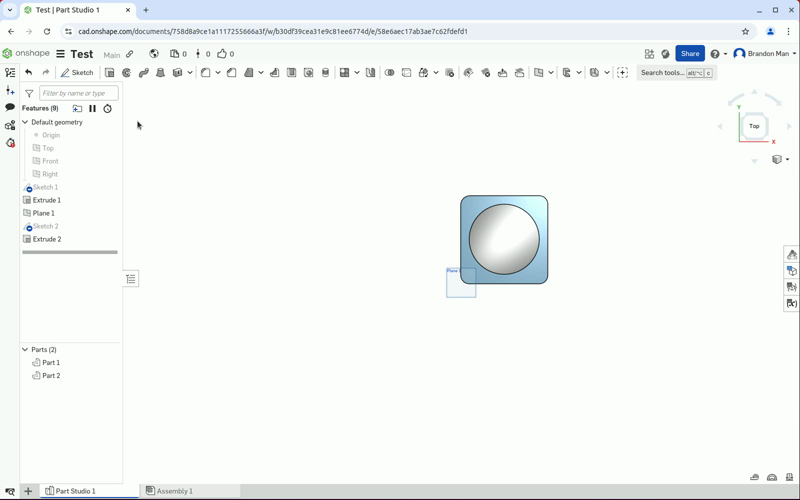
mouse_move(73, 189)
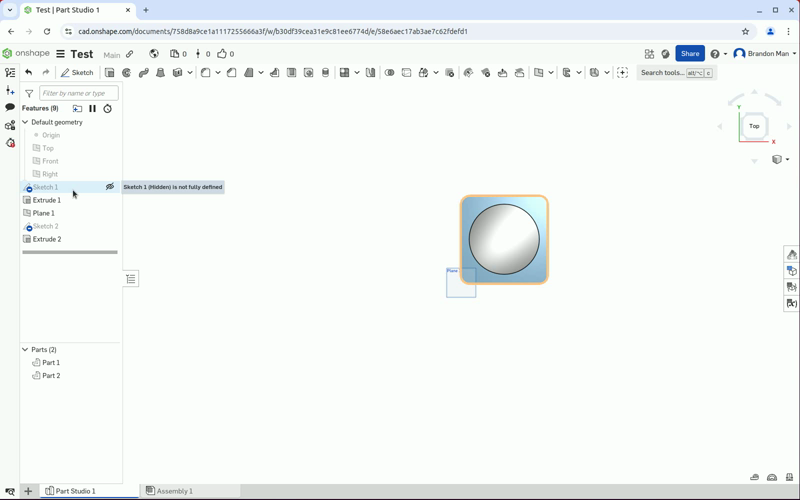
click(73, 189)
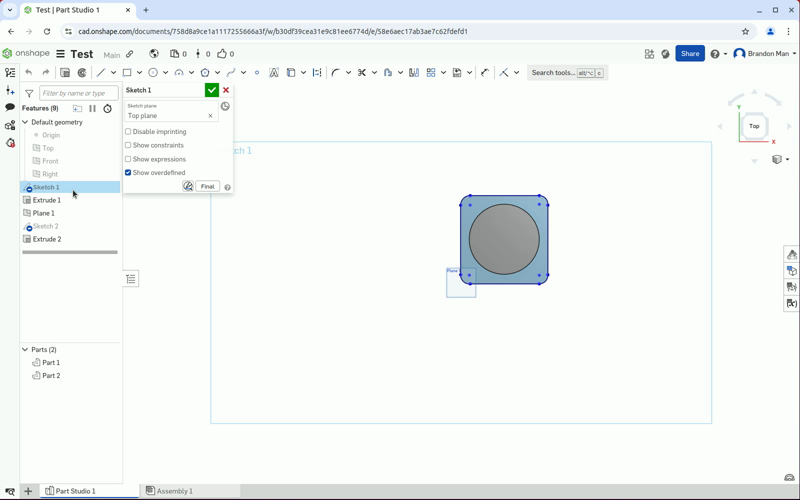
mouse_move(229, 92)
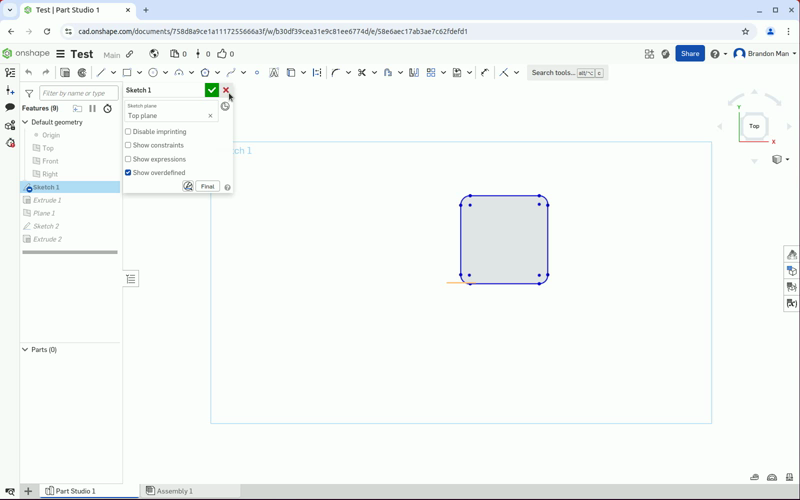
click(229, 92)
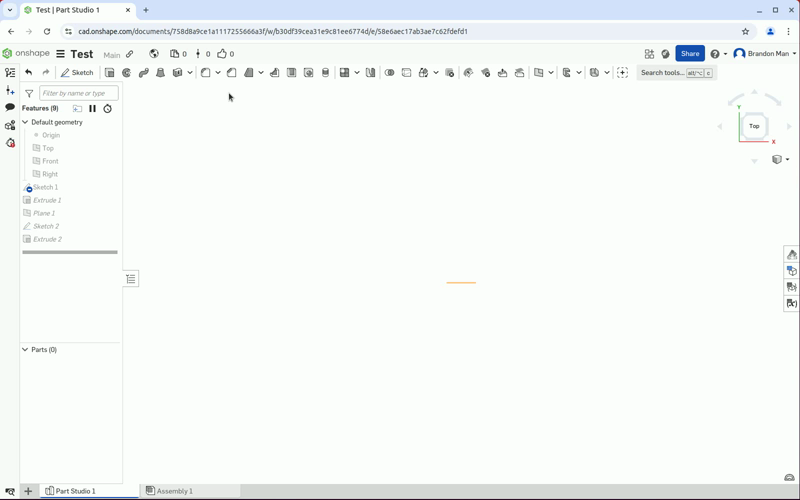
mouse_move(541, 75)
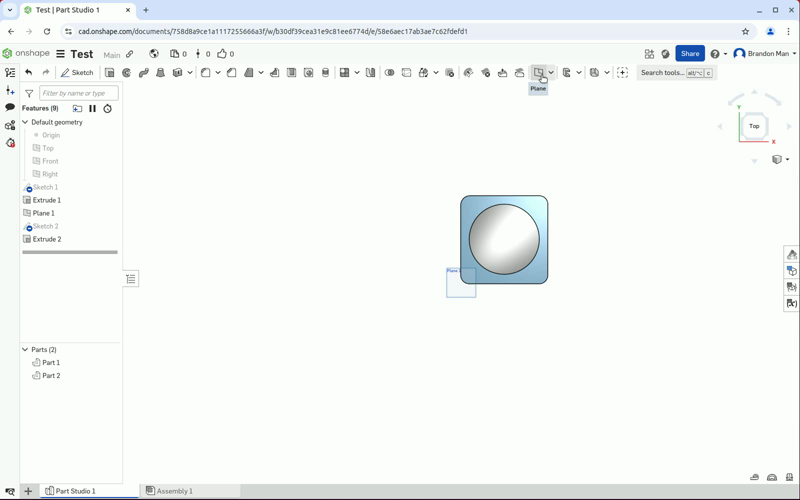
click(541, 75)
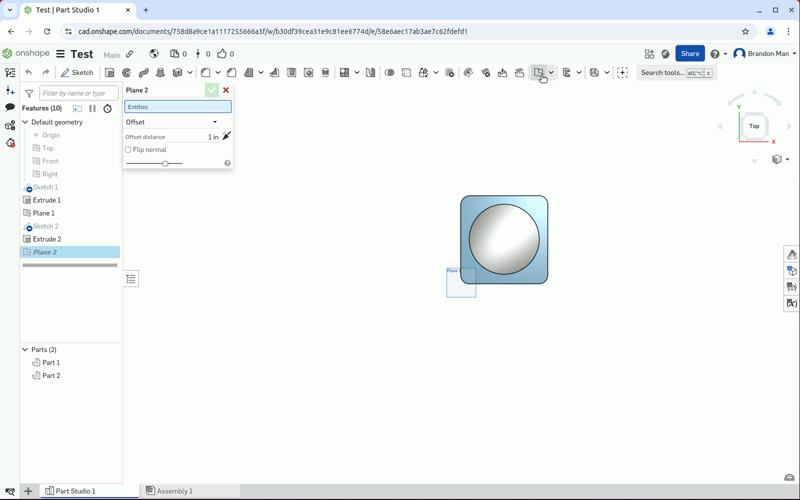
mouse_move(73, 150)
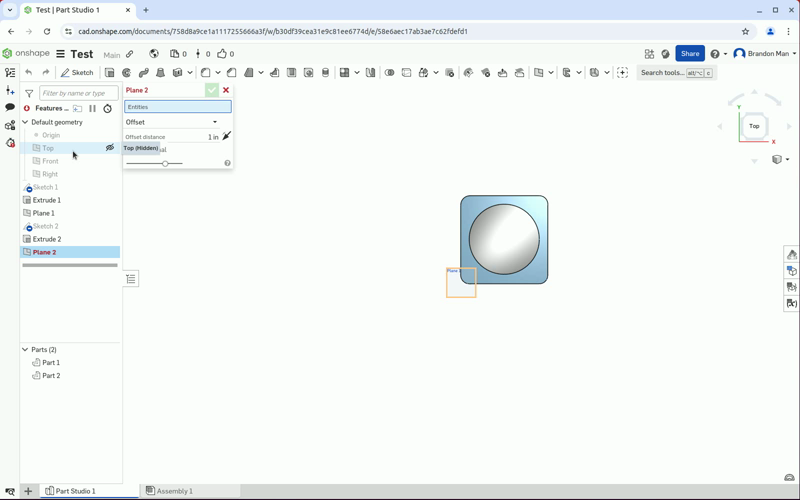
click(73, 150)
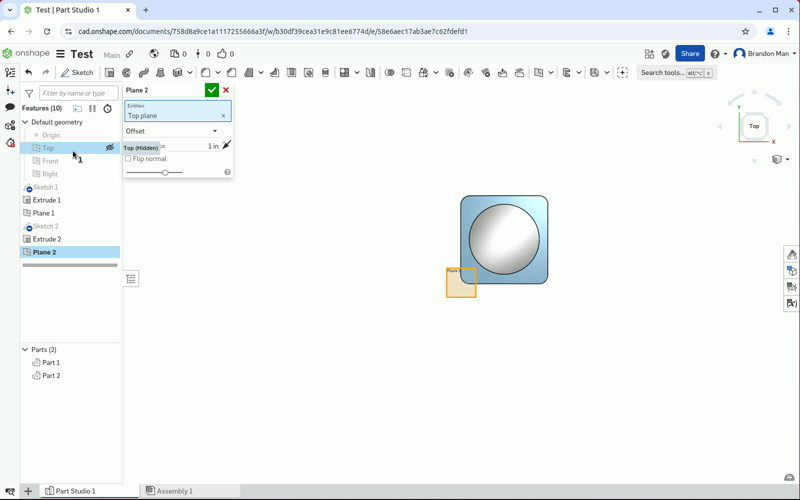
key(tab, 2)
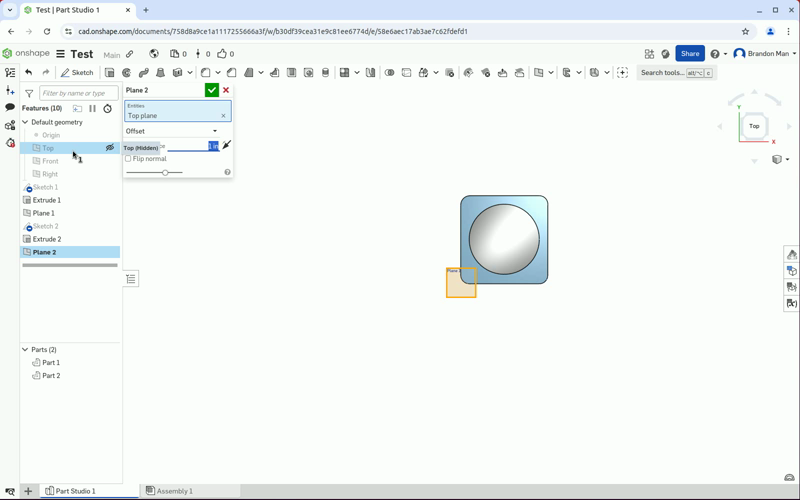
text(23.108)
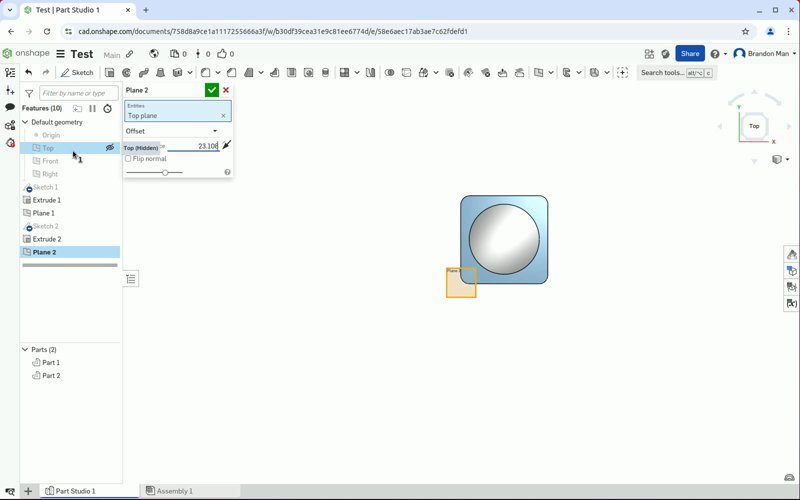
key(enter, 2)
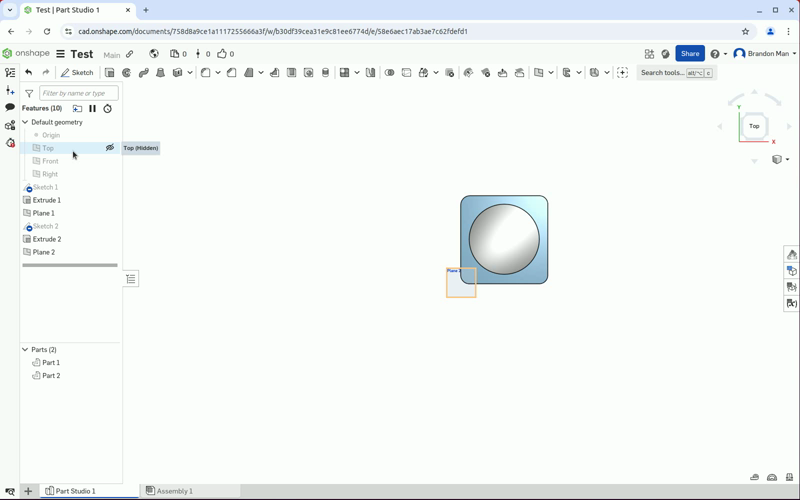
key(shift+s)
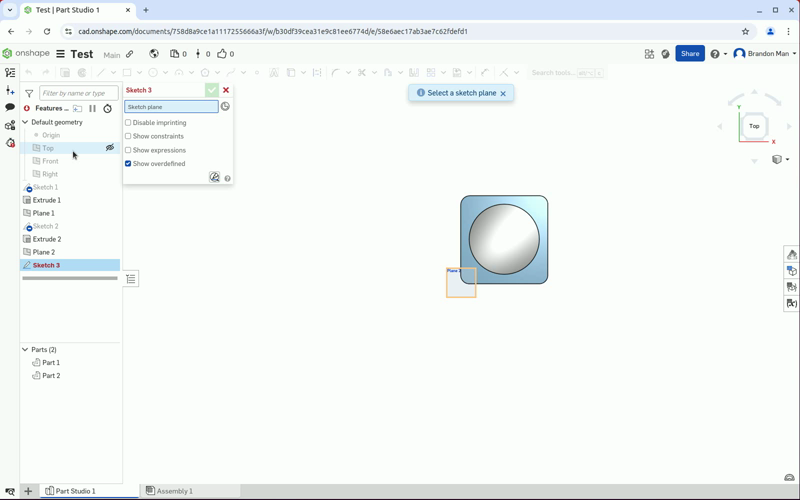
mouse_move(73, 254)
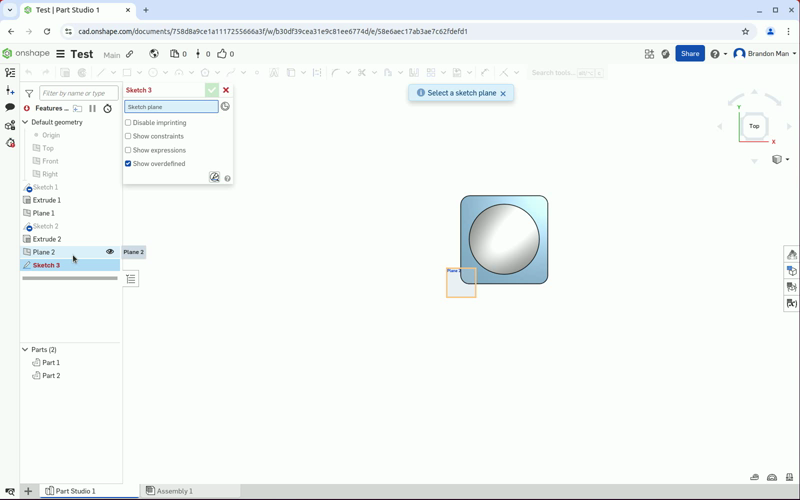
click(73, 254)
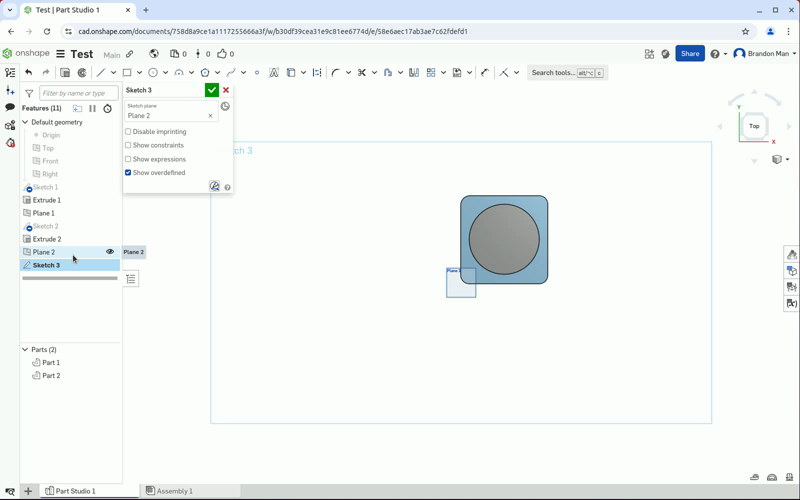
mouse_move(73, 352)
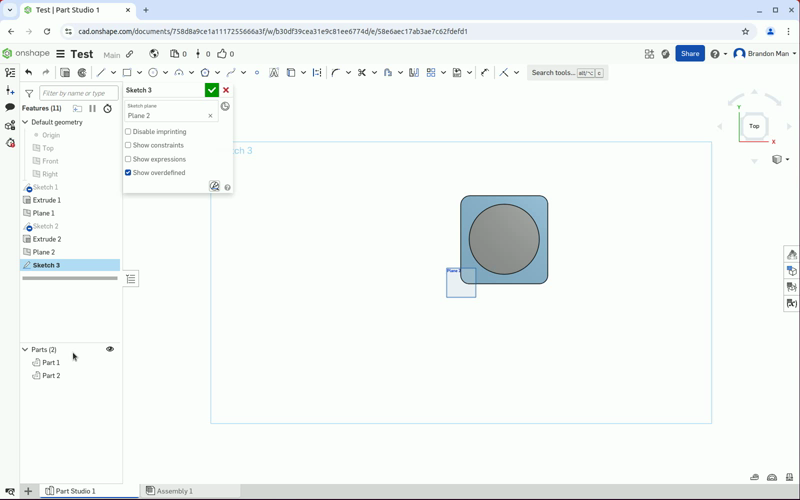
key(y)
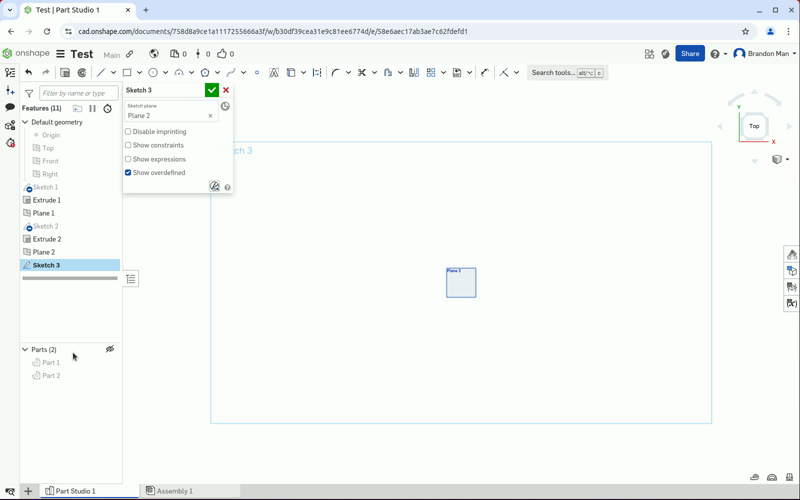
key(c)
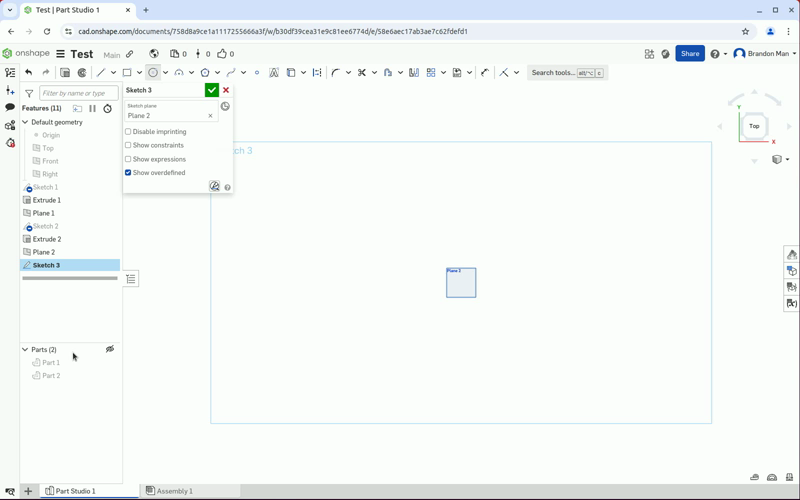
key_down(shift)
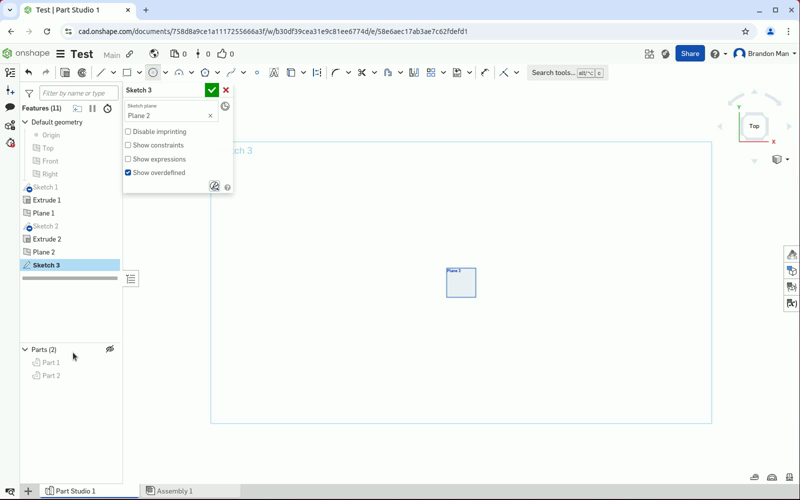
mouse_move(505, 239)
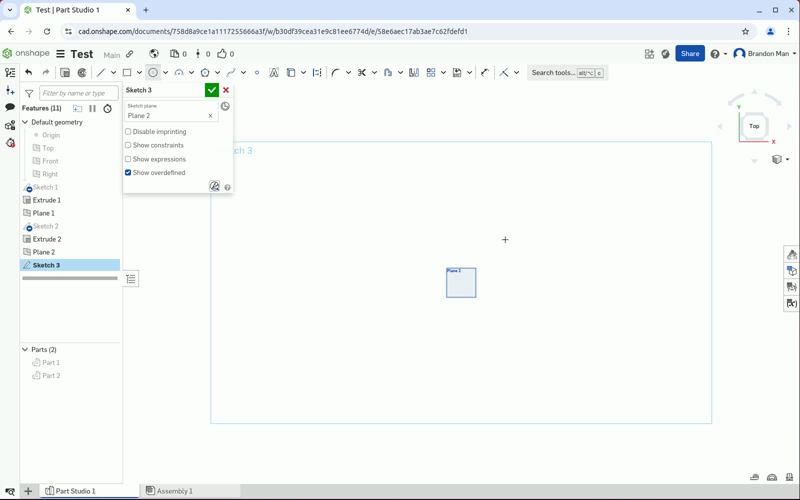
click(505, 239)
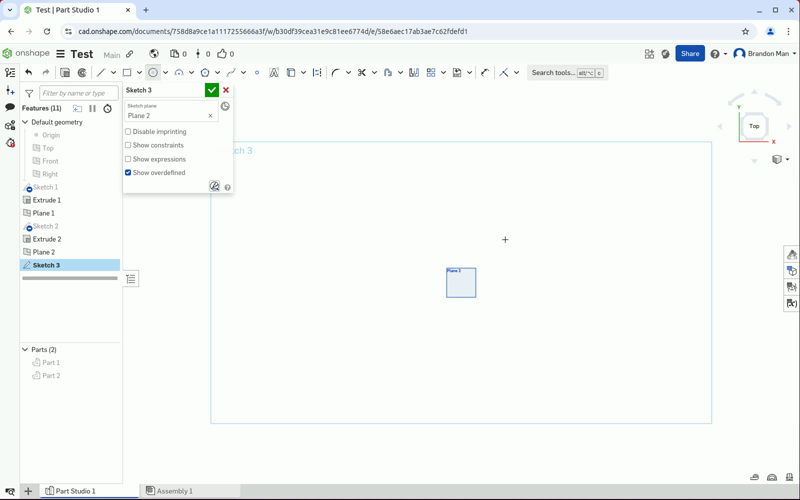
key_up(shift)
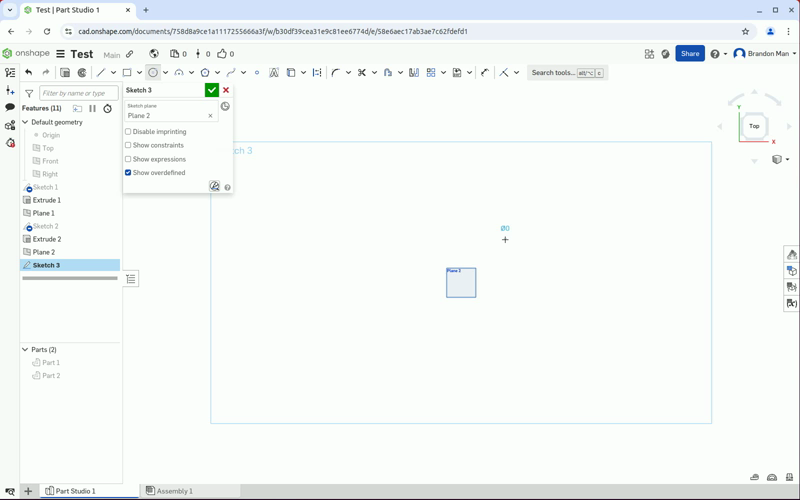
mouse_move(512, 239)
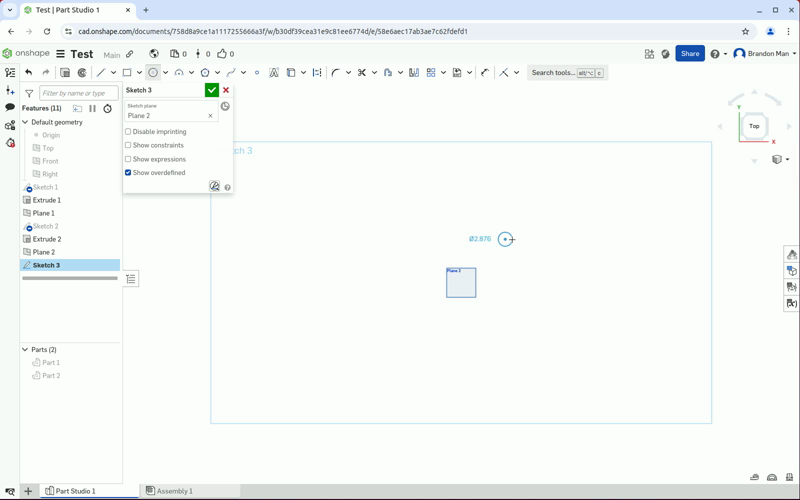
click(512, 239)
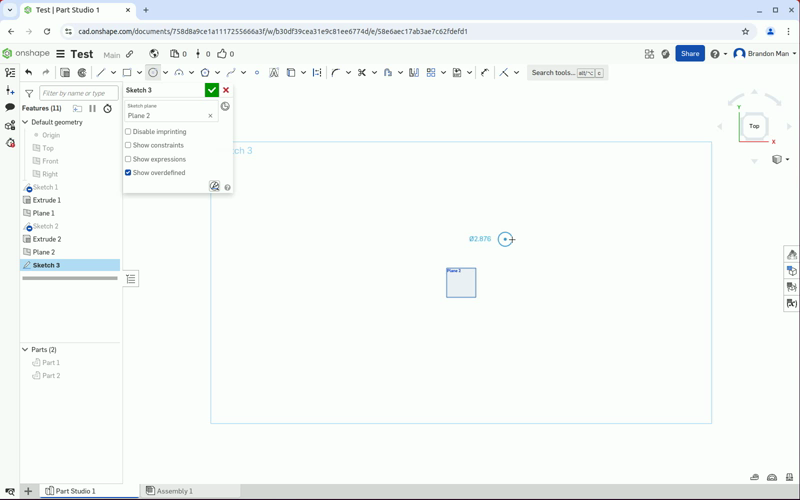
key(esc)
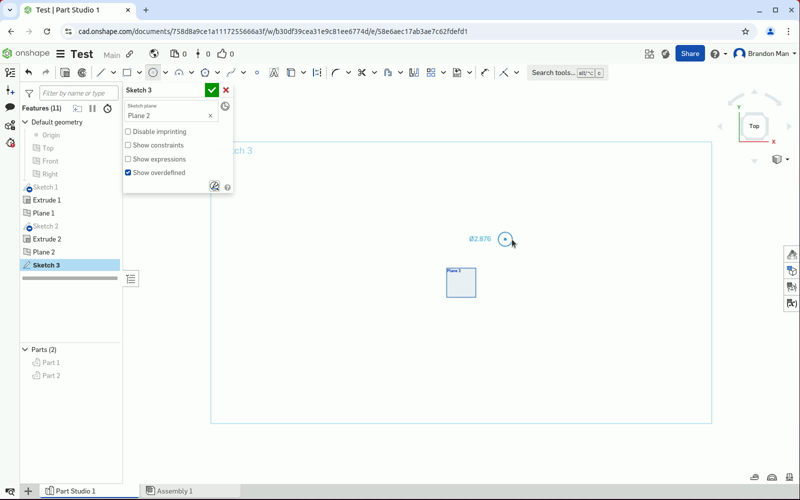
mouse_move(502, 241)
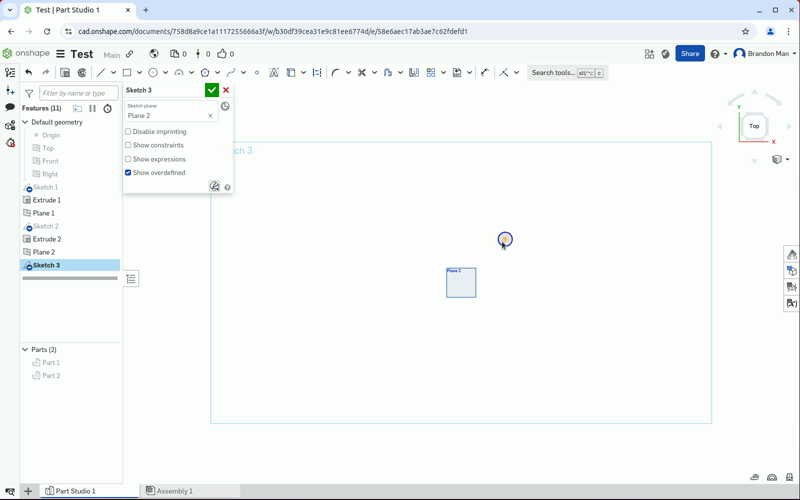
scroll(6)
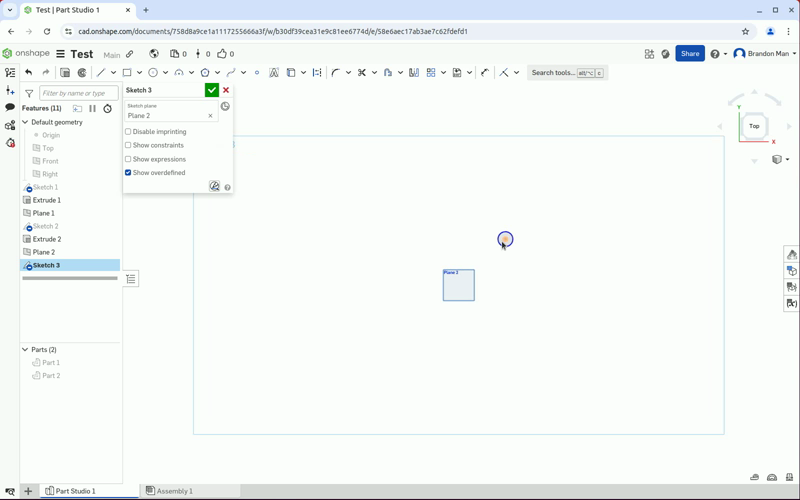
scroll(6)
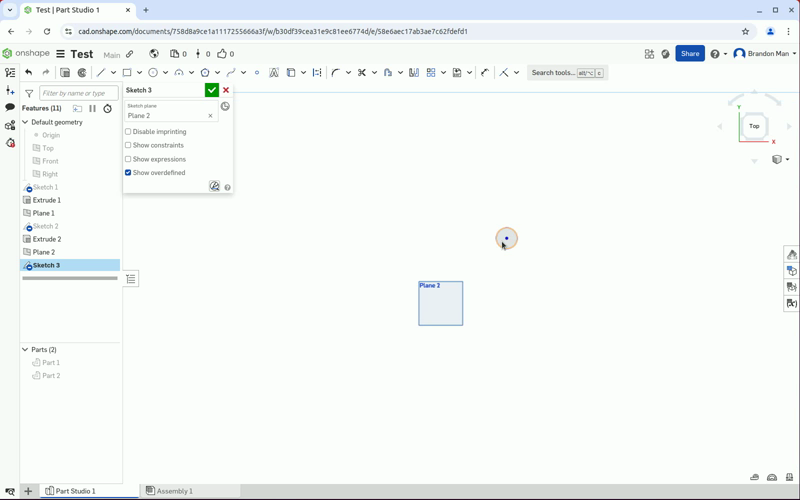
scroll(6)
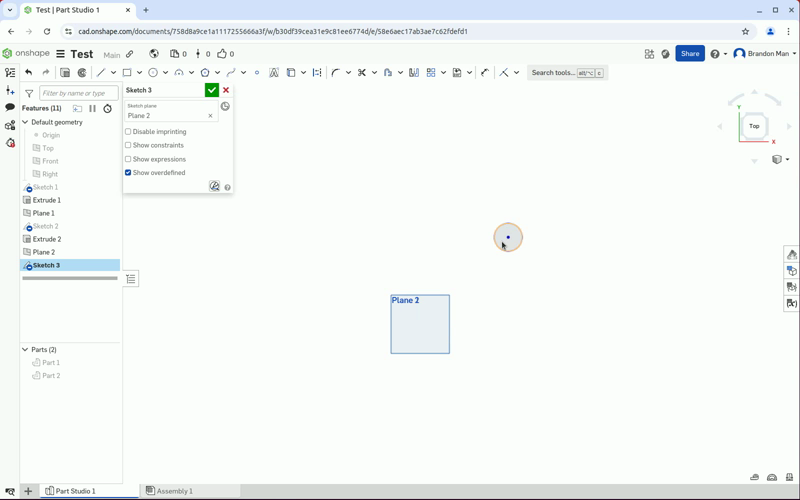
scroll(6)
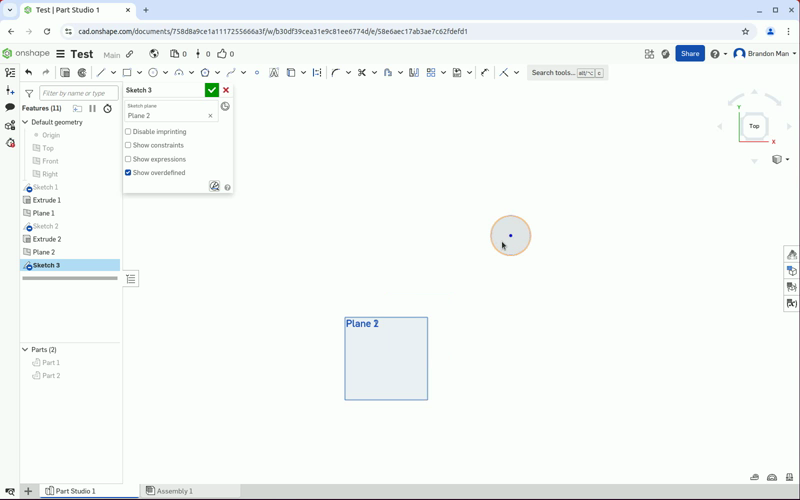
scroll(6)
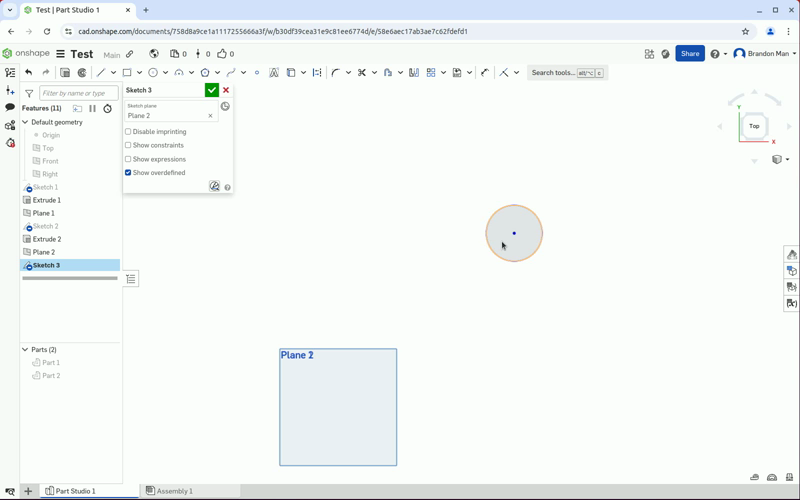
scroll(6)
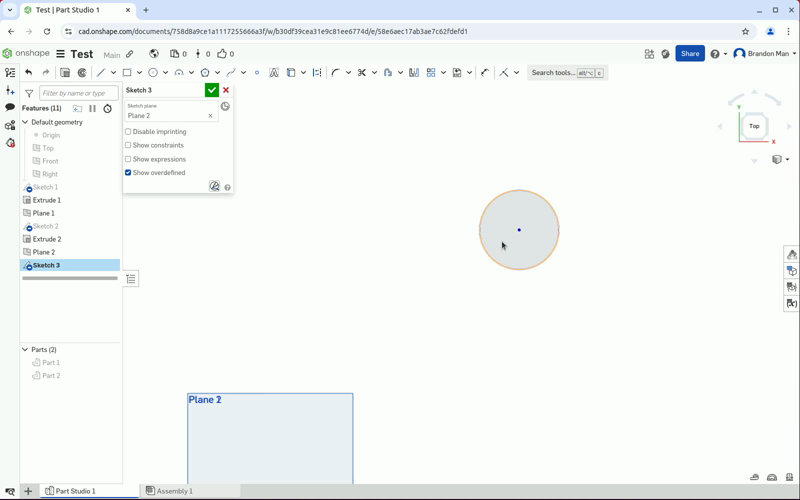
scroll(6)
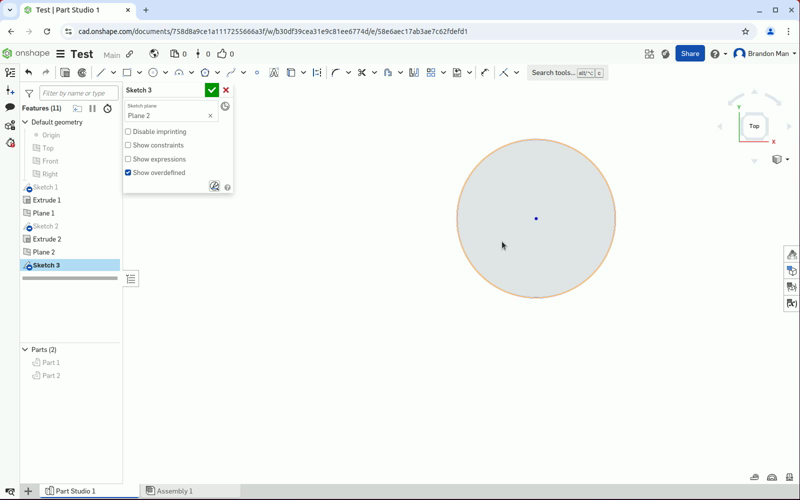
click(502, 241)
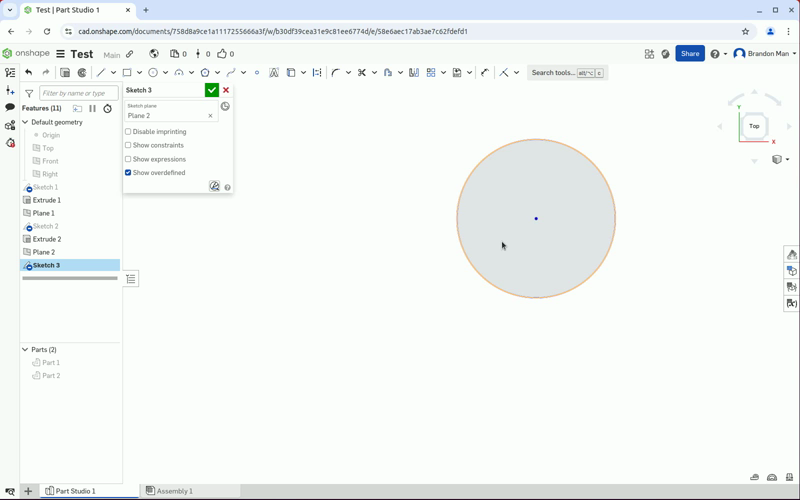
scroll(-6)
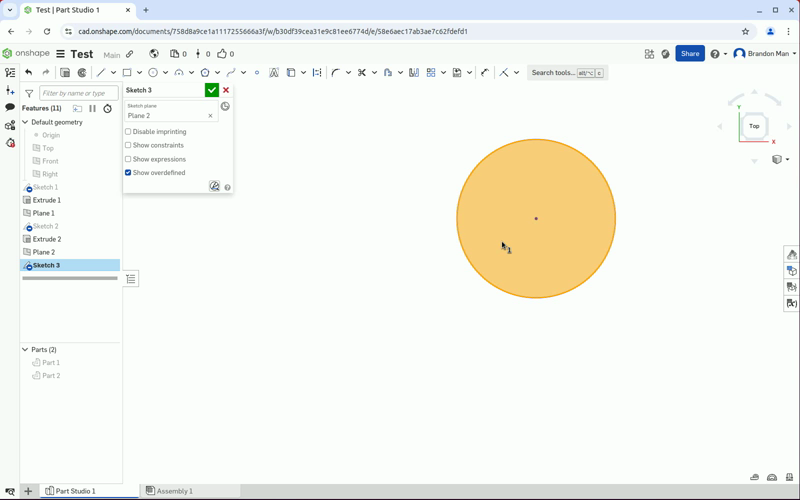
scroll(-6)
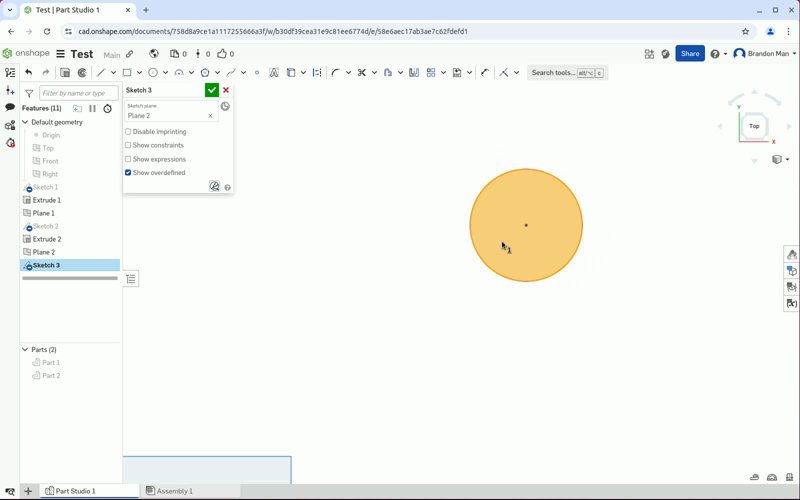
scroll(-6)
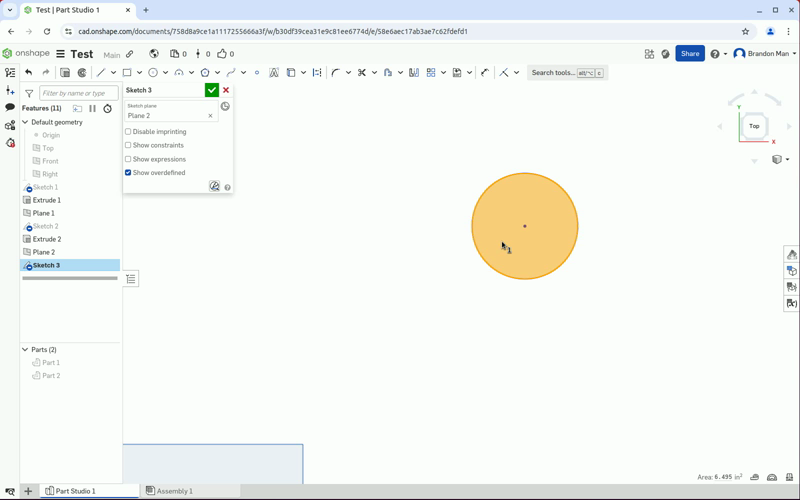
scroll(-6)
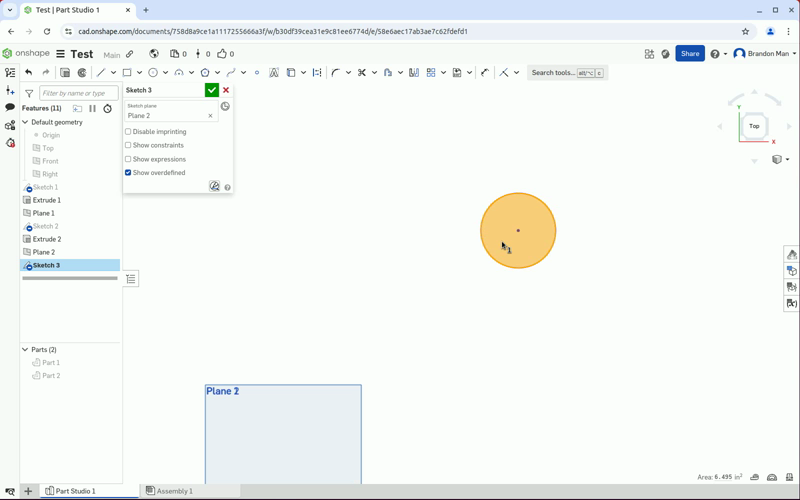
scroll(-6)
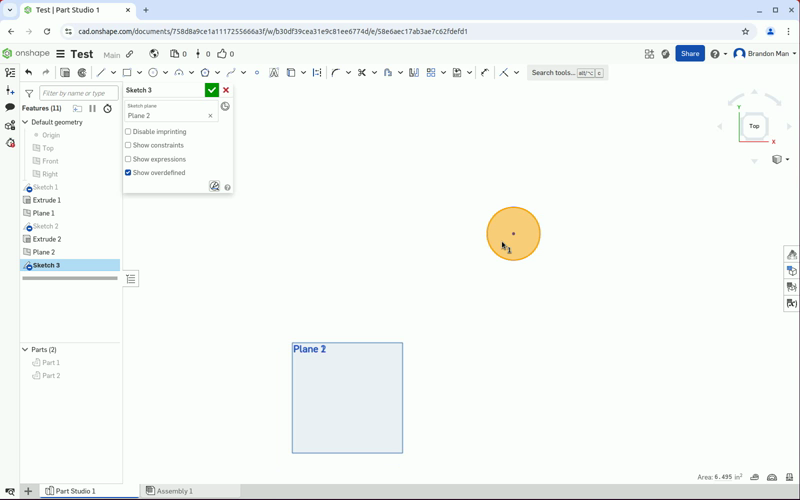
scroll(-6)
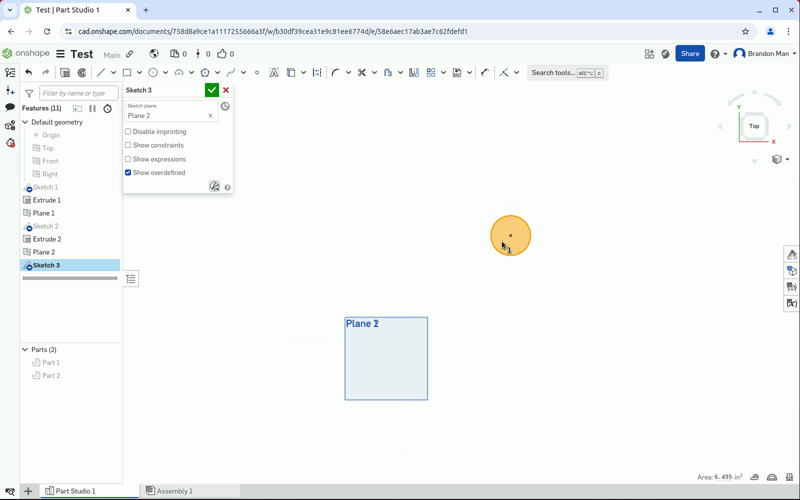
scroll(-6)
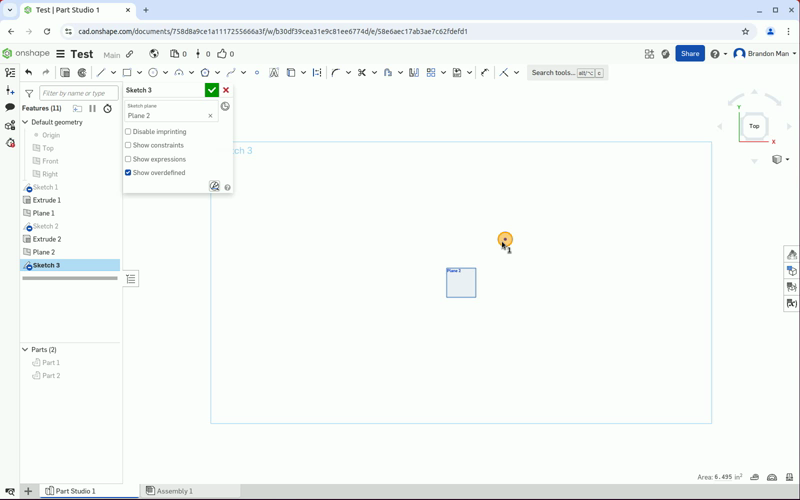
mouse_move(73, 352)
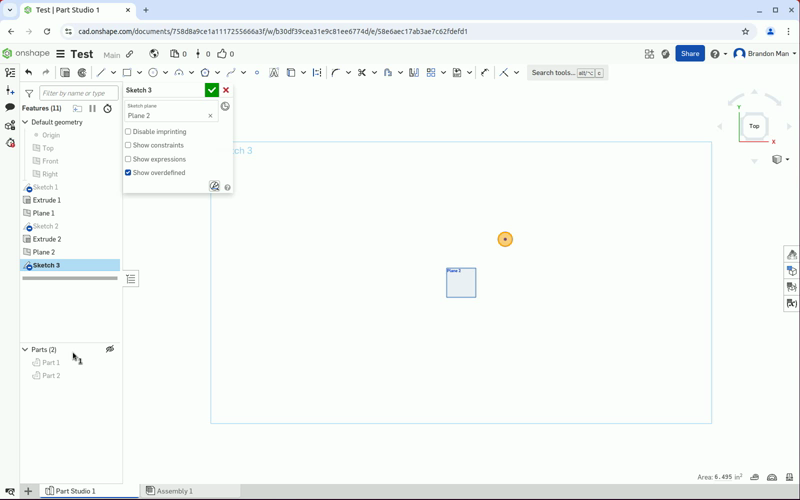
key(shift+y)
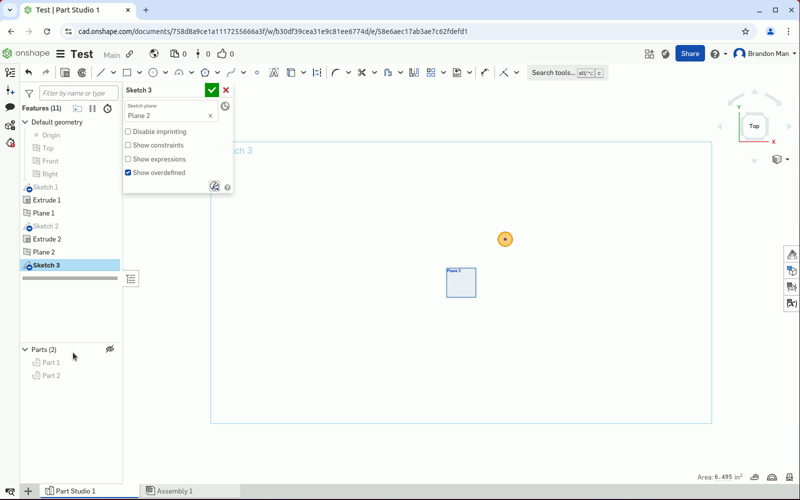
key(shift+e)
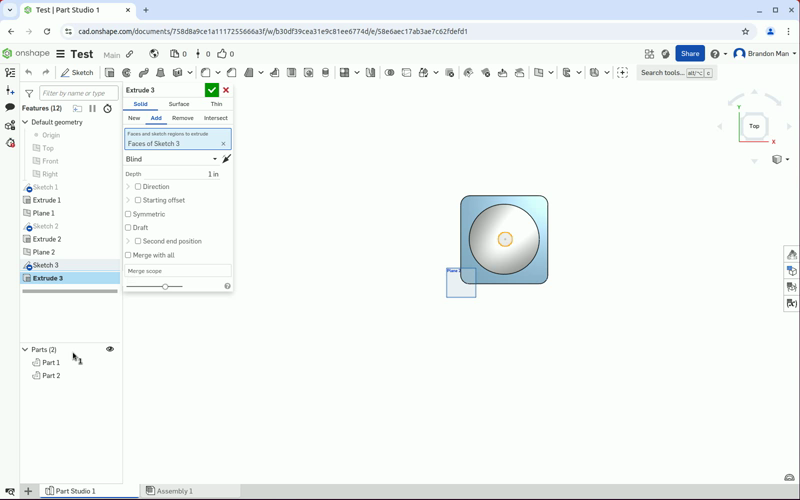
mouse_move(143, 106)
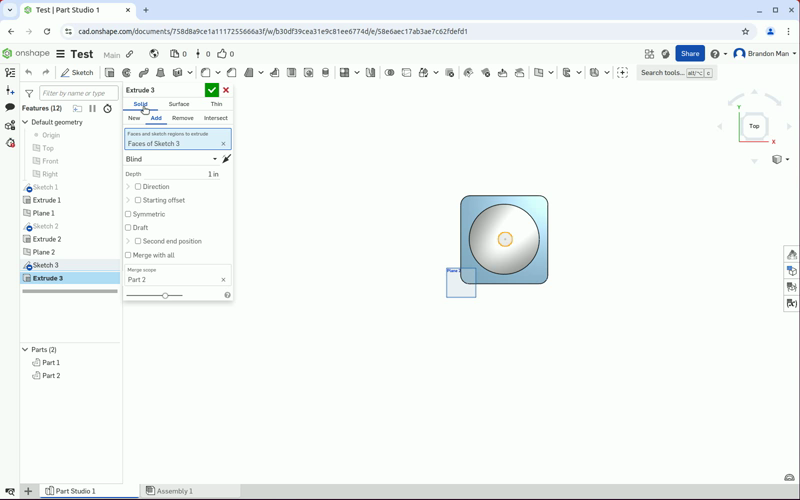
click(143, 106)
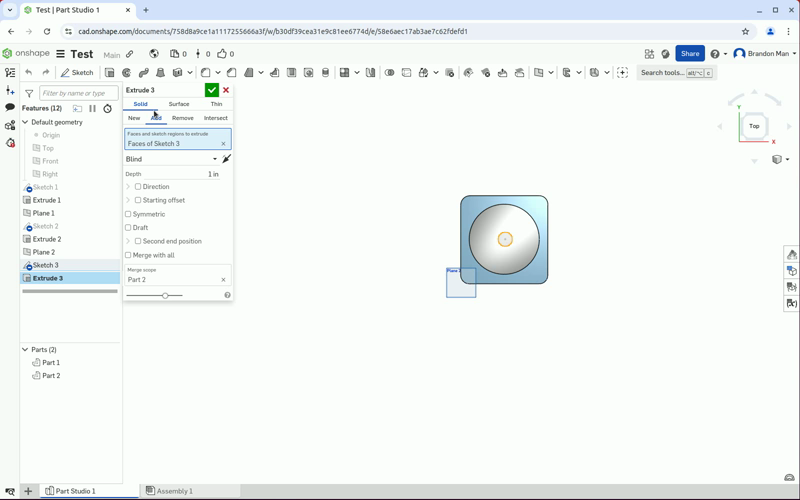
mouse_move(186, 120)
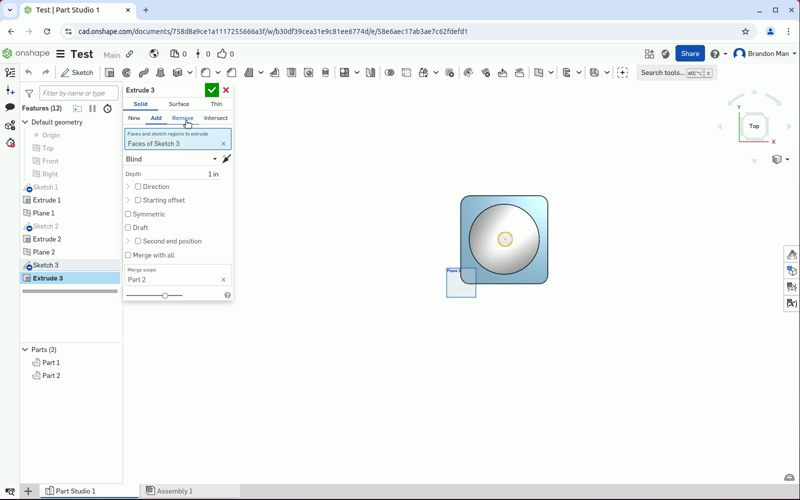
click(186, 120)
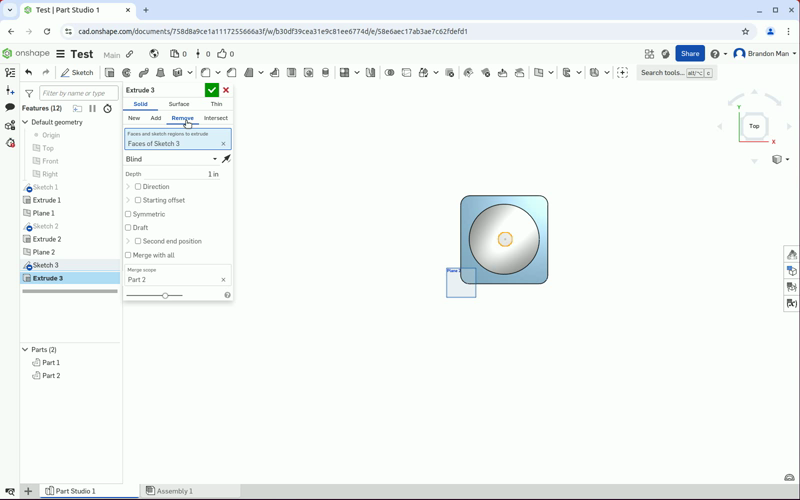
key(tab, 4)
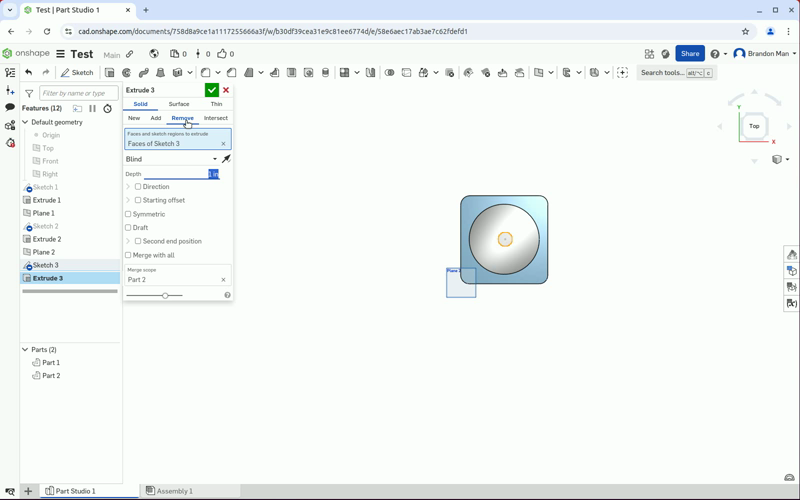
text(8.906)
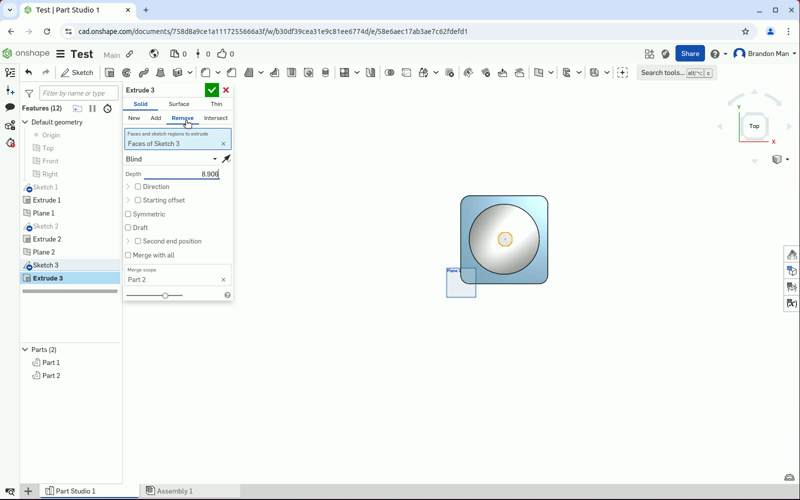
key(tab, 6)
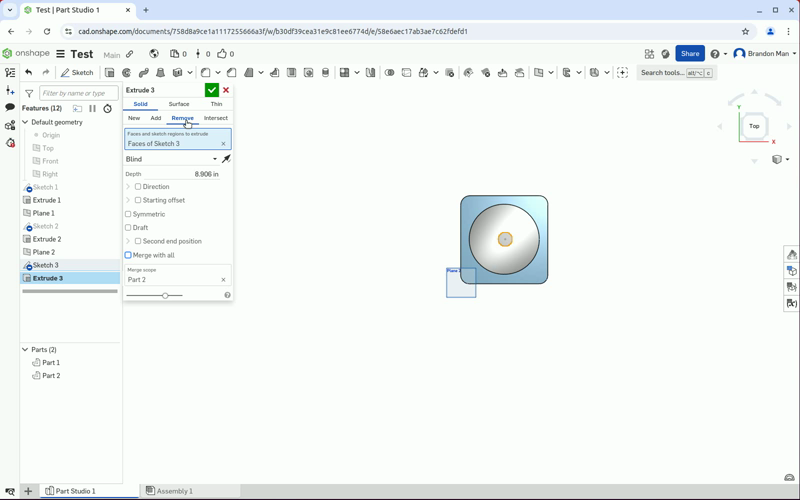
key(space)
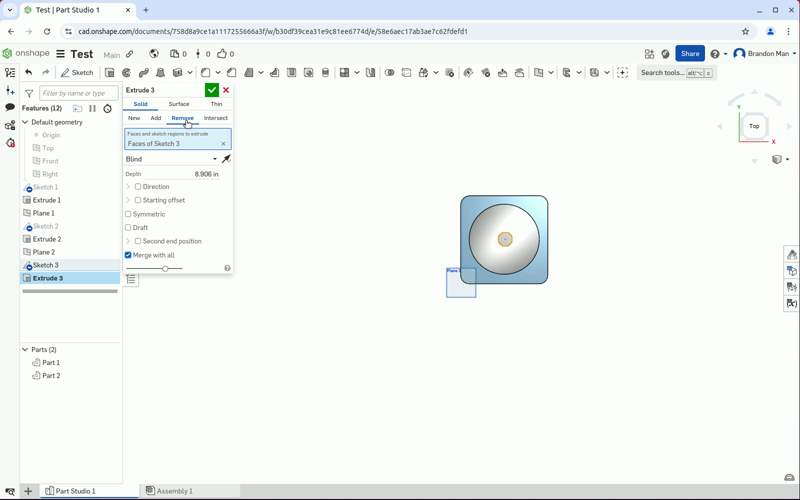
key(enter)
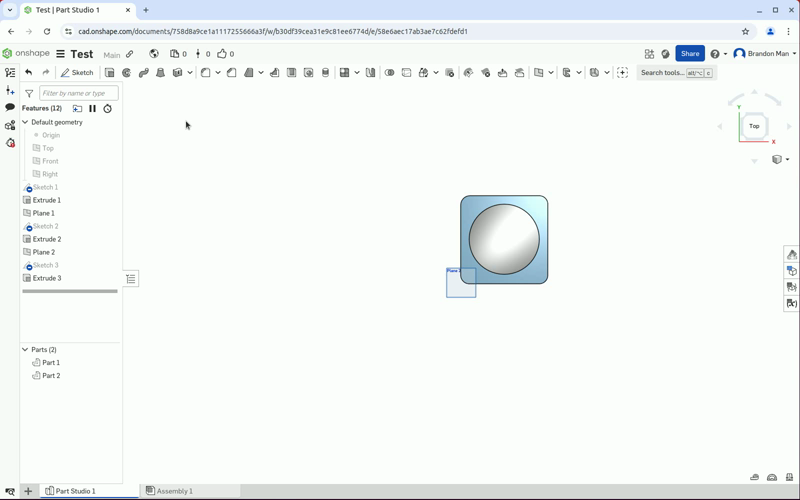
key(shift+h)
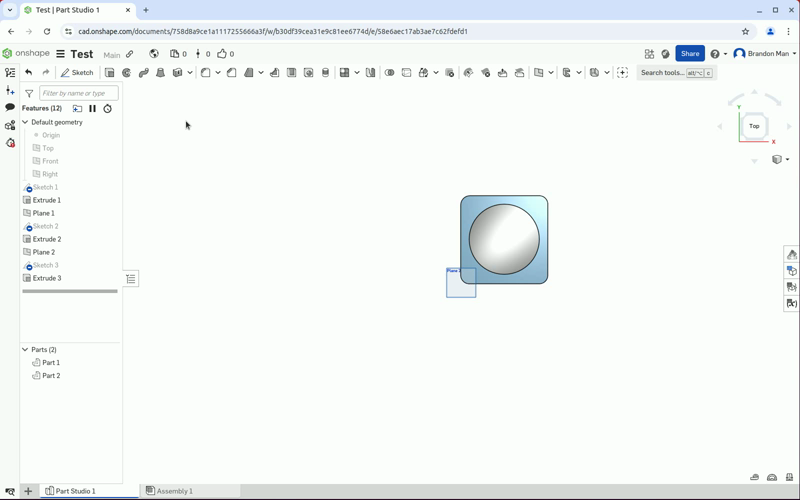
key(shift+h)
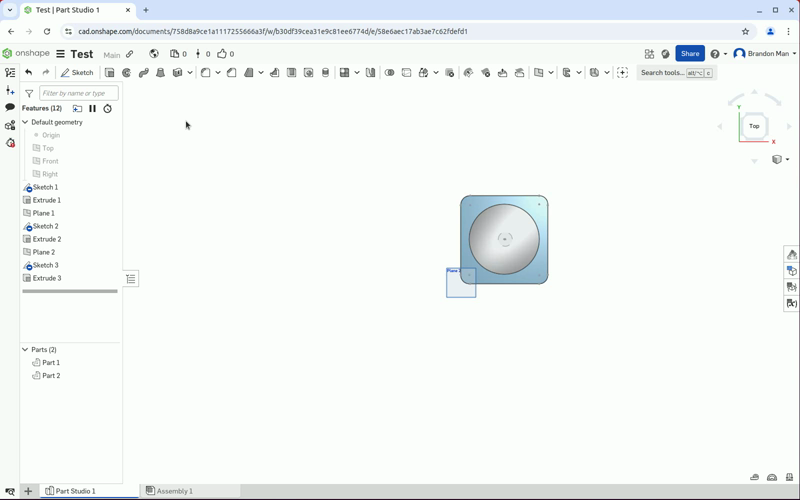
key(shift+7)
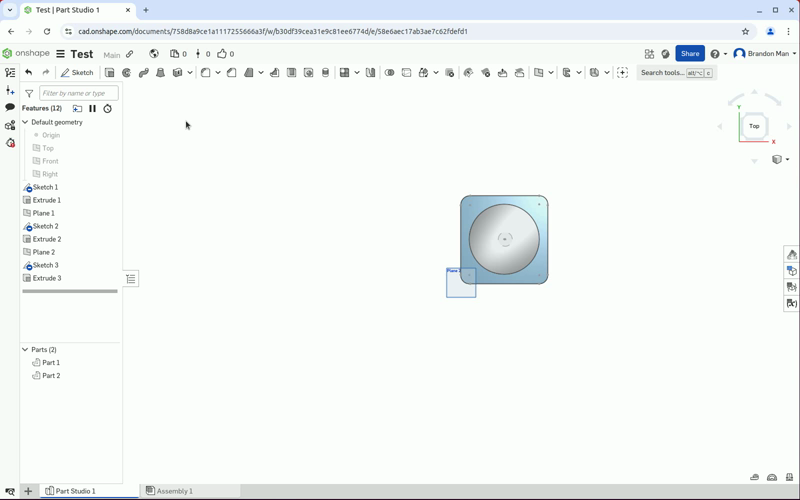
key(up, 3)
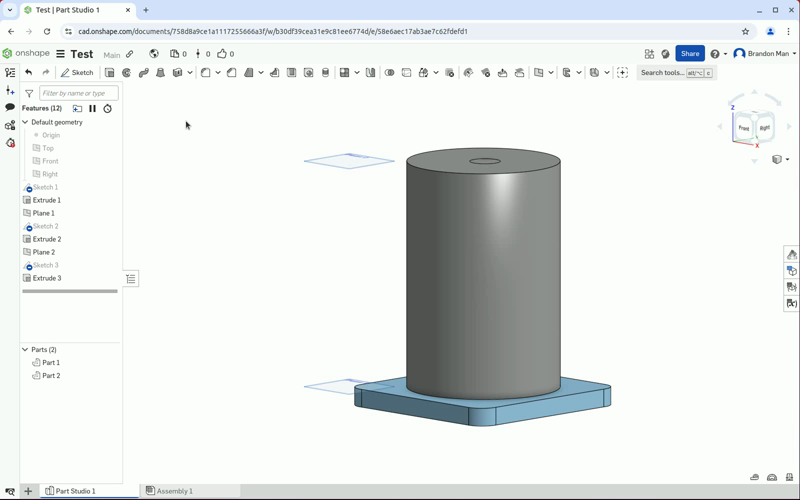
key(left, 3)
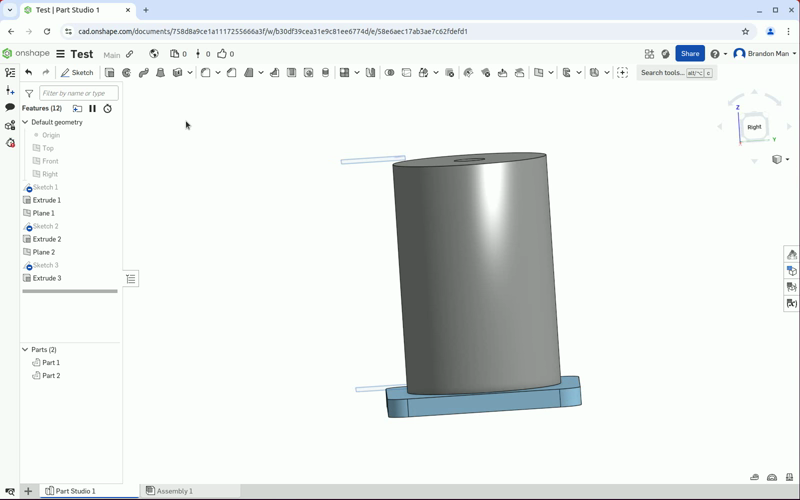
key(right, 3)
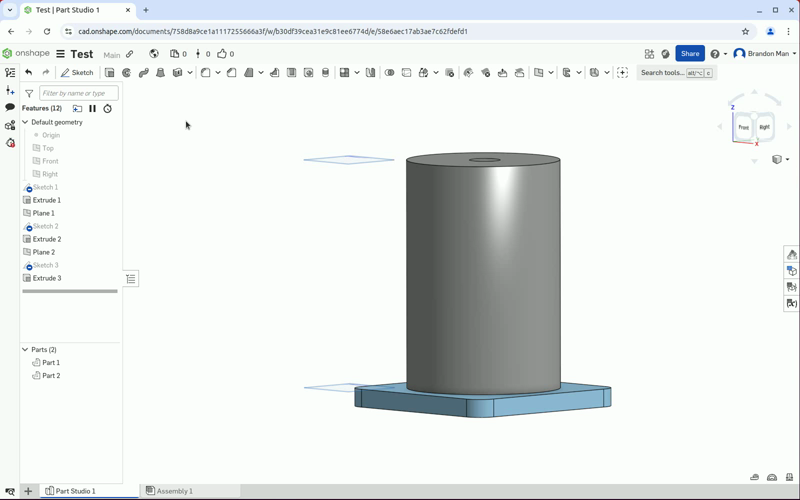
key(down, 3)
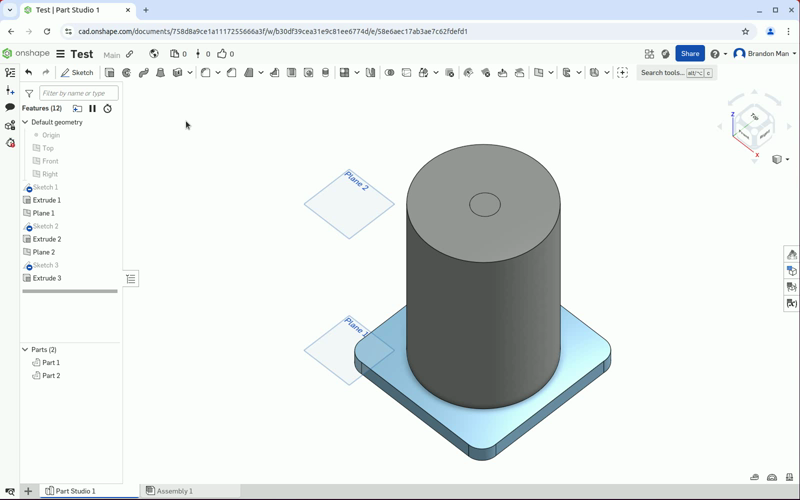
mouse_move(73, 189)
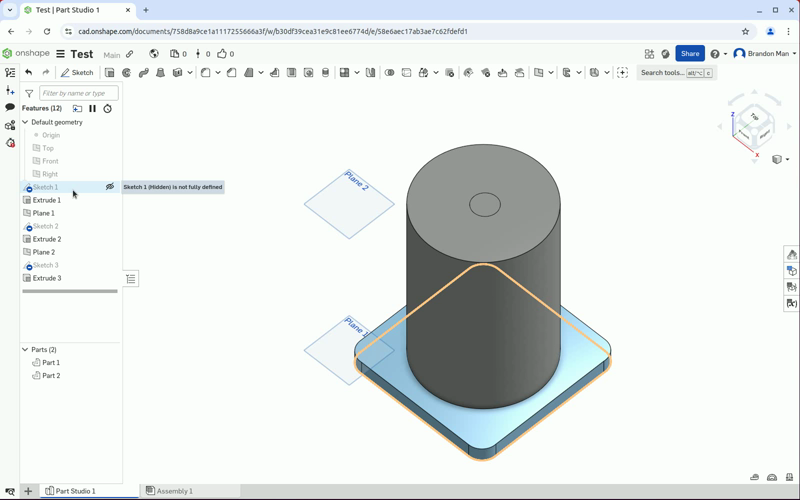
click(73, 189)